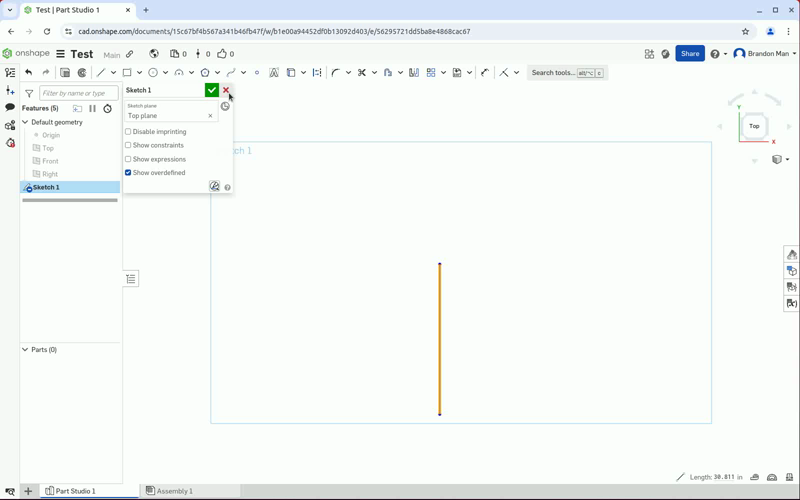
key(shift+h)
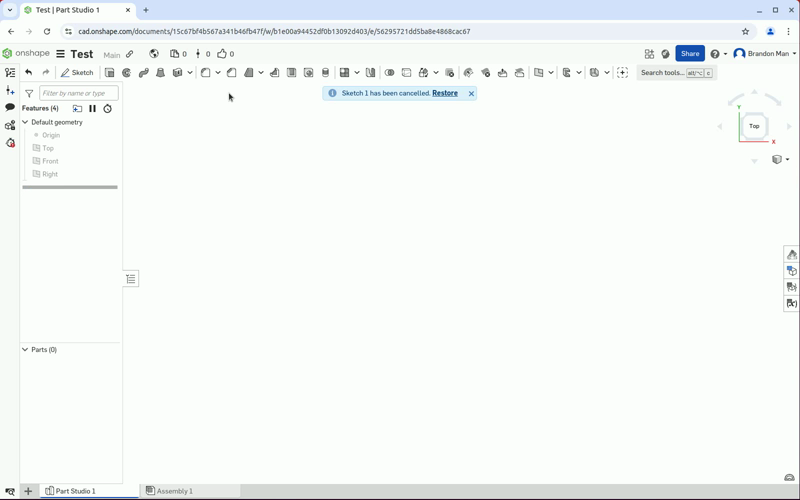
mouse_move(73, 352)
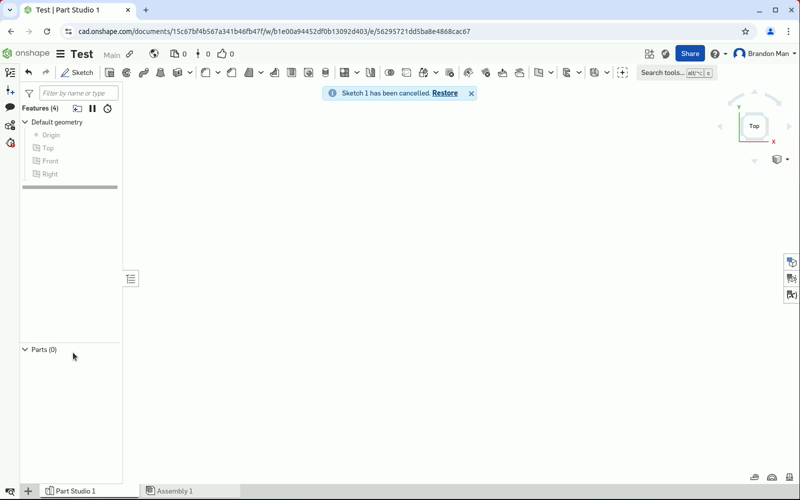
key(y)
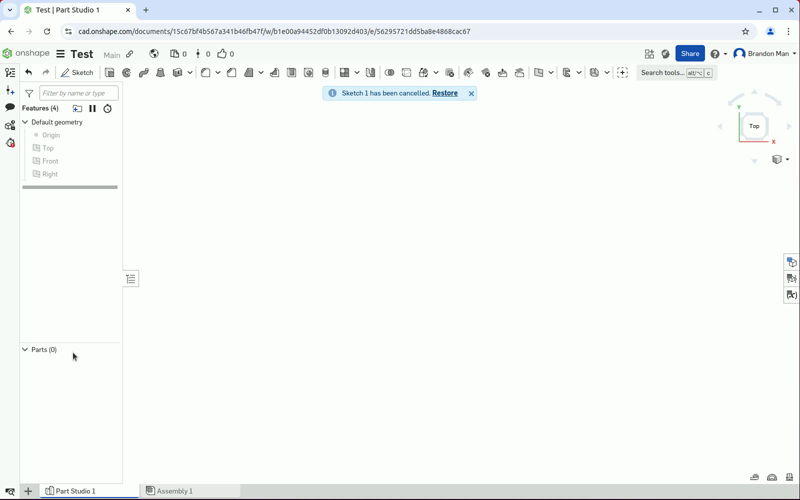
key(shift+p)
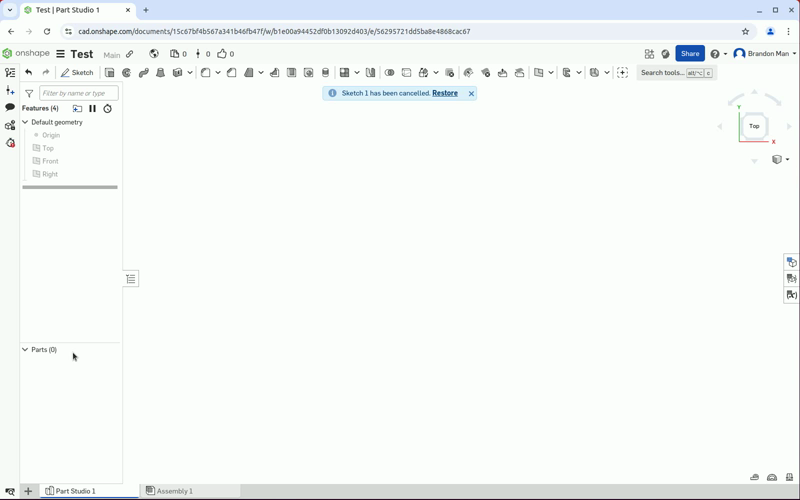
key(space)
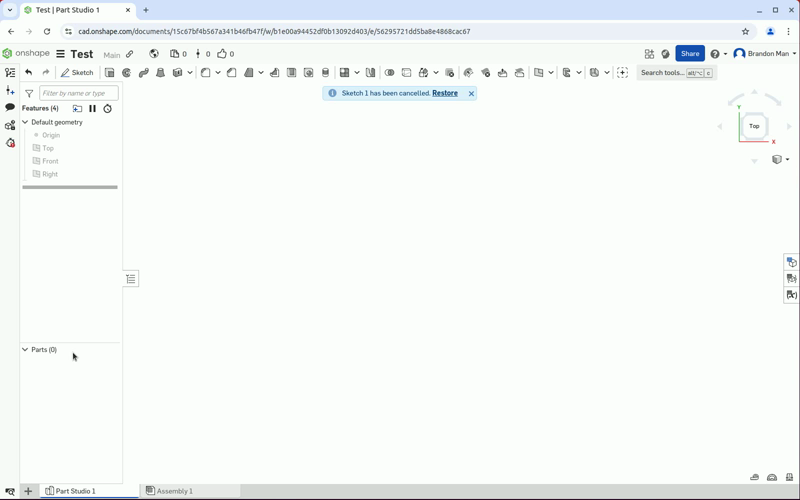
key_down(shift)
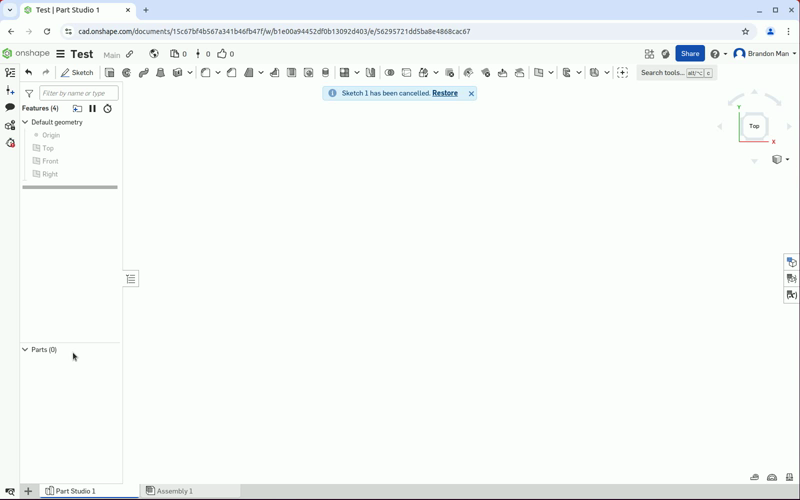
key(up)
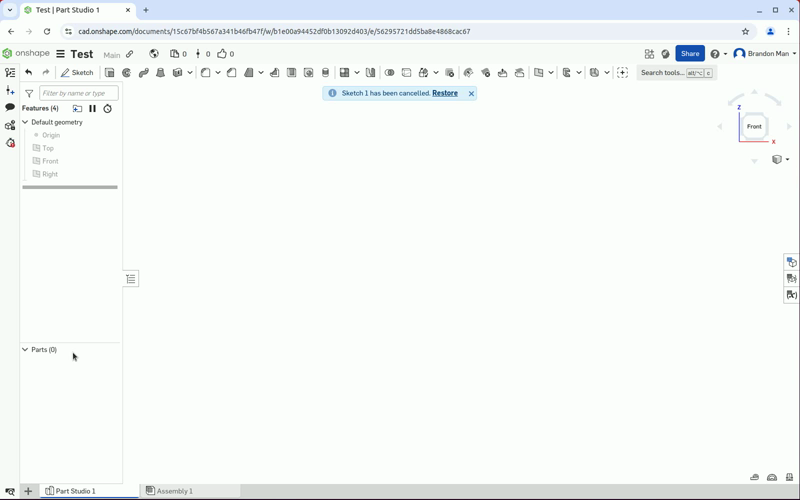
key_up(shift)
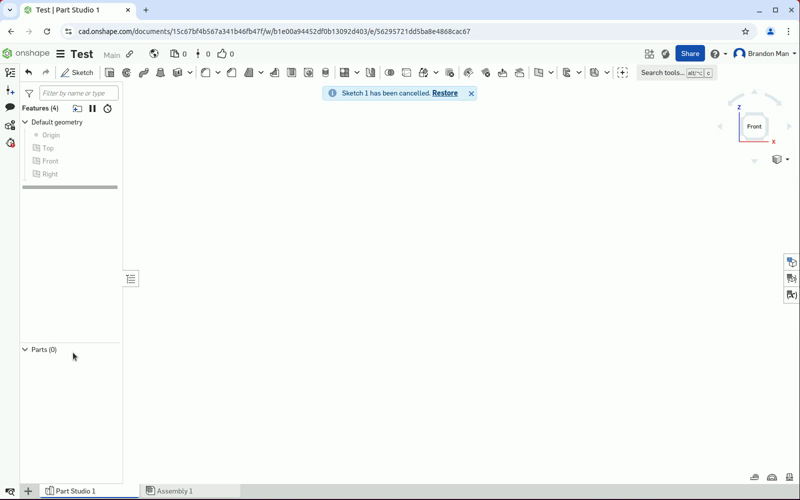
mouse_move(73, 352)
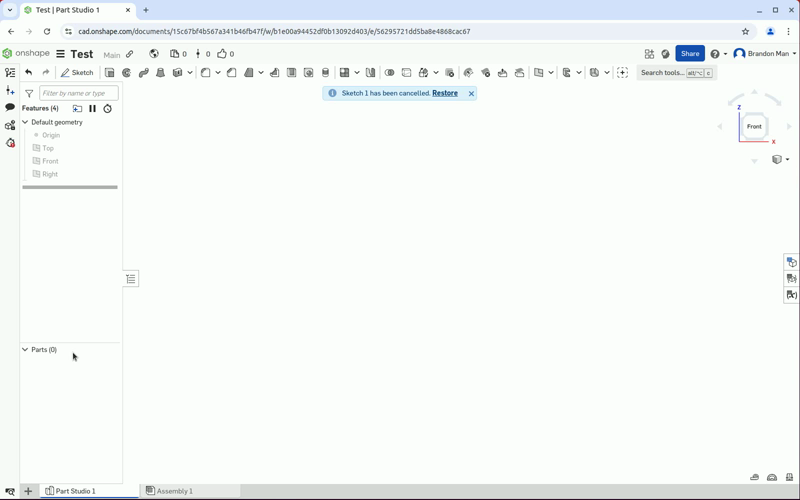
key(shift+y)
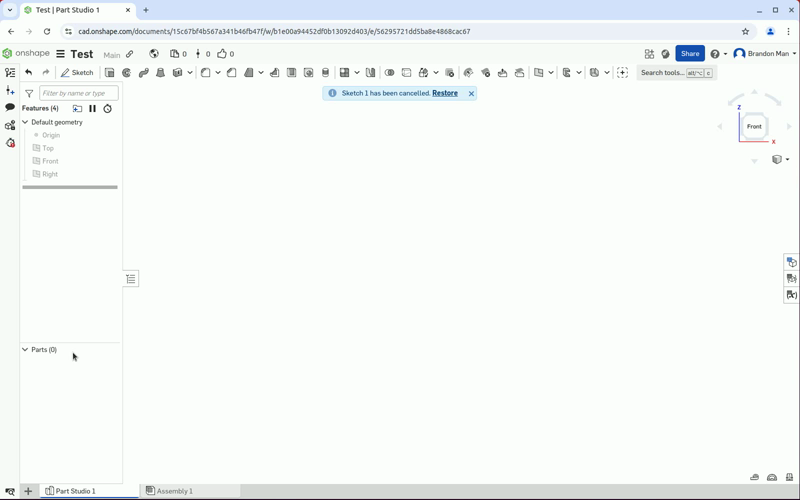
key(shift+s)
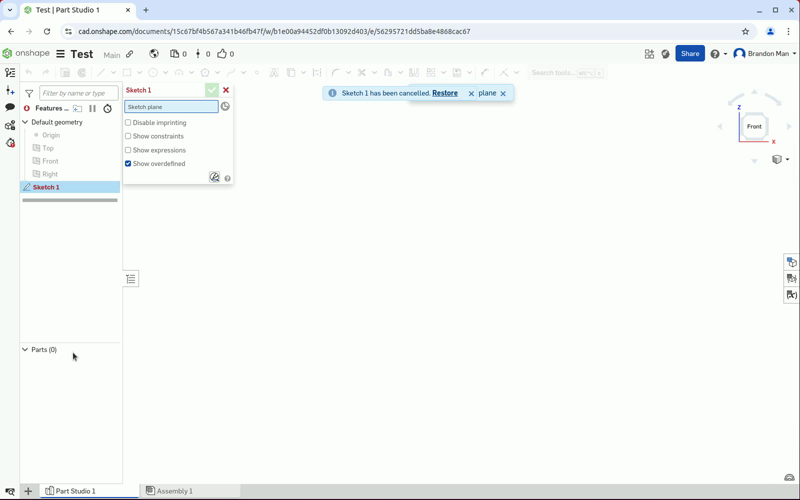
mouse_move(73, 163)
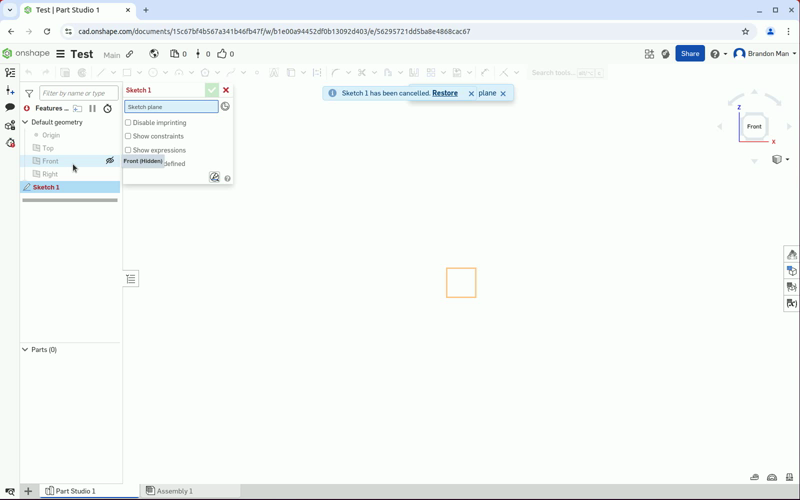
click(73, 163)
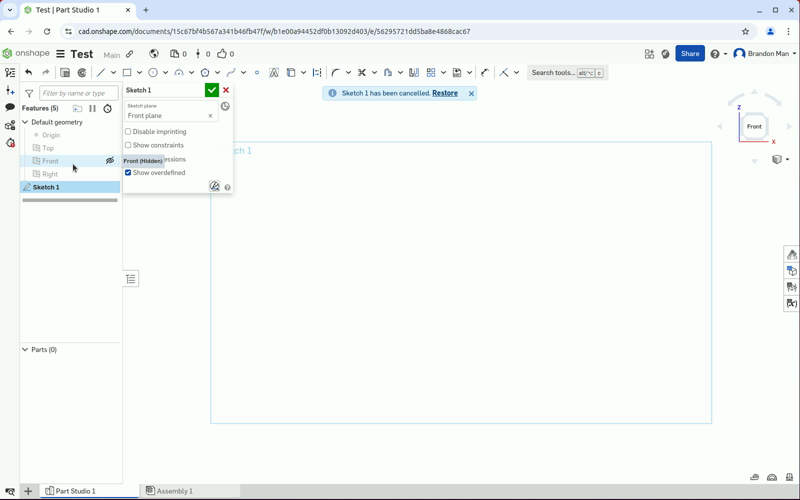
mouse_move(73, 352)
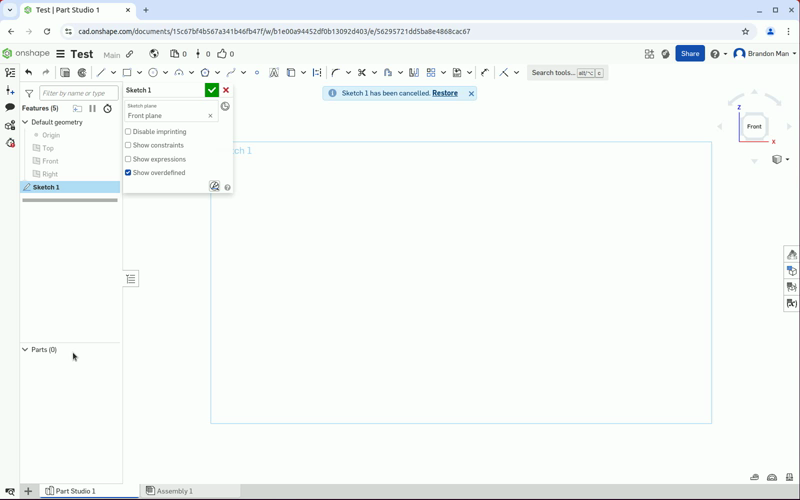
key(y)
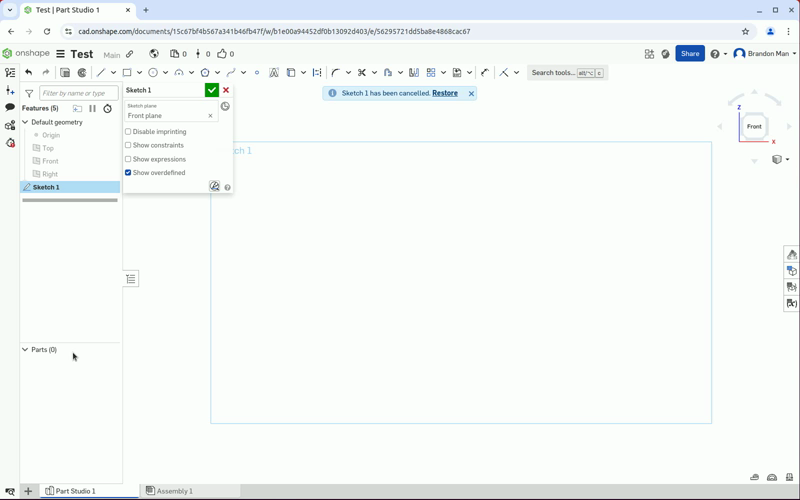
key(l)
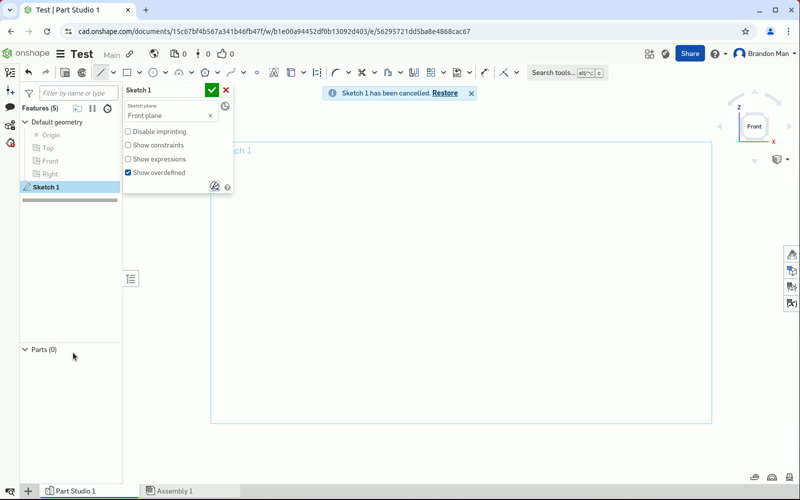
key_down(shift)
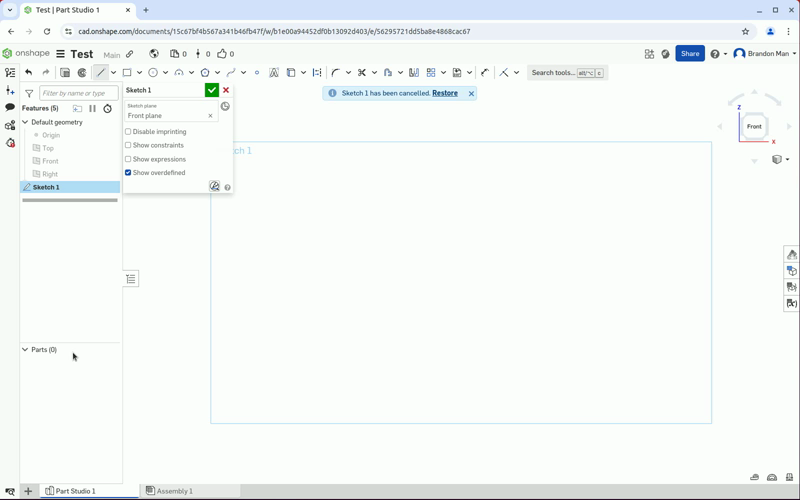
mouse_move(460, 282)
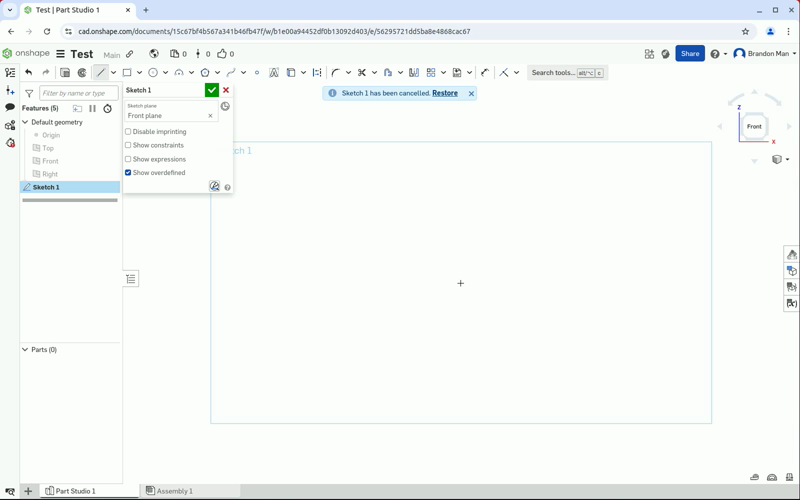
click(460, 282)
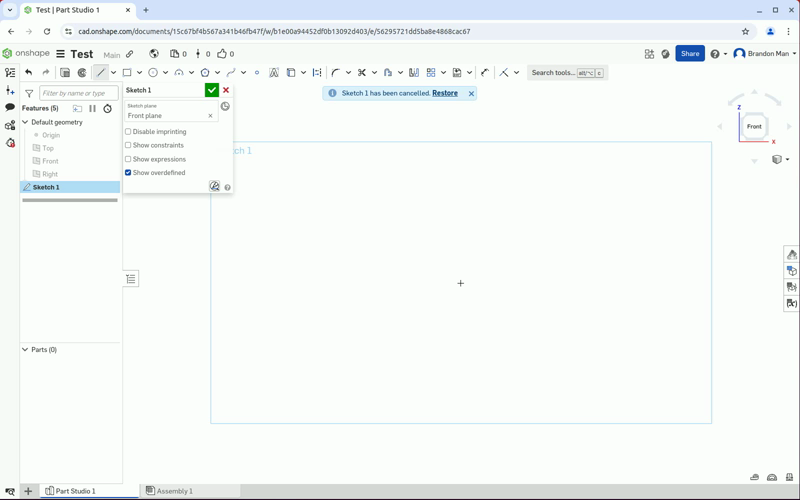
key_up(shift)
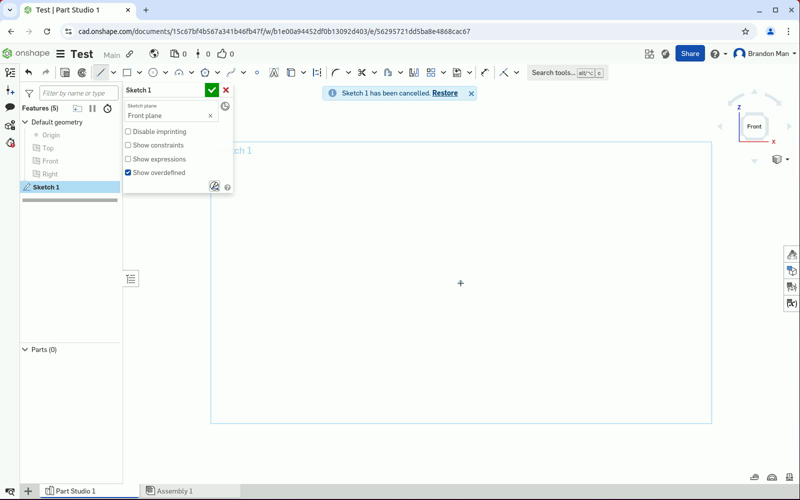
key_down(shift)
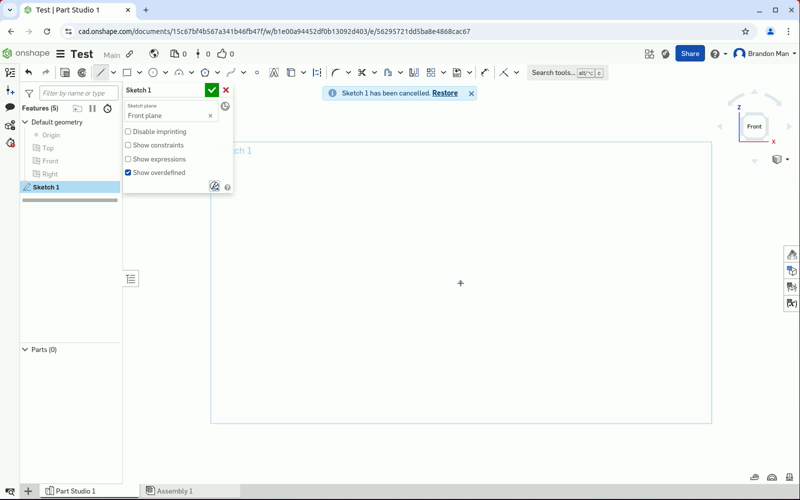
mouse_move(490, 282)
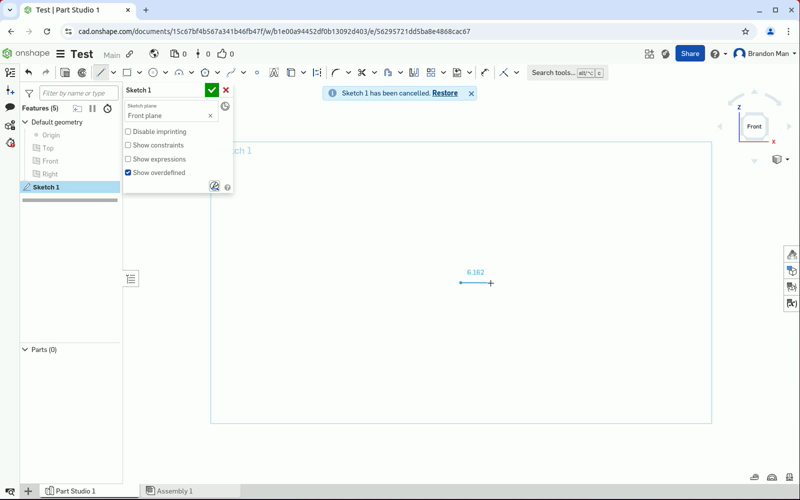
mouse_move(517, 282)
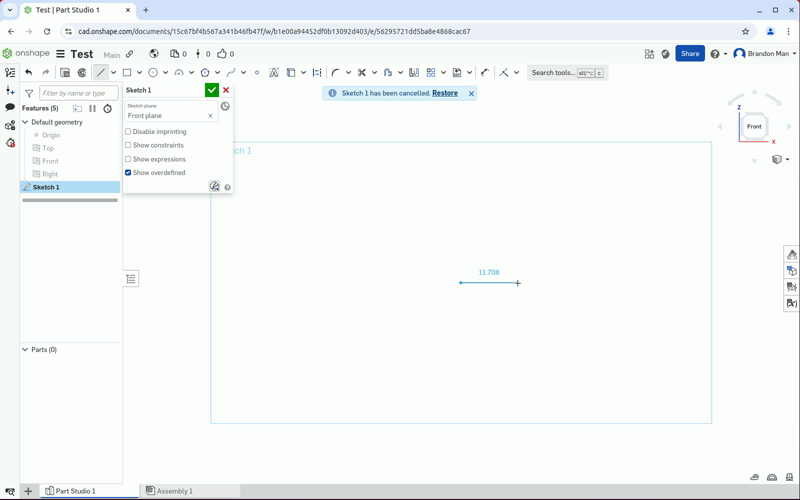
click(517, 282)
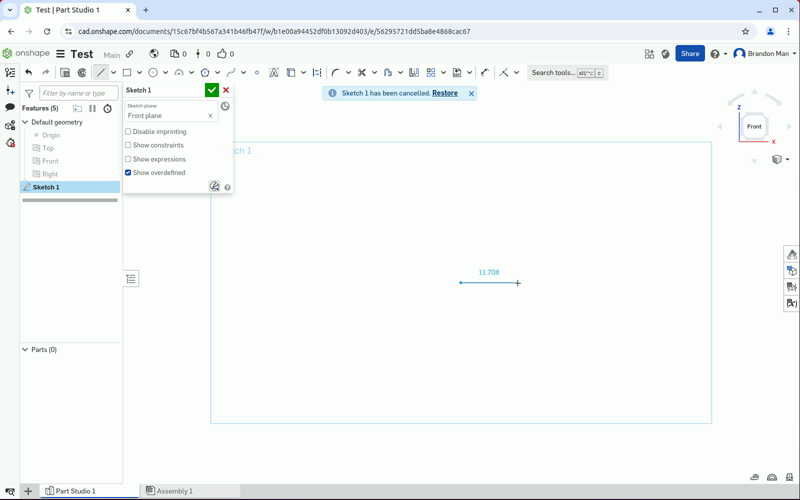
key_up(shift)
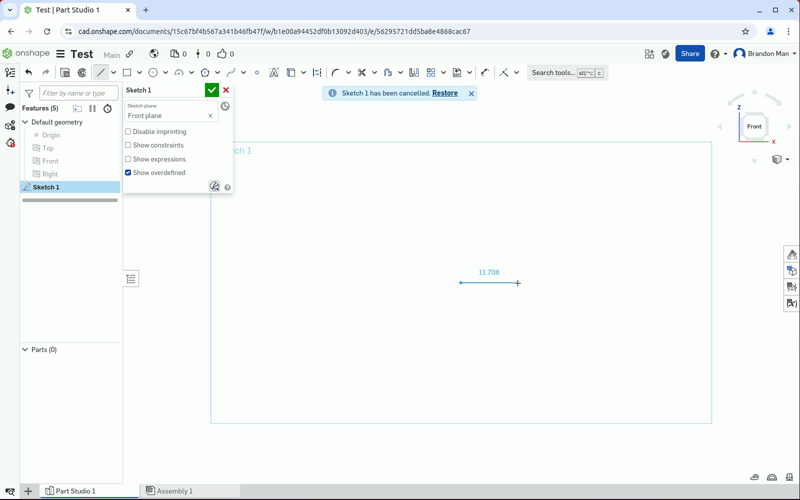
key_down(shift)
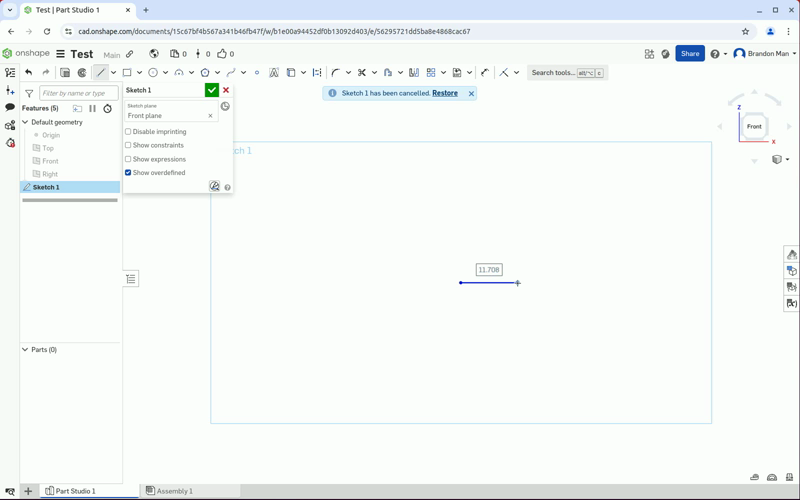
mouse_move(547, 282)
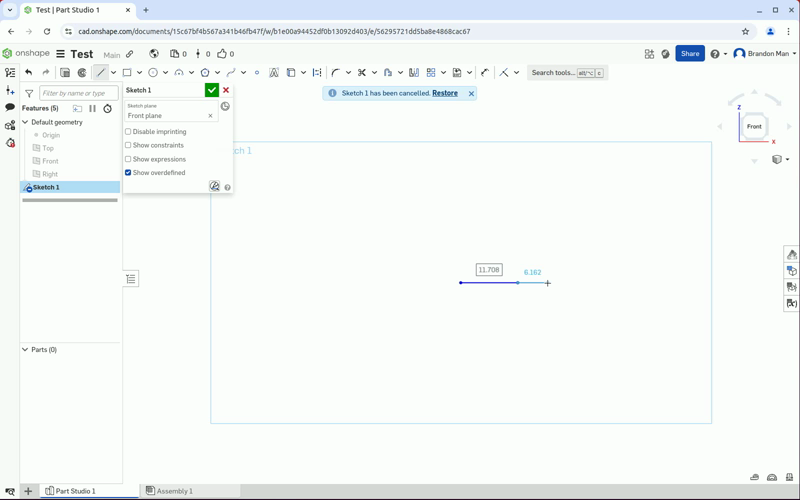
mouse_move(517, 226)
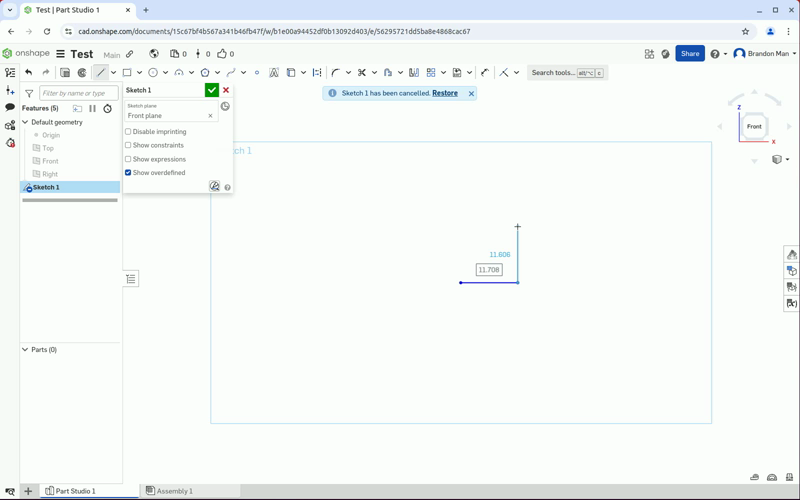
click(517, 226)
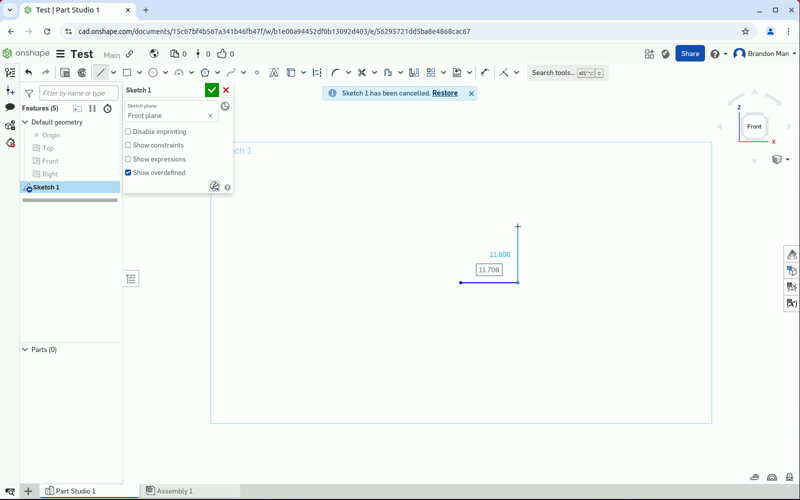
key_up(shift)
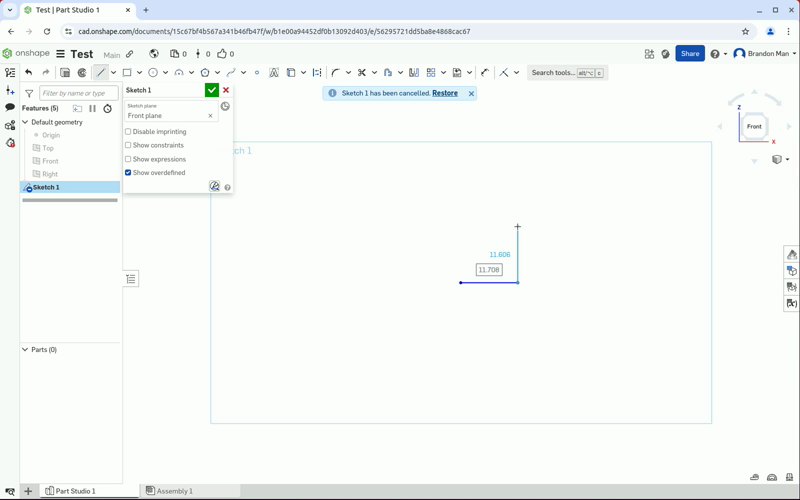
key_down(shift)
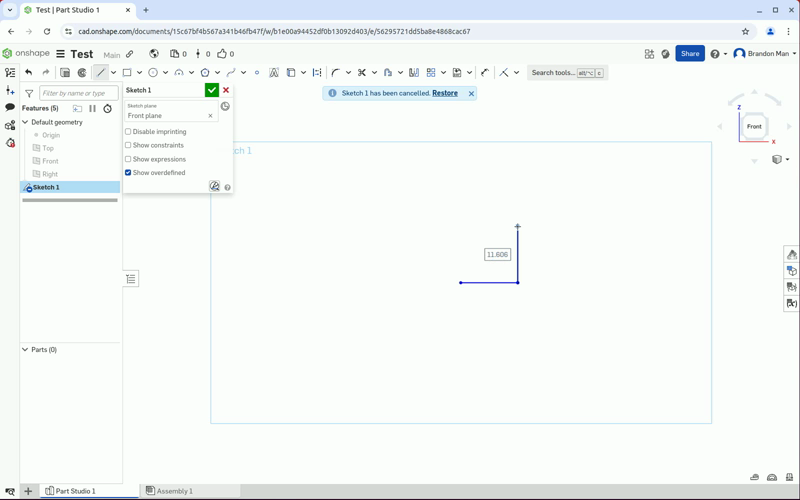
mouse_move(547, 226)
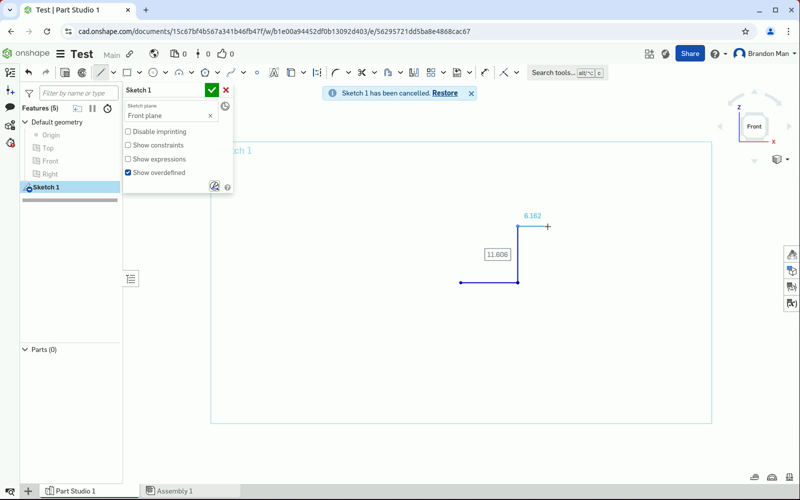
mouse_move(460, 226)
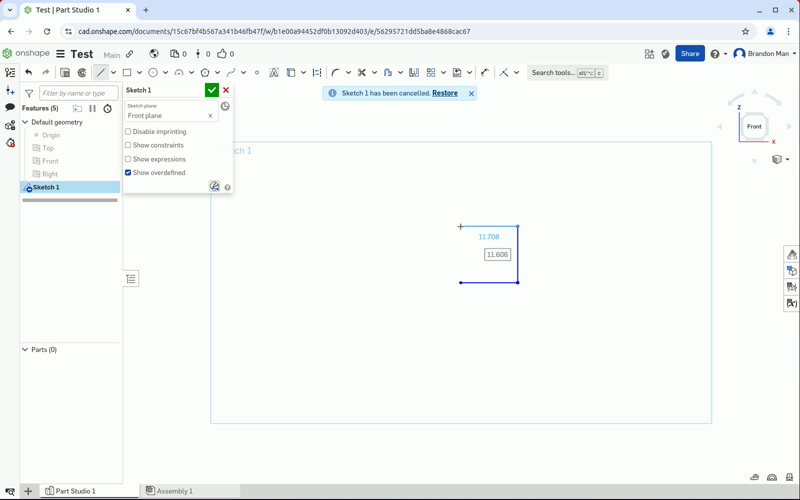
click(460, 226)
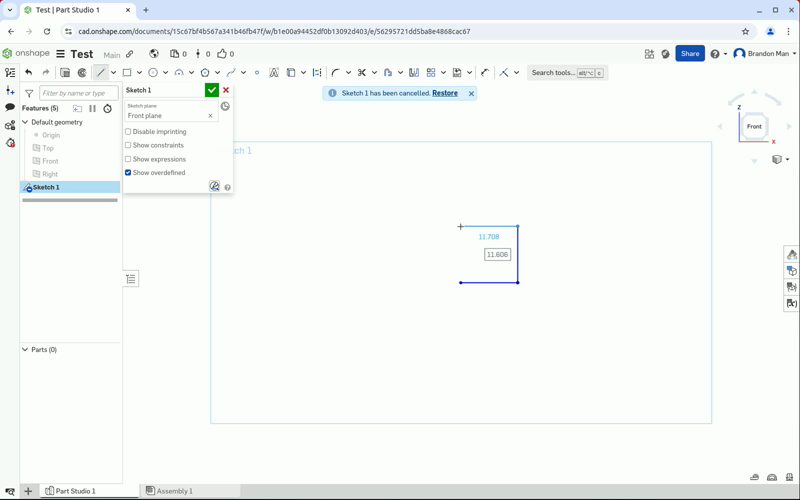
key_up(shift)
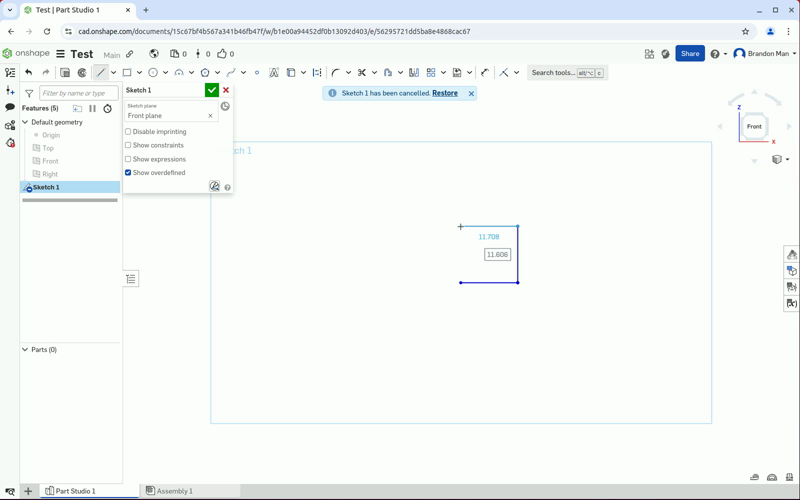
mouse_move(490, 226)
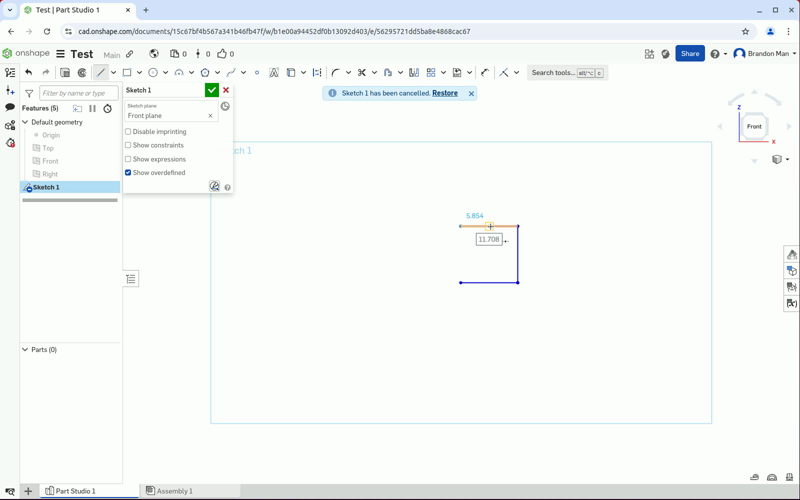
key_down(shift)
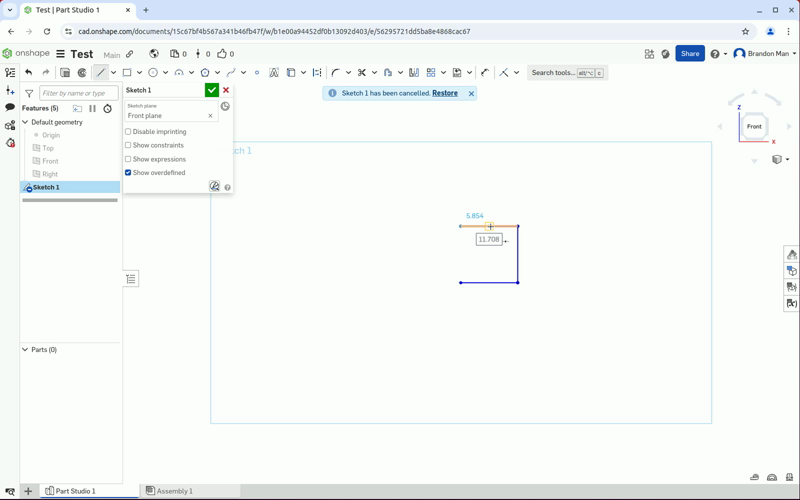
mouse_move(460, 282)
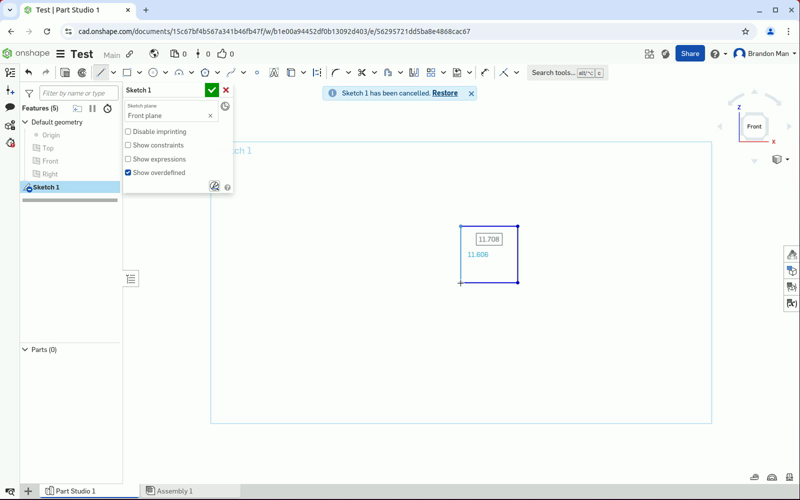
key_up(shift)
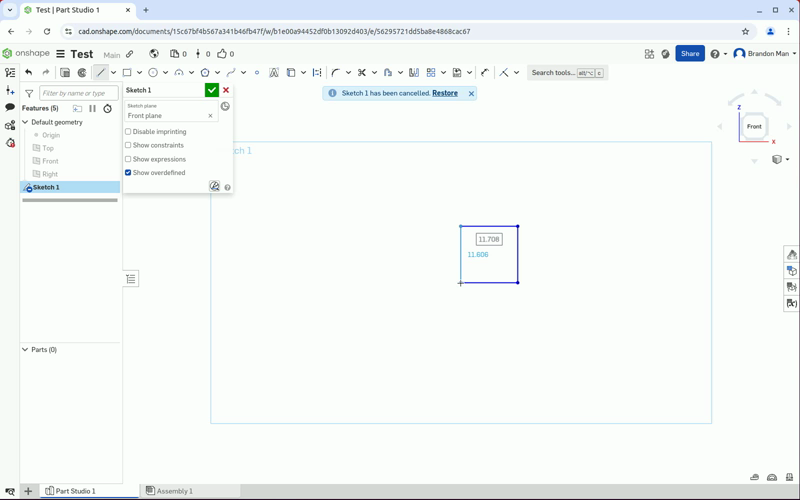
click(460, 282)
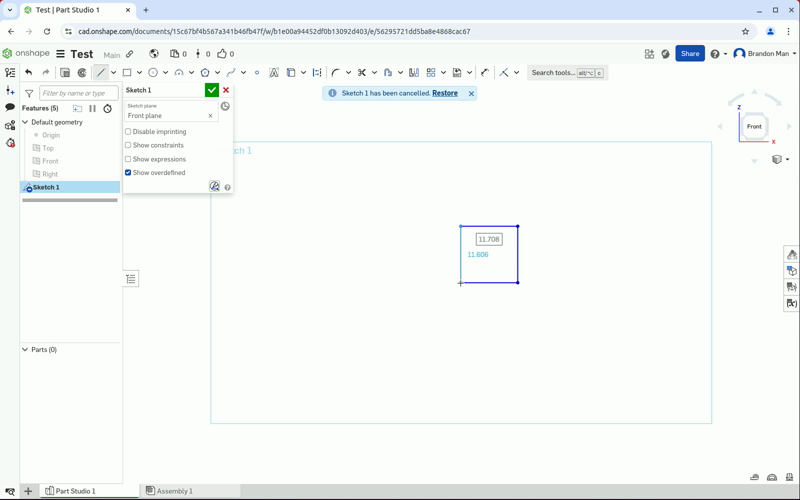
key(esc)
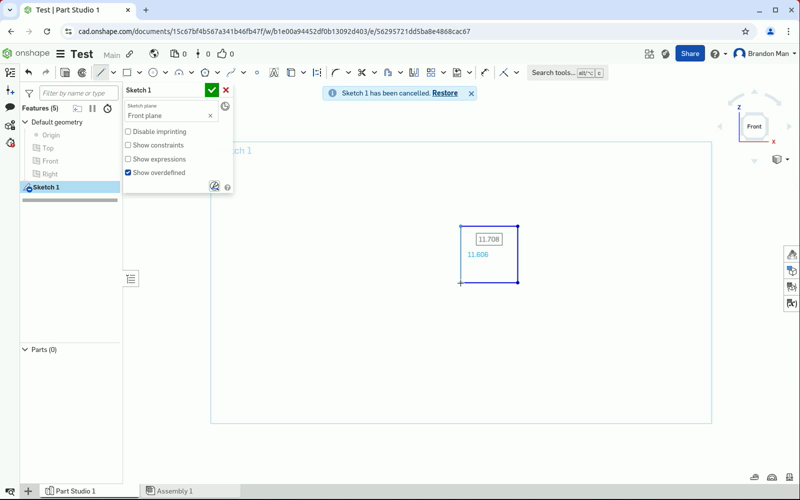
mouse_move(489, 239)
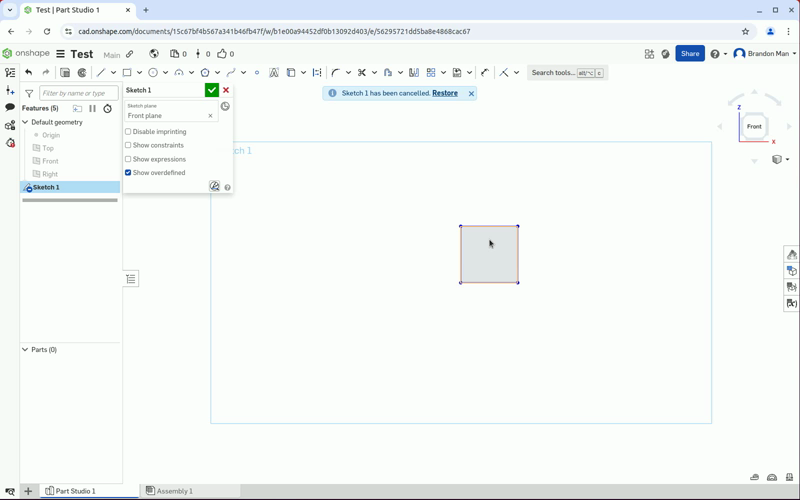
click(489, 239)
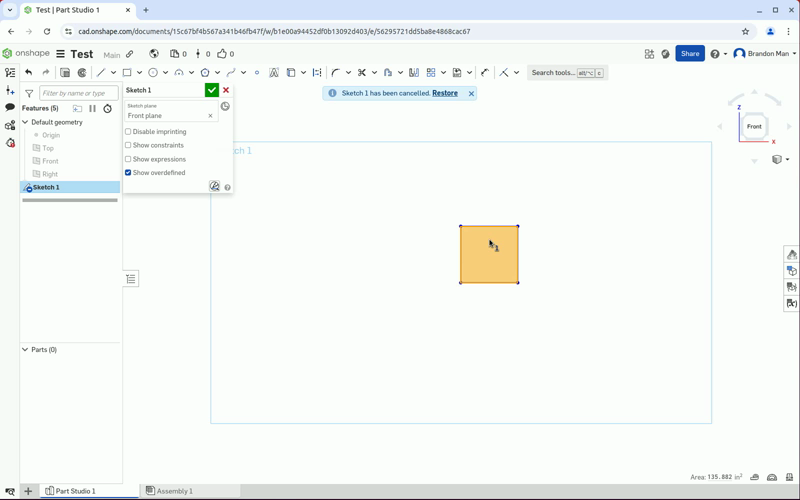
mouse_move(73, 352)
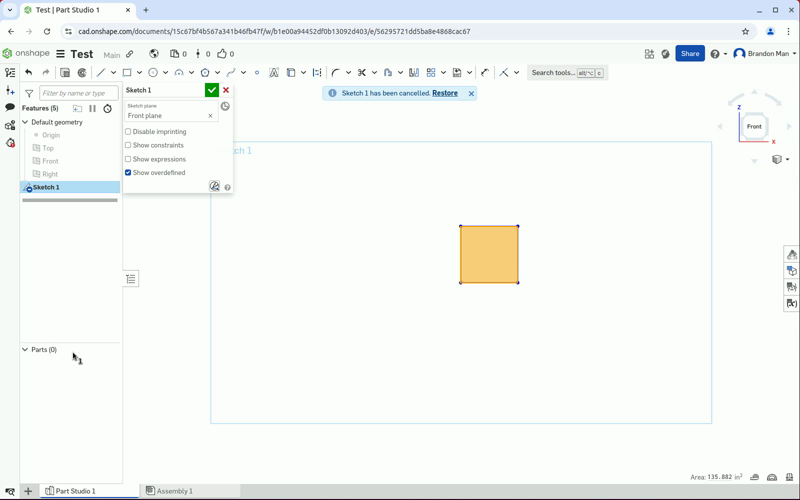
key(shift+y)
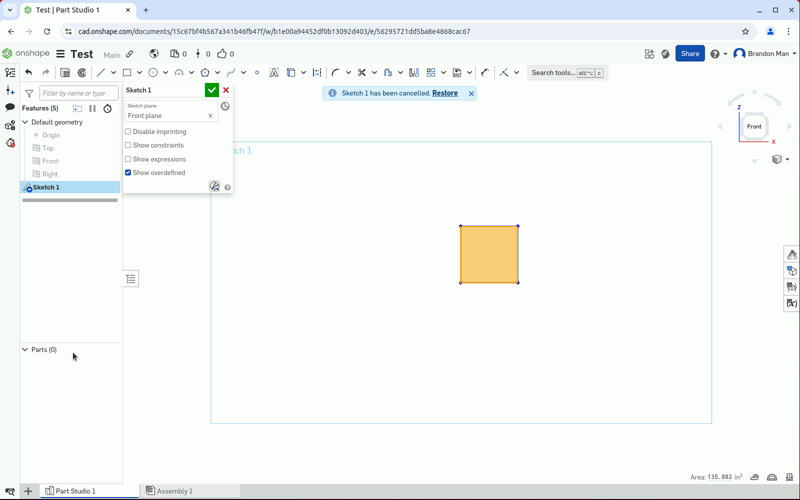
key(shift+e)
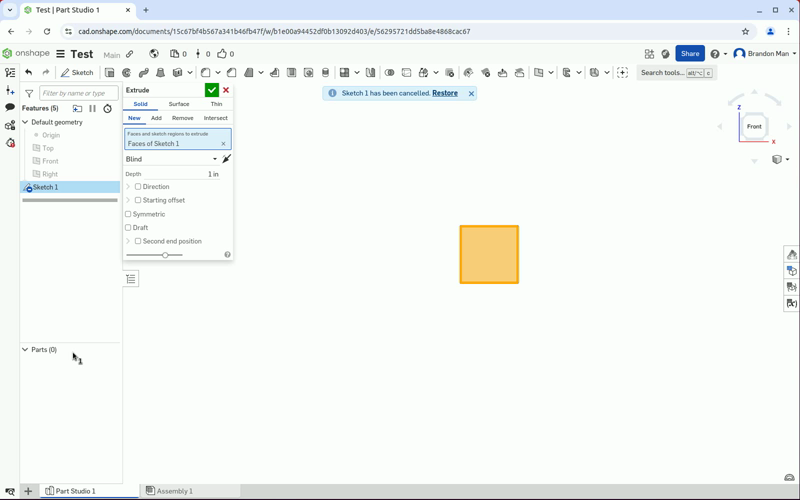
mouse_move(143, 106)
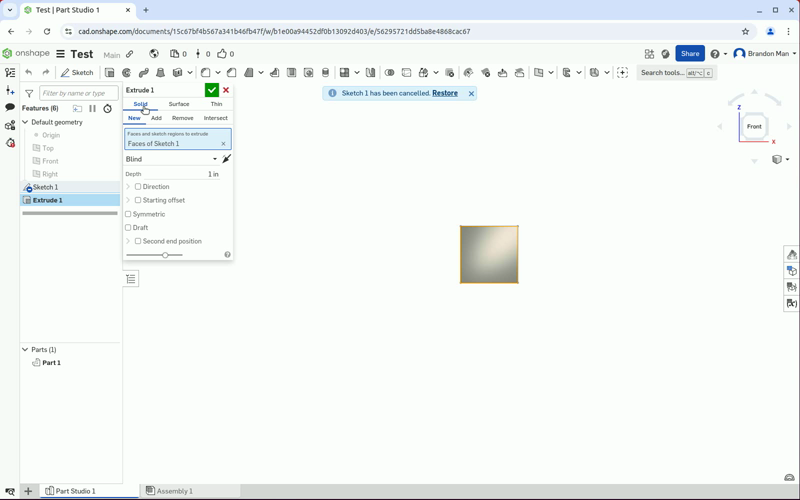
click(143, 106)
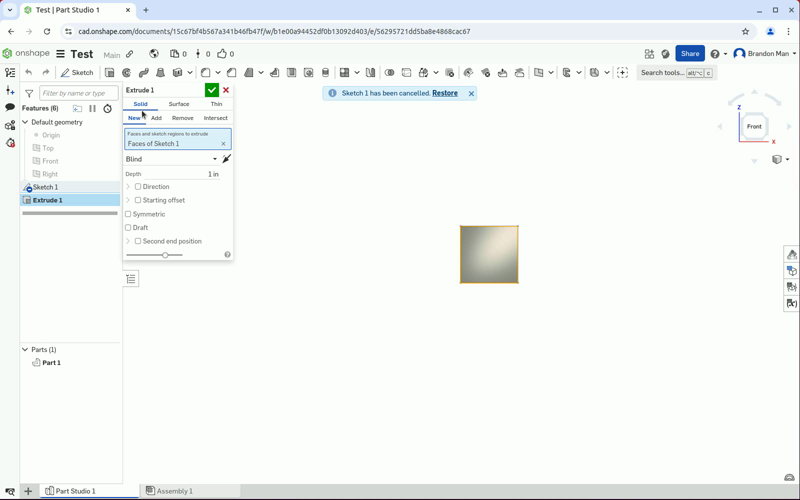
mouse_move(137, 120)
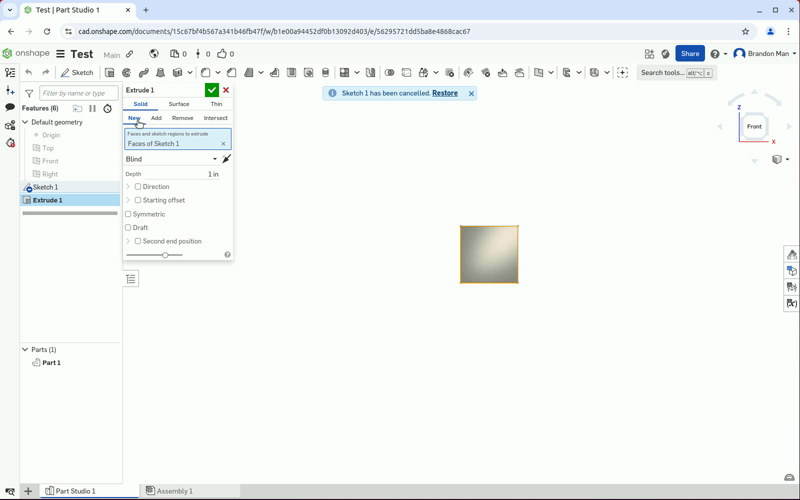
click(137, 120)
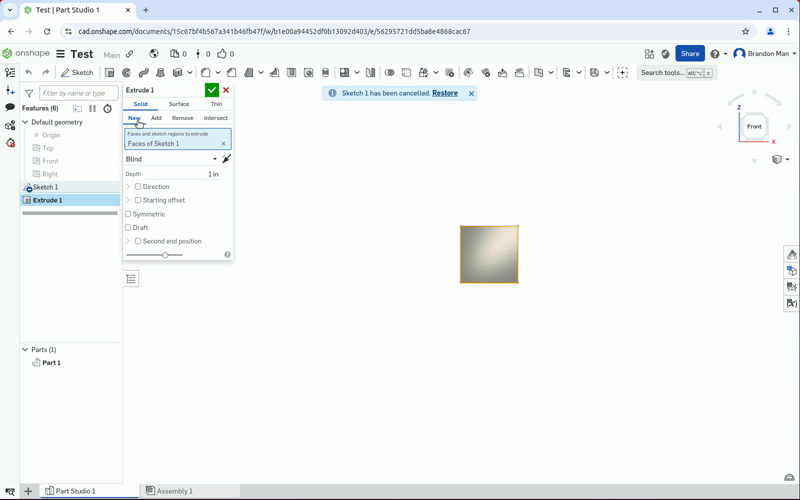
key(tab, 4)
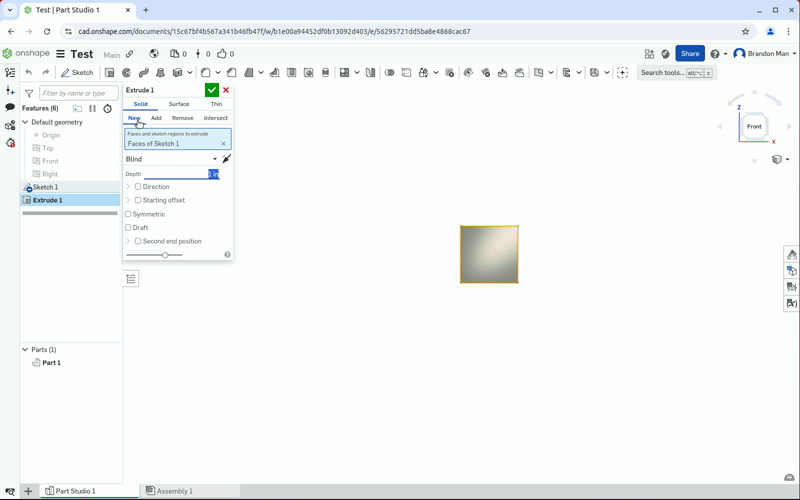
text(11.554)
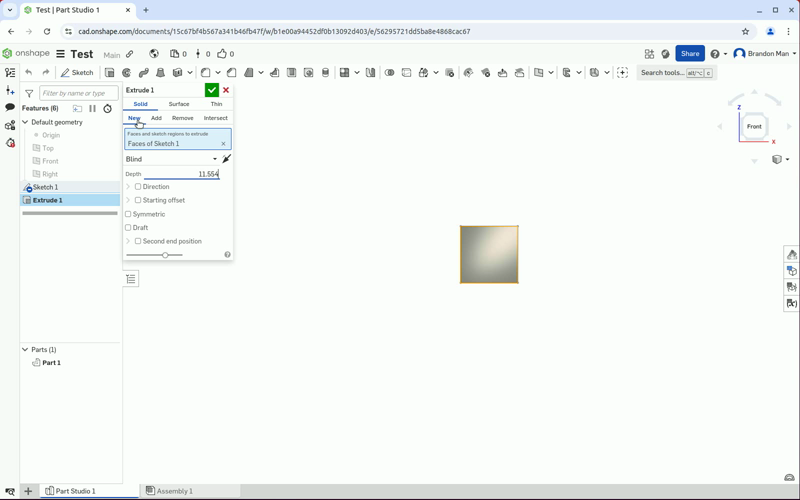
key(enter)
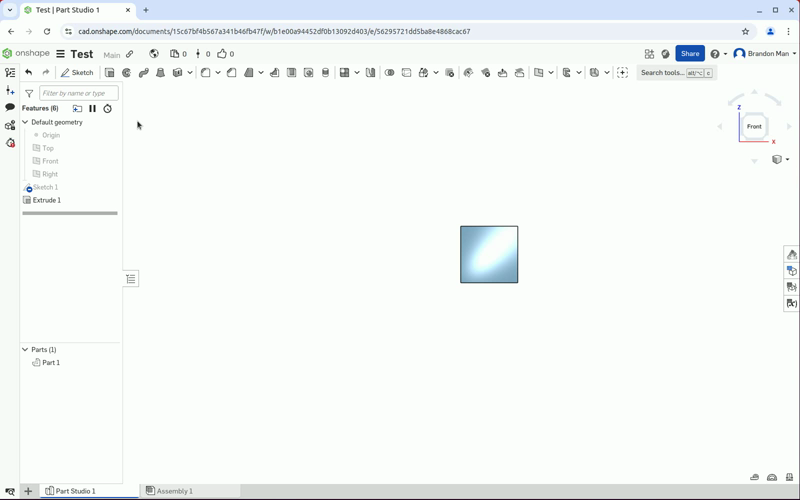
key(shift+h)
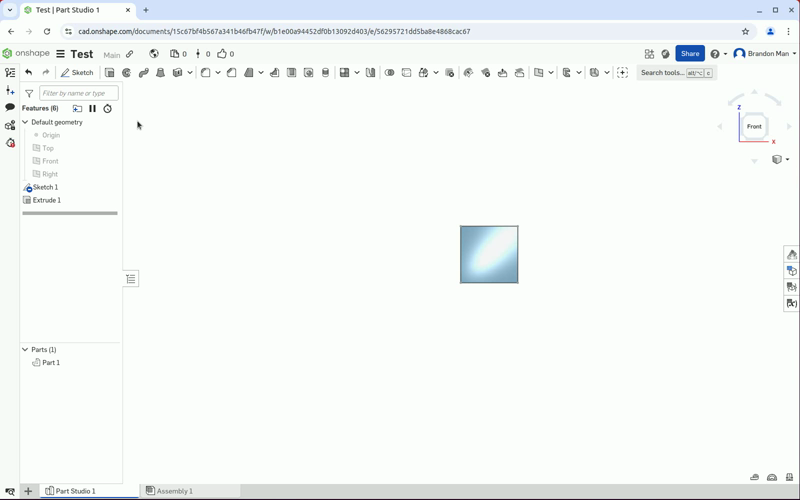
key(shift+h)
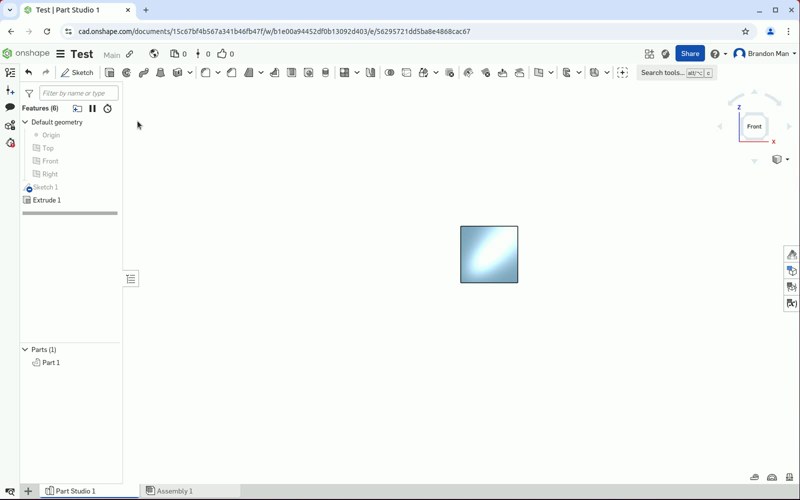
mouse_move(73, 189)
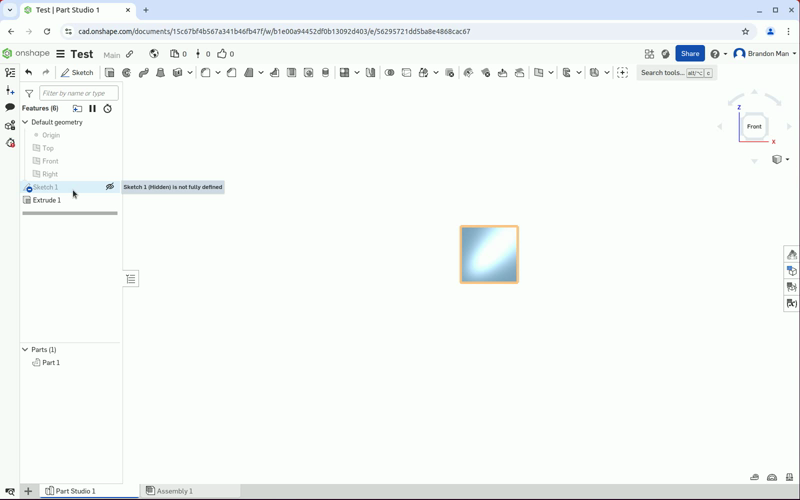
click(73, 189)
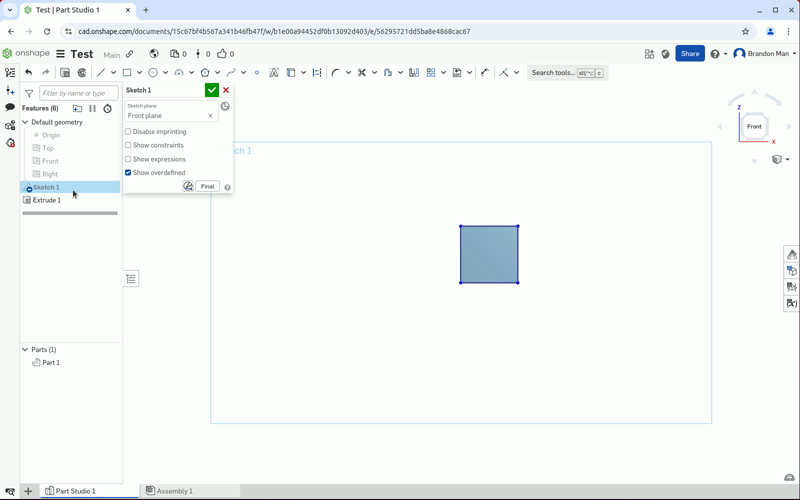
mouse_move(229, 92)
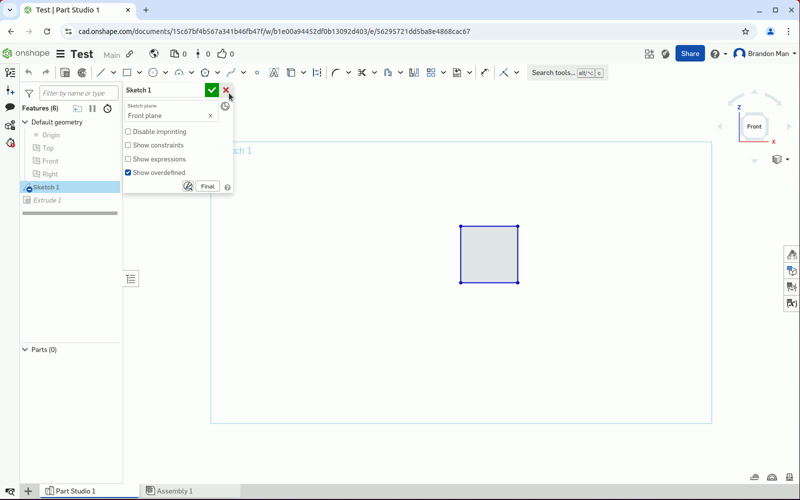
click(229, 92)
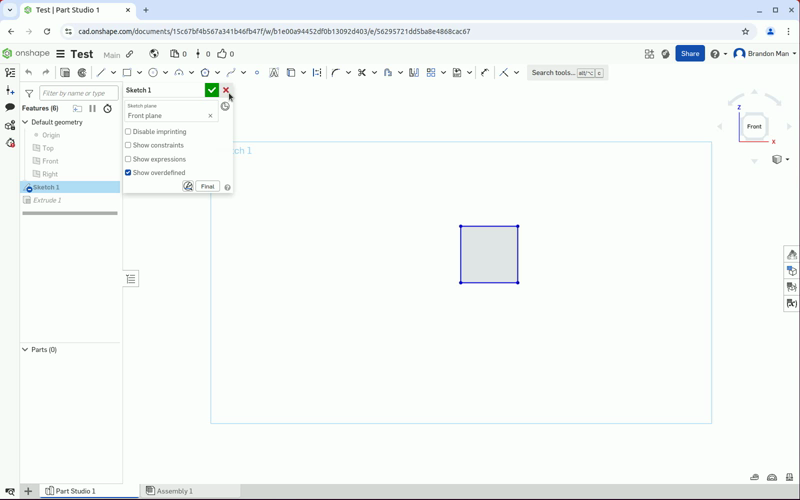
key(shift+s)
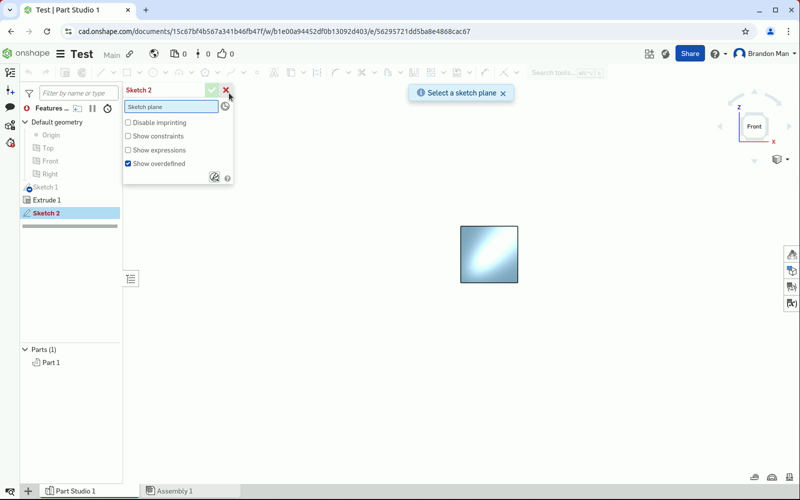
mouse_move(73, 163)
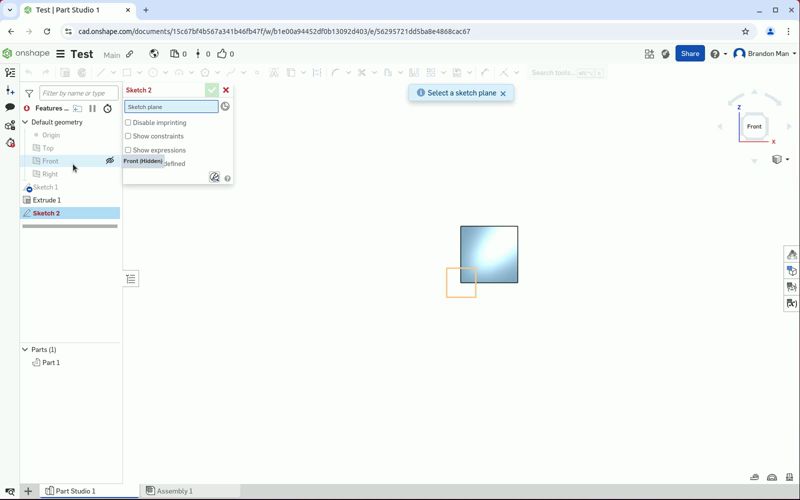
click(73, 163)
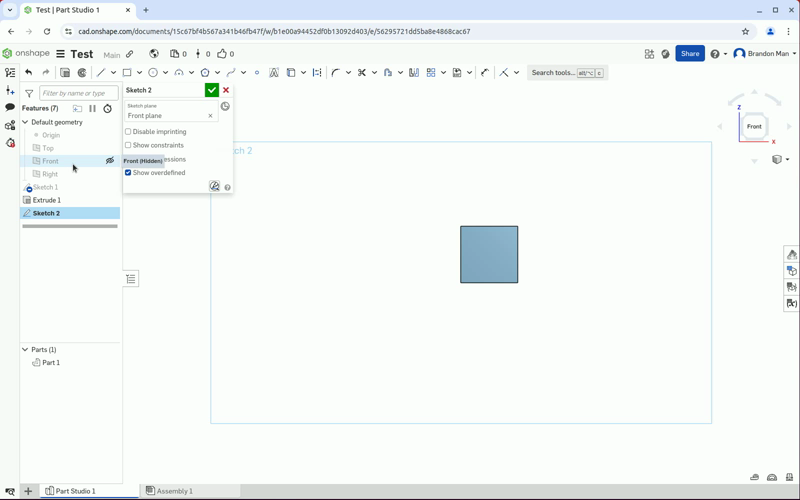
mouse_move(73, 352)
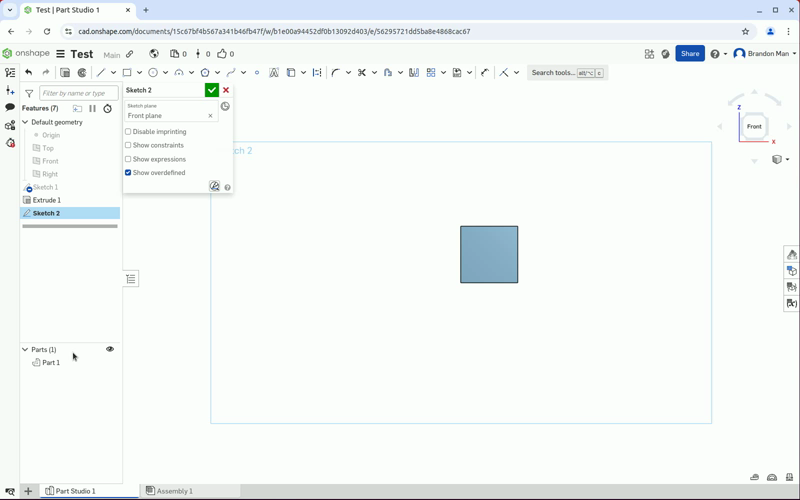
key(y)
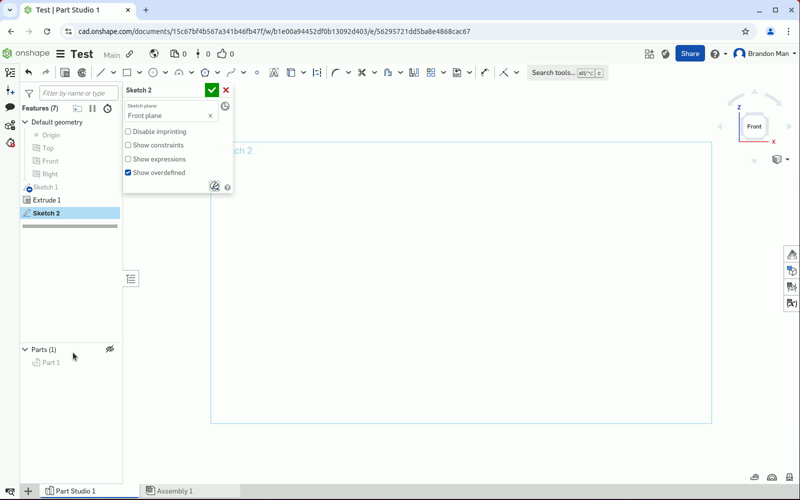
key(l)
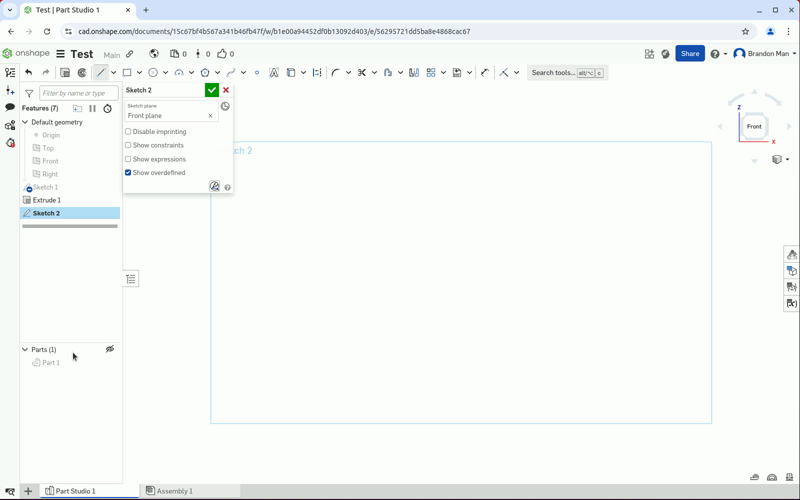
key_down(shift)
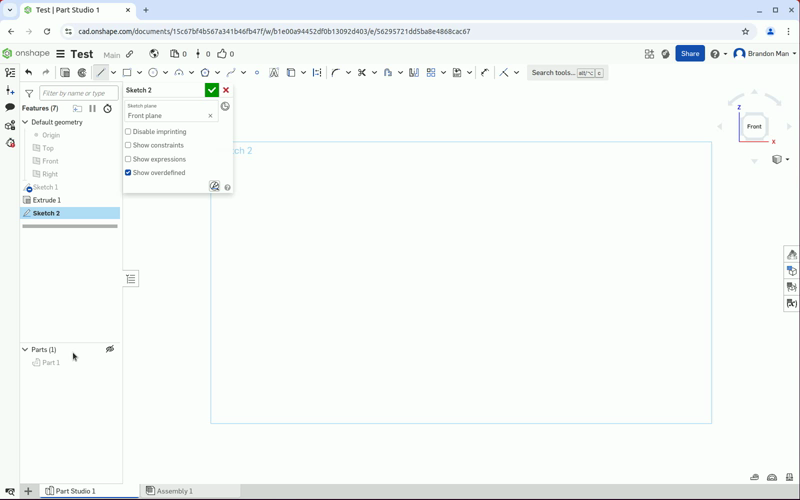
mouse_move(404, 282)
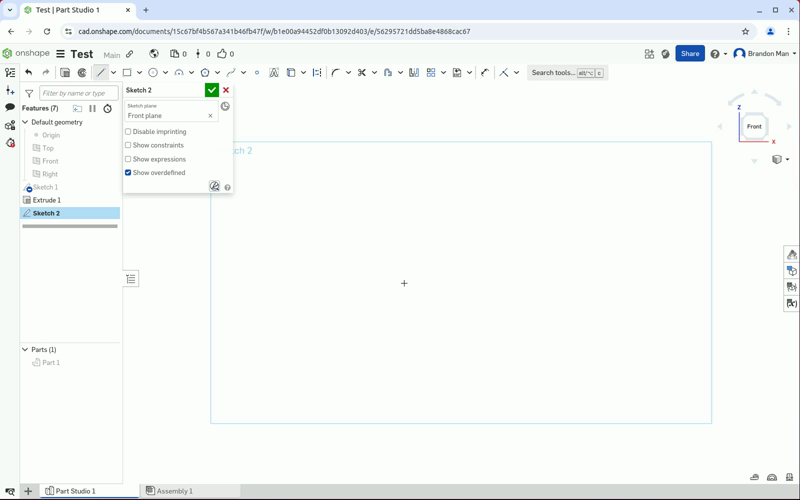
click(404, 282)
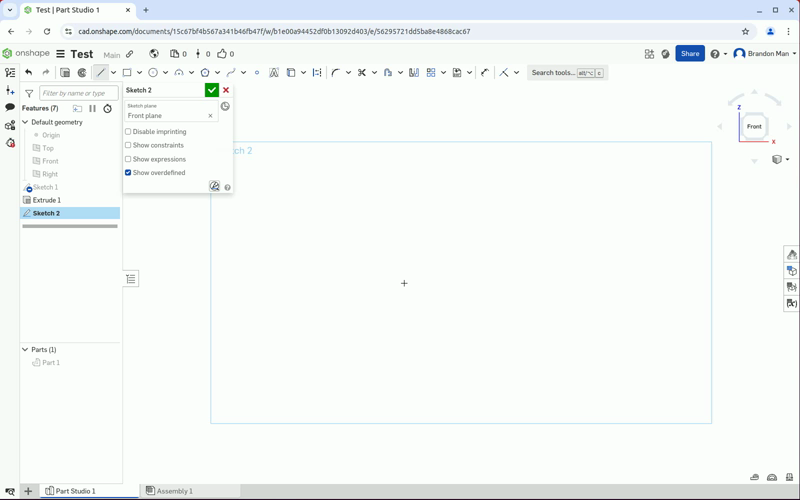
key_up(shift)
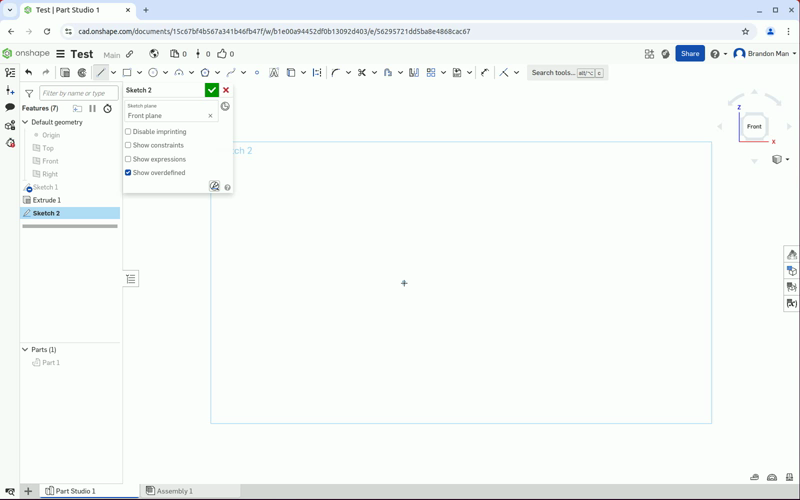
key_down(shift)
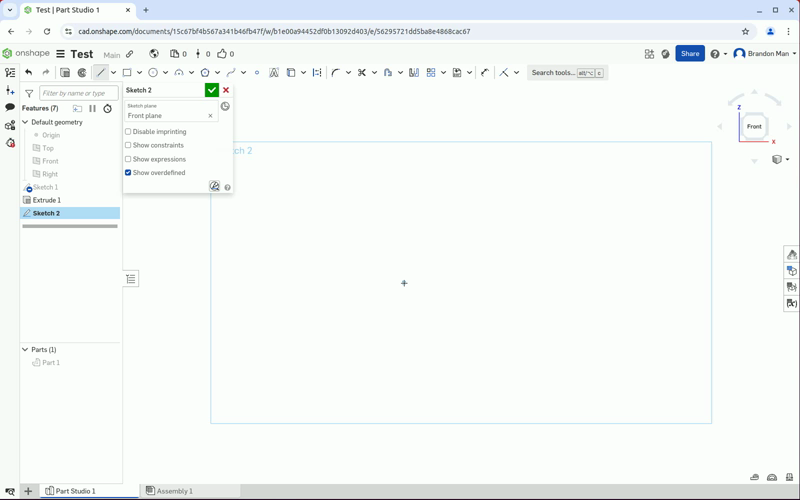
mouse_move(434, 282)
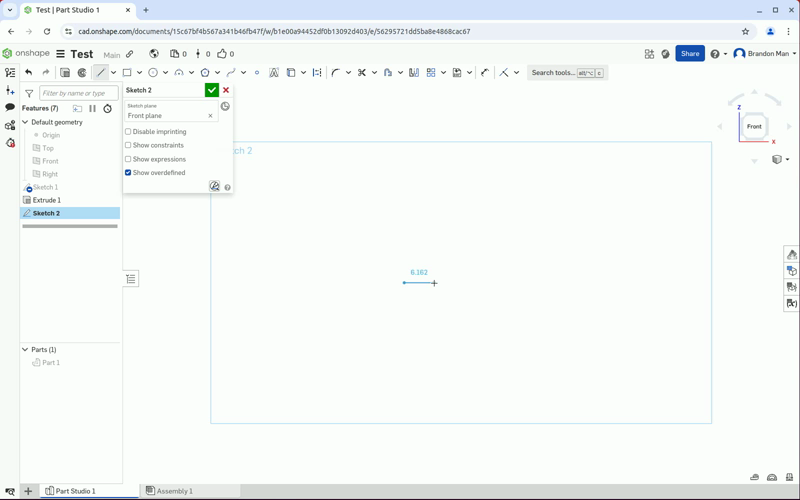
mouse_move(461, 282)
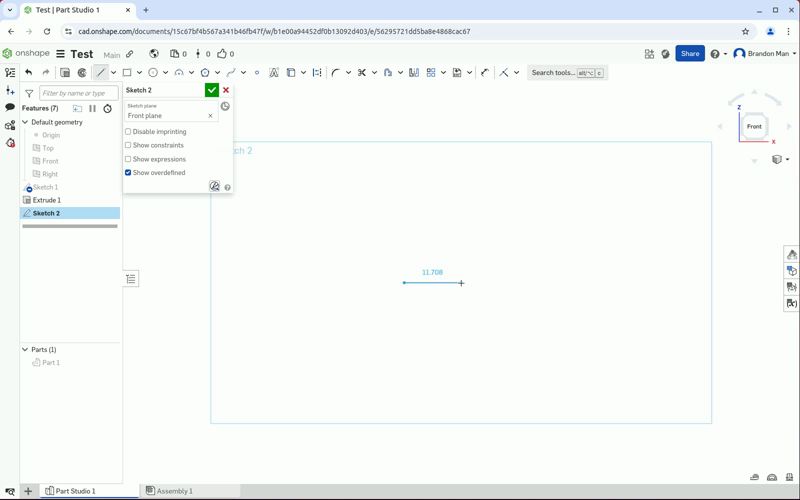
click(461, 282)
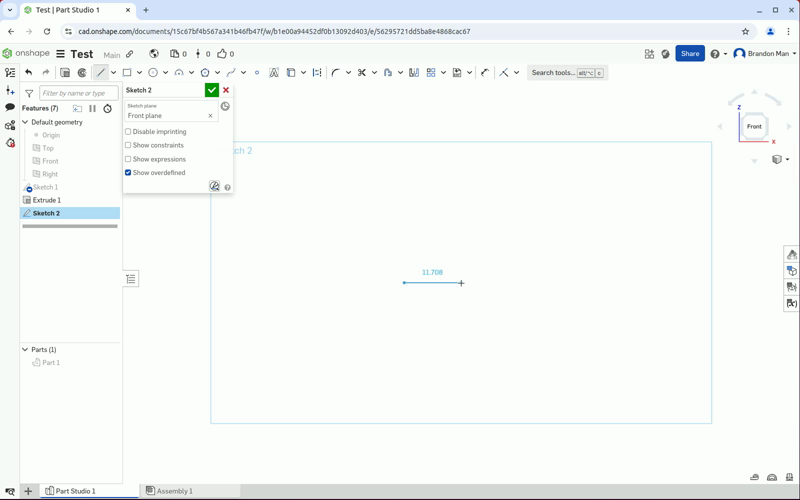
key_up(shift)
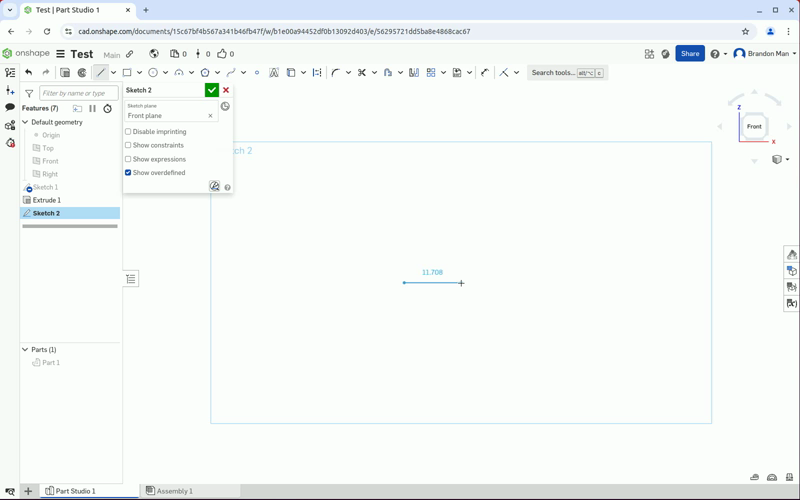
key_down(shift)
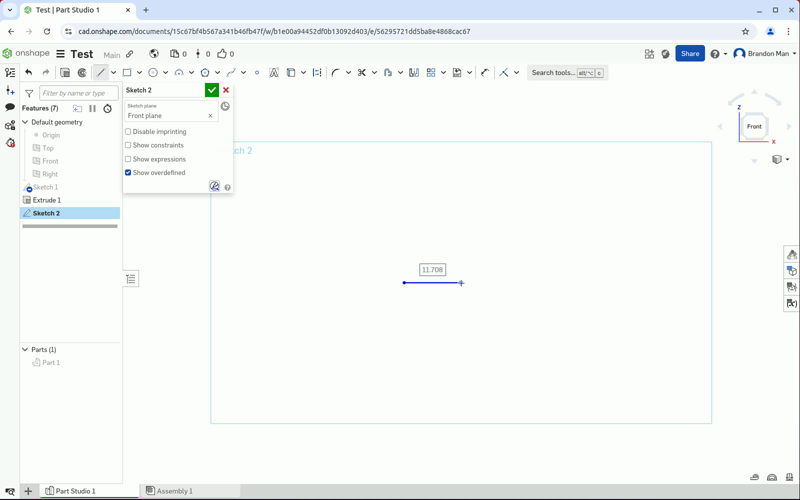
mouse_move(491, 282)
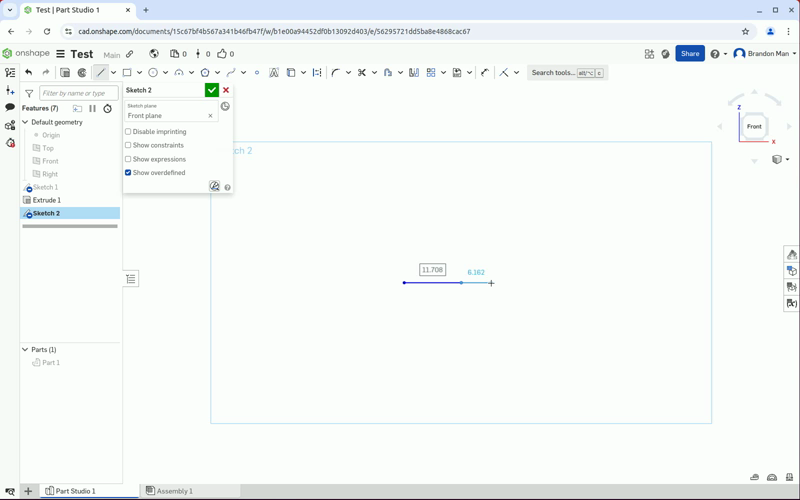
mouse_move(461, 226)
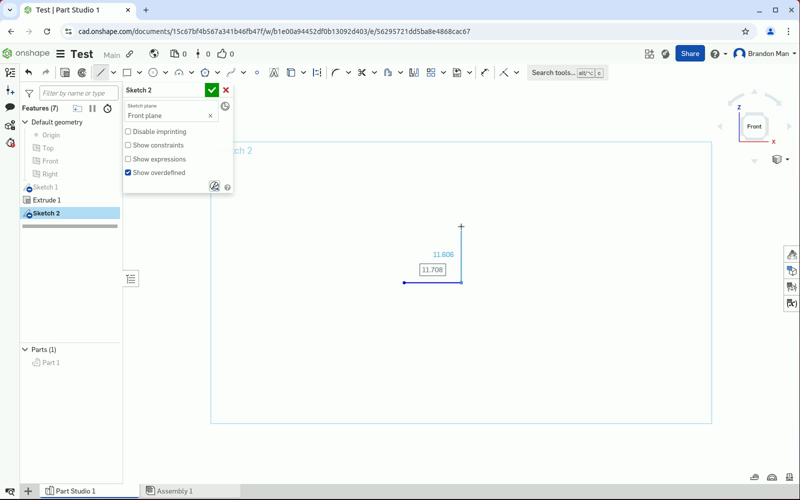
click(461, 226)
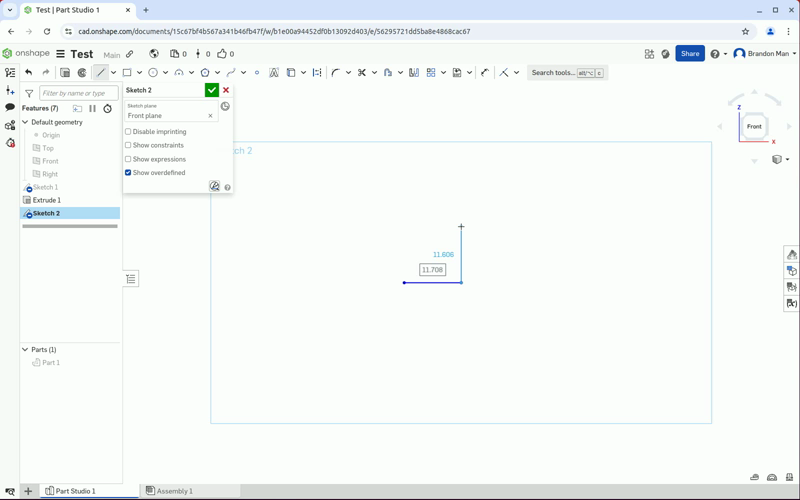
key_up(shift)
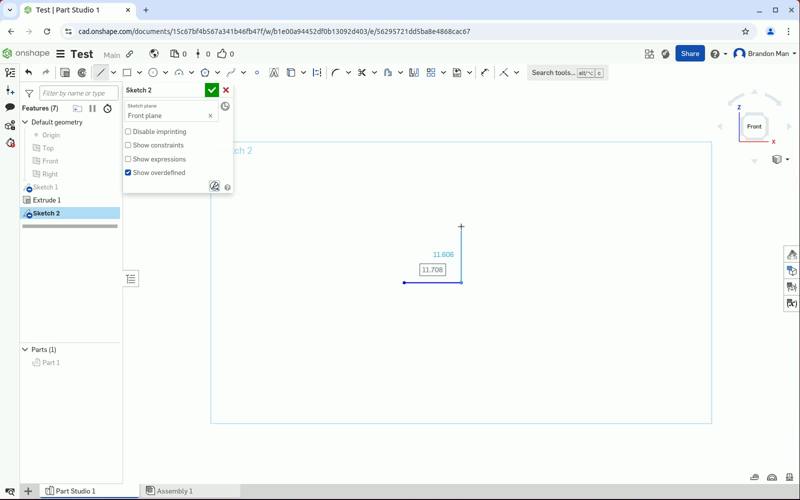
key_down(shift)
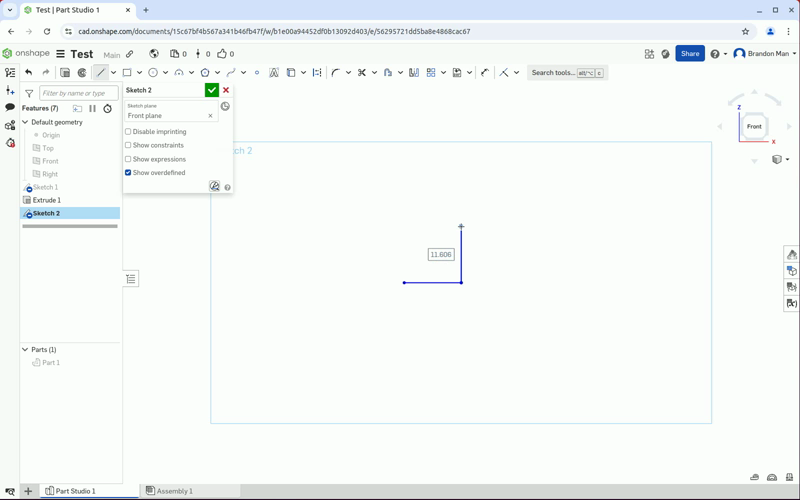
mouse_move(491, 226)
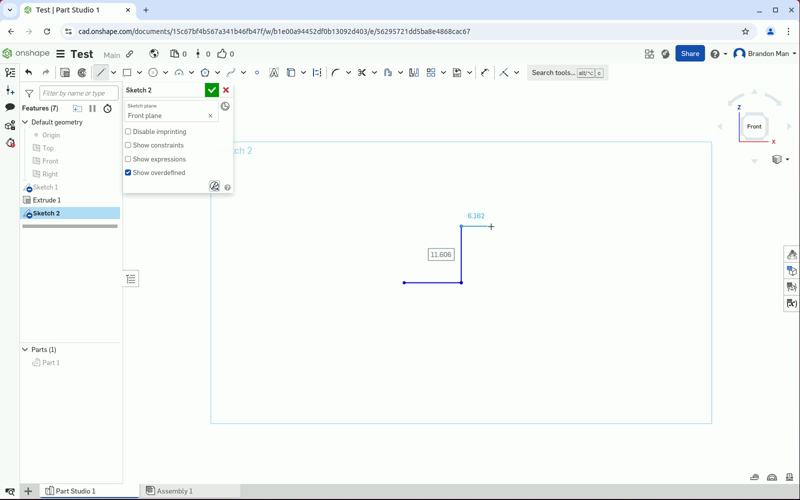
mouse_move(404, 226)
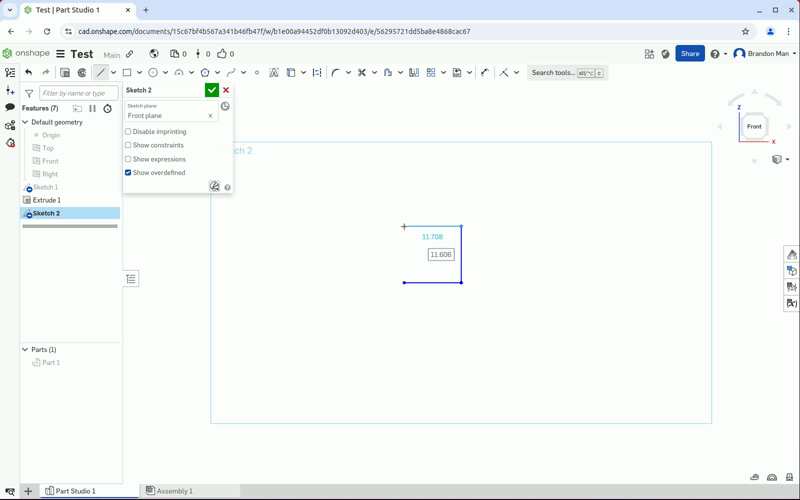
click(404, 226)
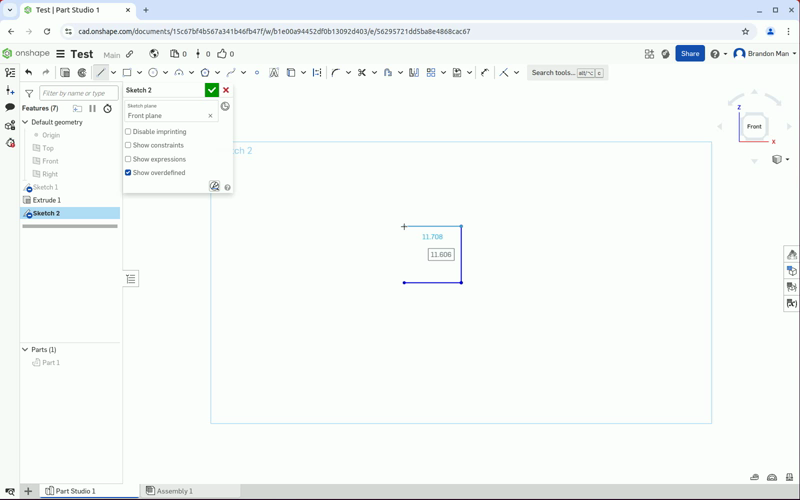
key_up(shift)
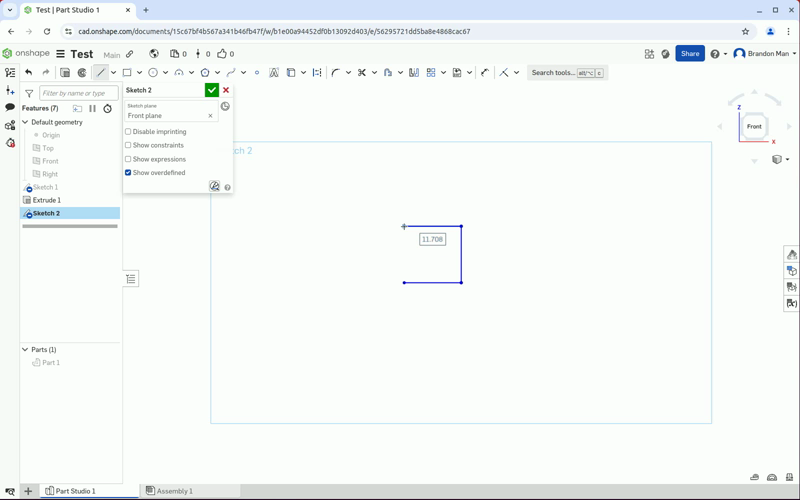
mouse_move(434, 226)
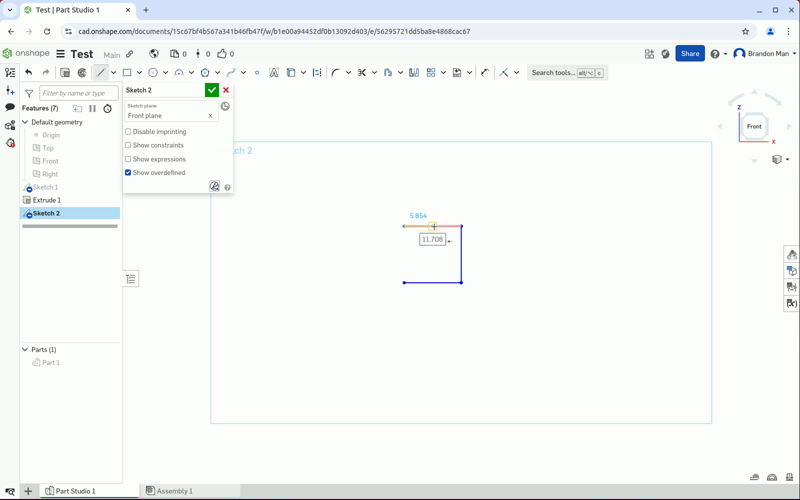
key_down(shift)
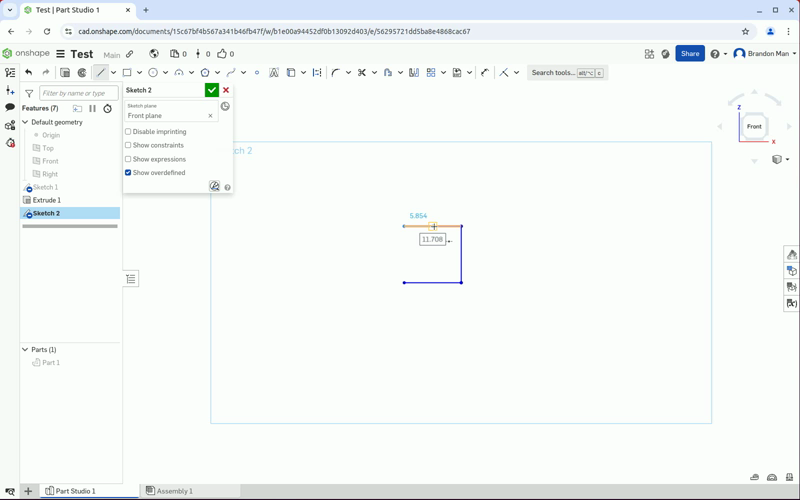
mouse_move(404, 282)
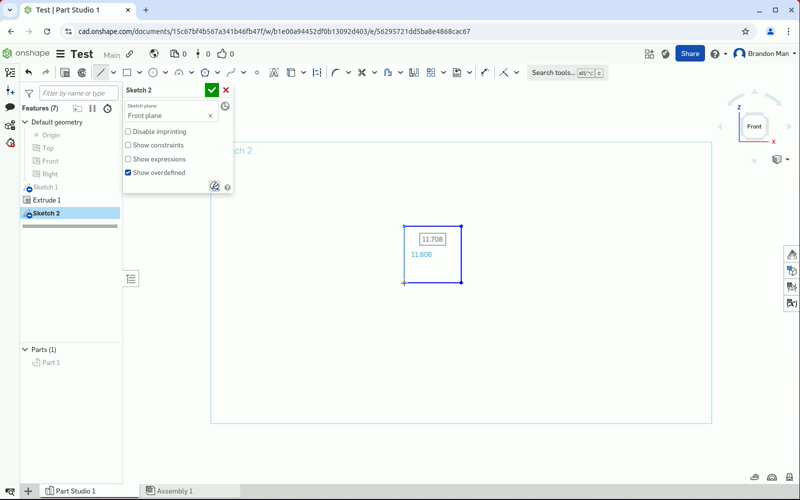
key_up(shift)
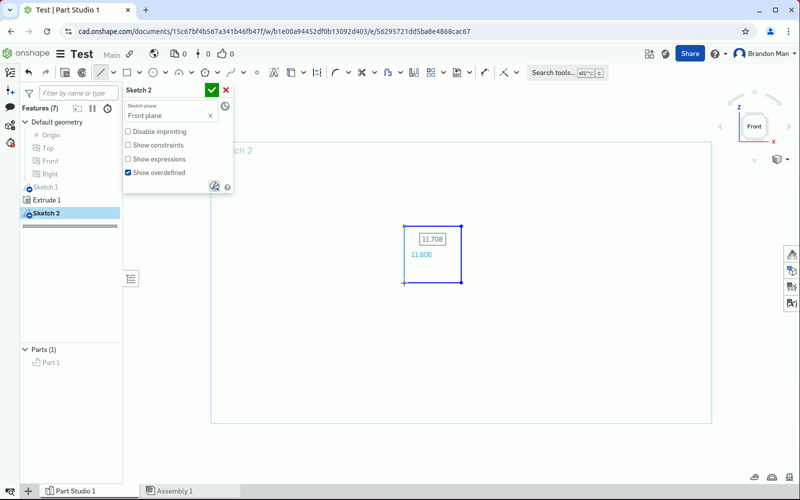
click(404, 282)
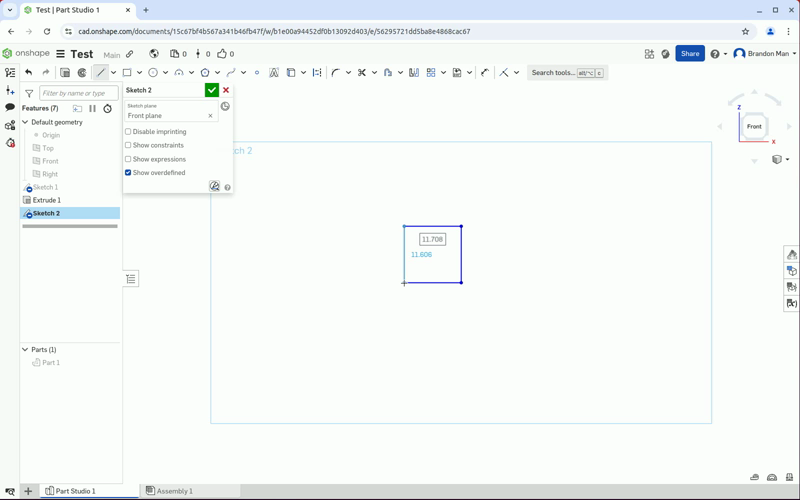
key(esc)
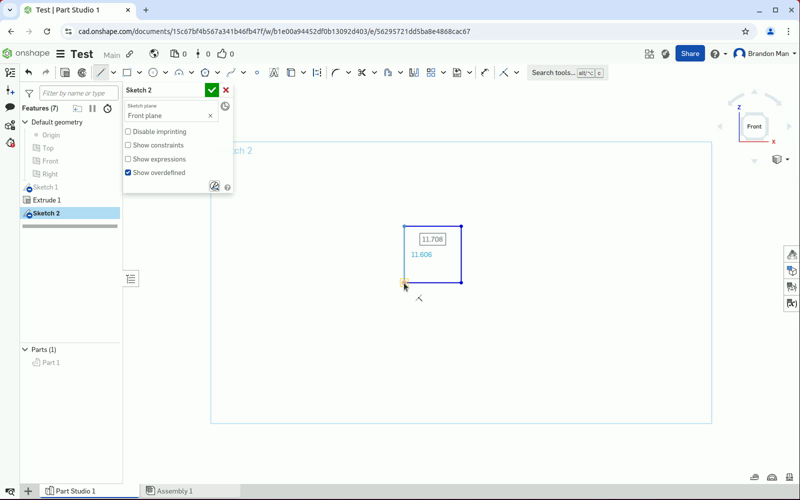
mouse_move(430, 278)
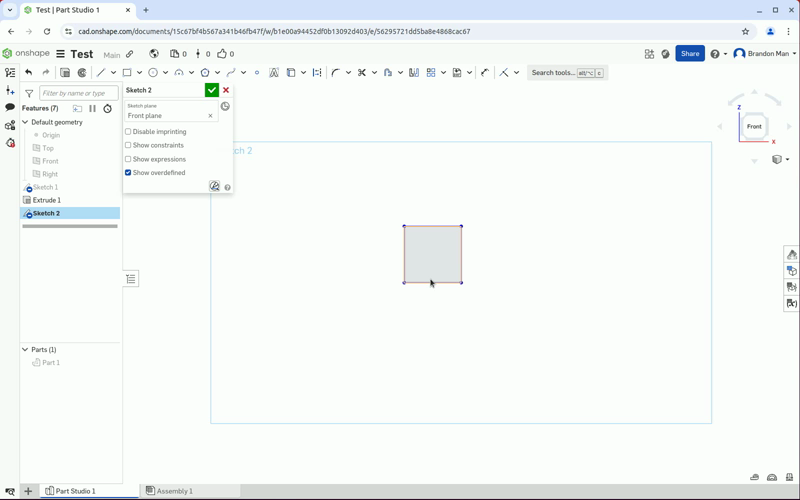
click(430, 278)
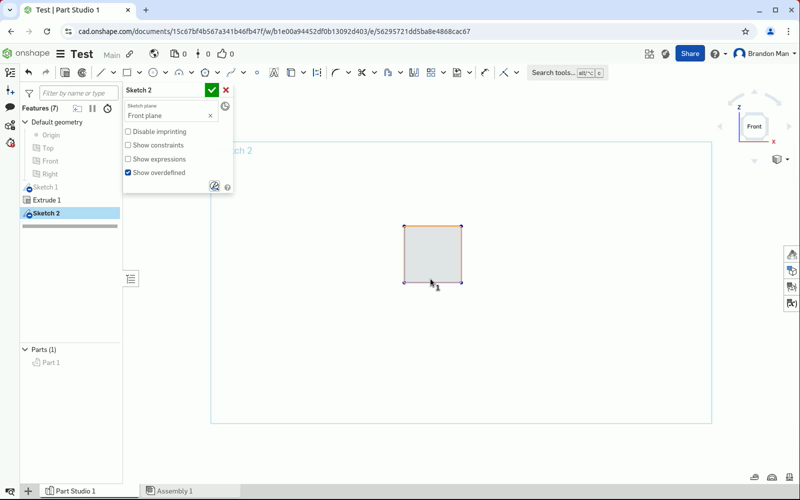
mouse_move(73, 352)
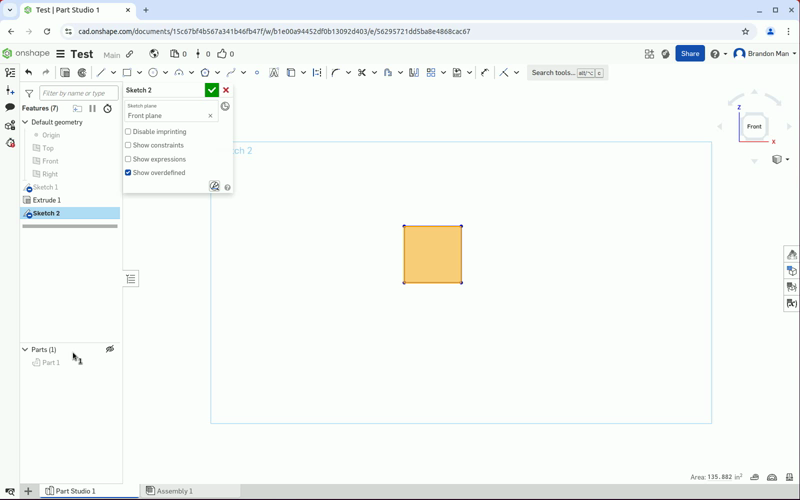
key(shift+y)
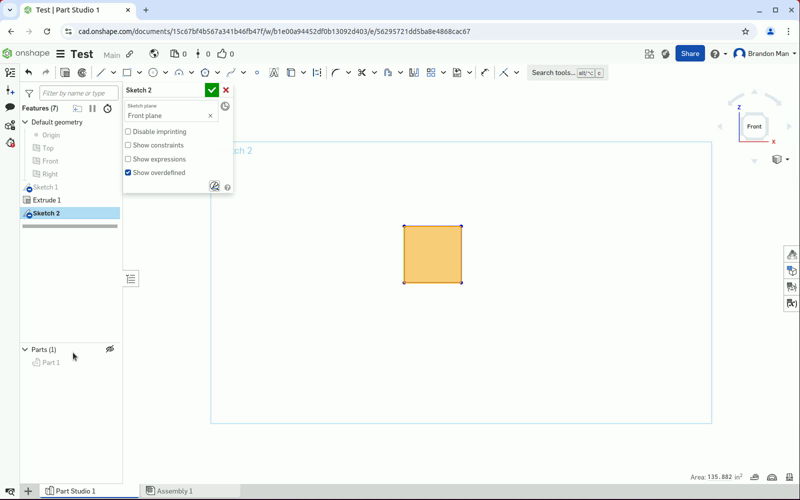
key(shift+e)
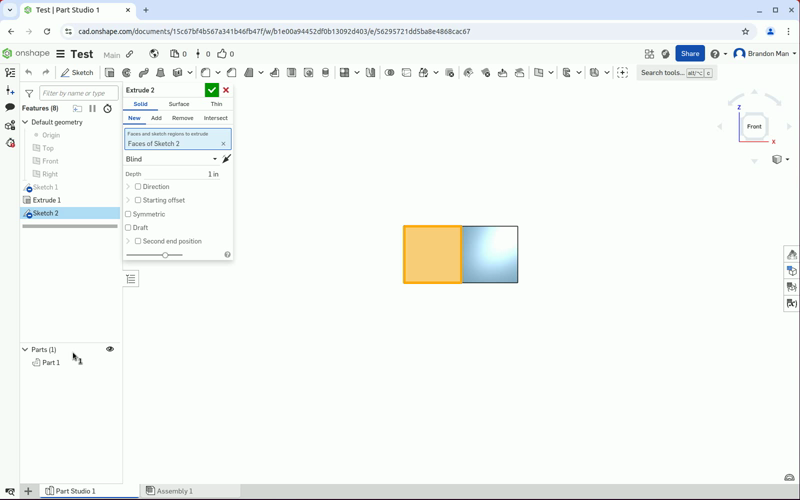
mouse_move(143, 106)
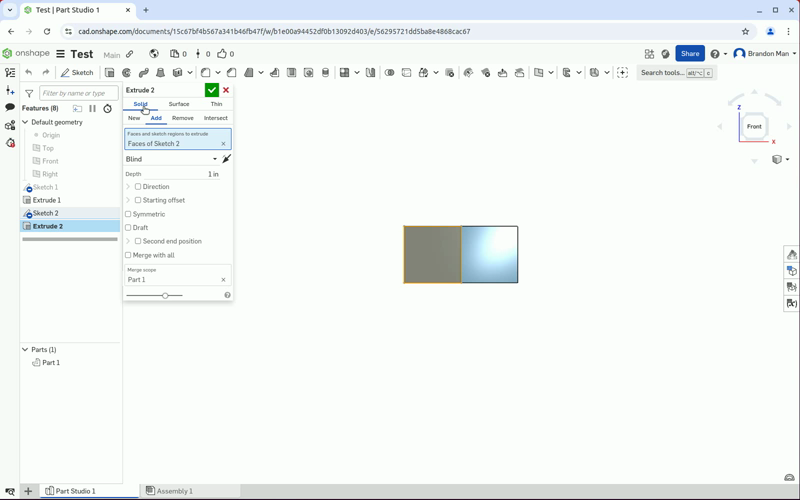
click(143, 106)
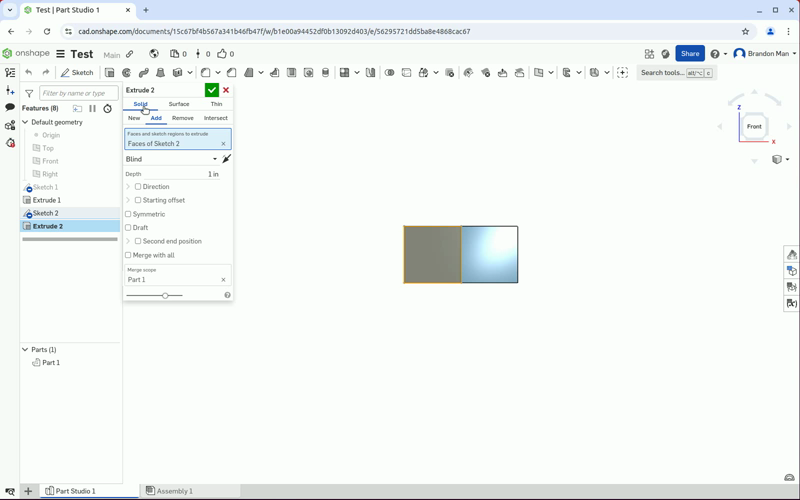
mouse_move(137, 120)
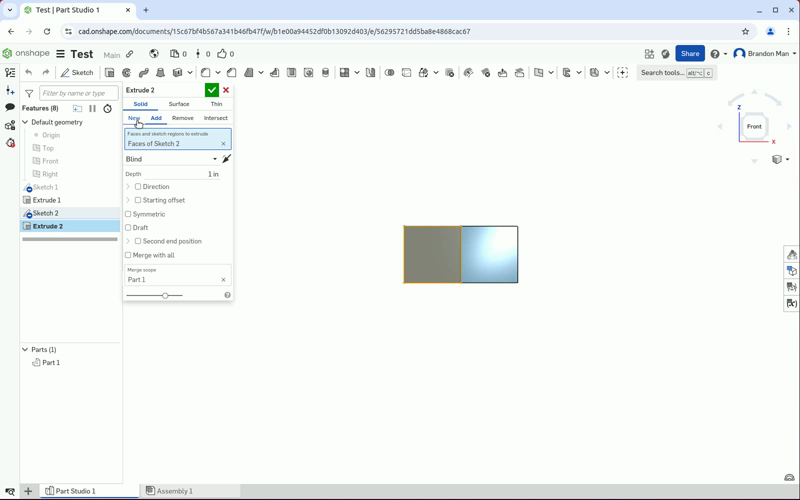
click(137, 120)
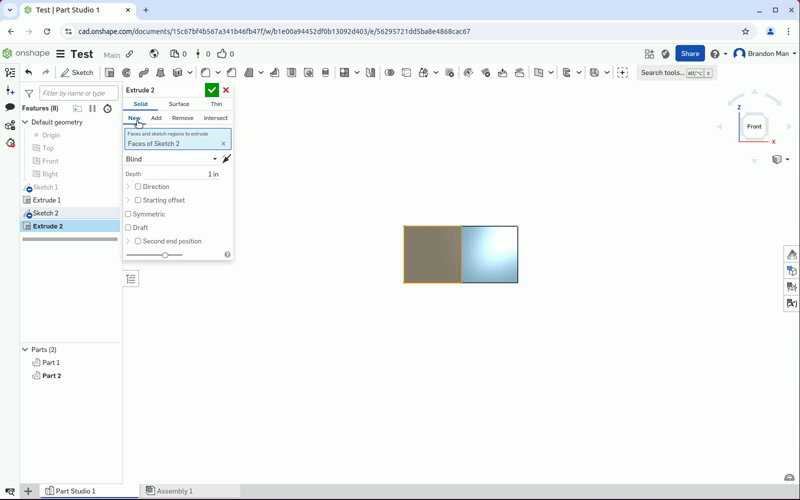
key(tab, 4)
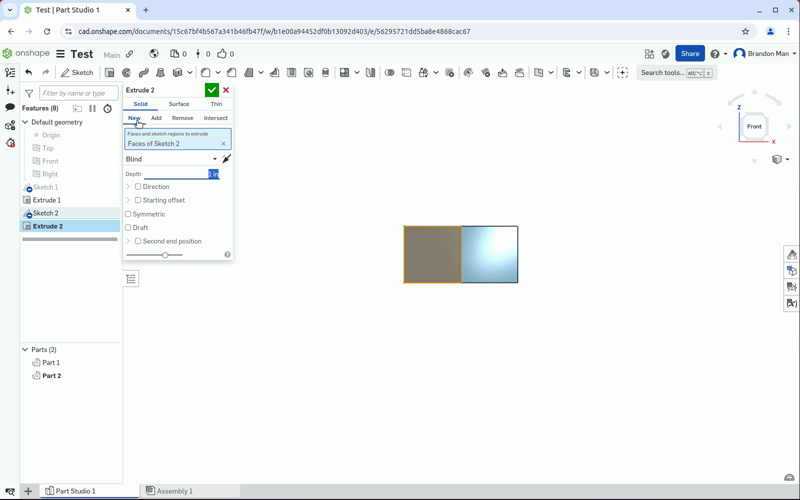
text(11.554)
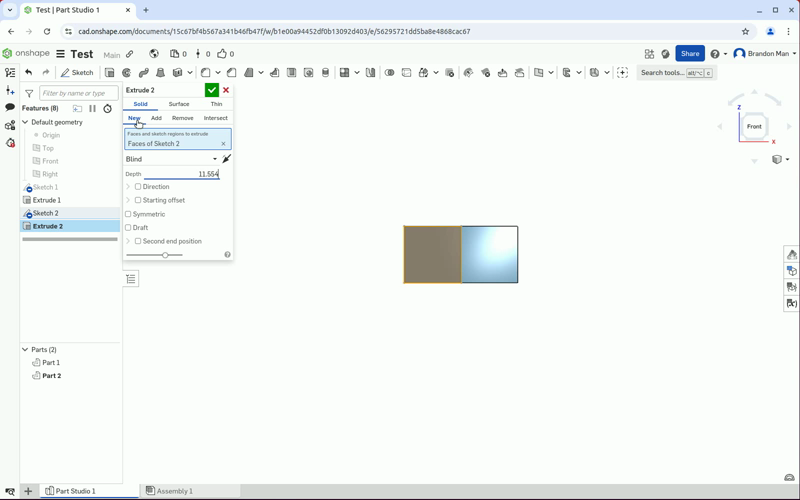
key(enter)
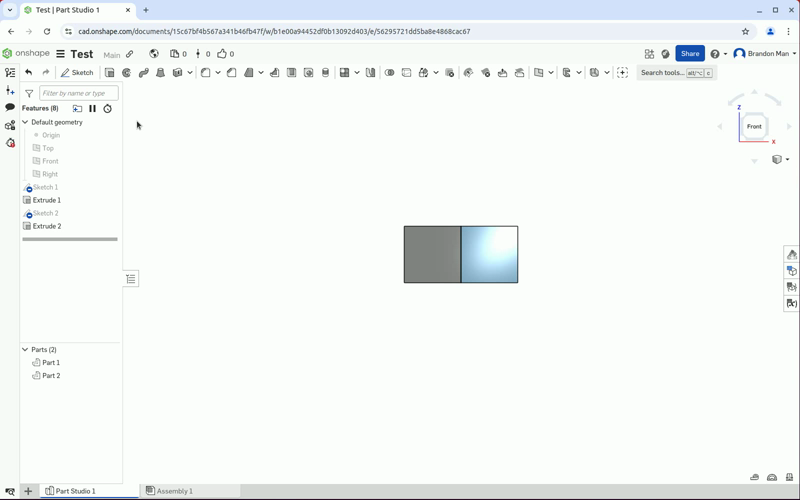
key(shift+h)
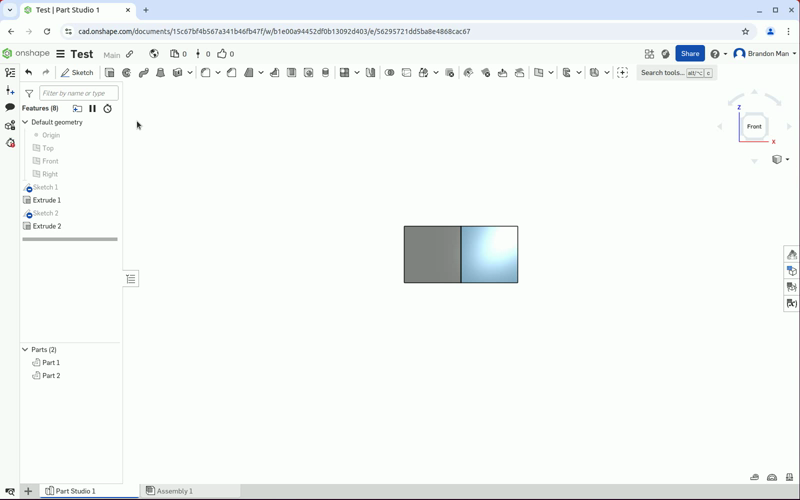
key(shift+h)
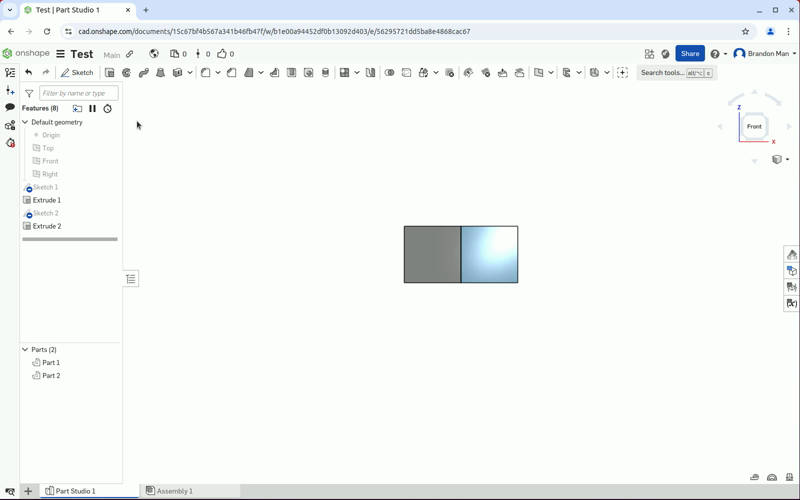
mouse_move(73, 189)
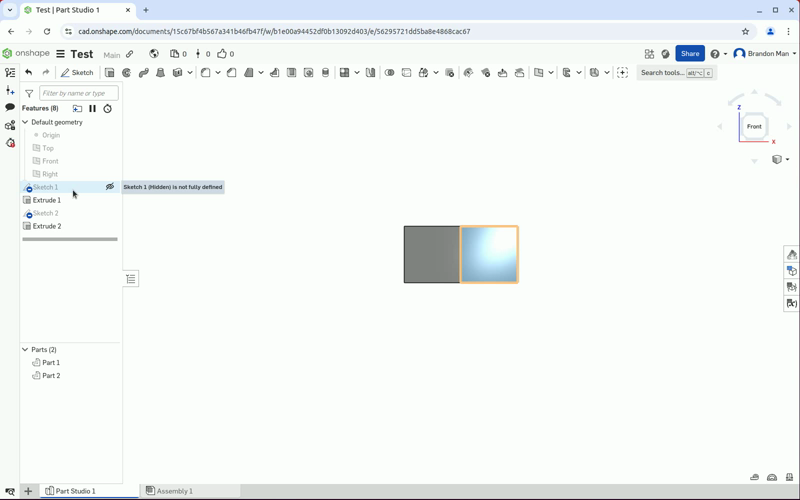
click(73, 189)
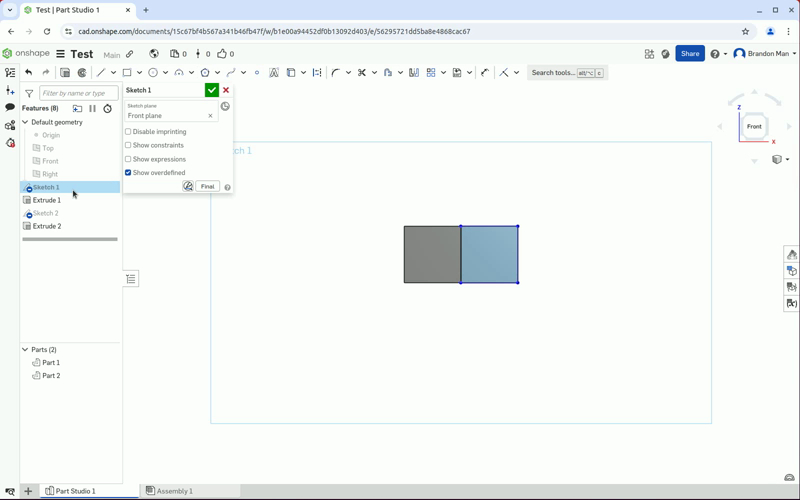
mouse_move(229, 92)
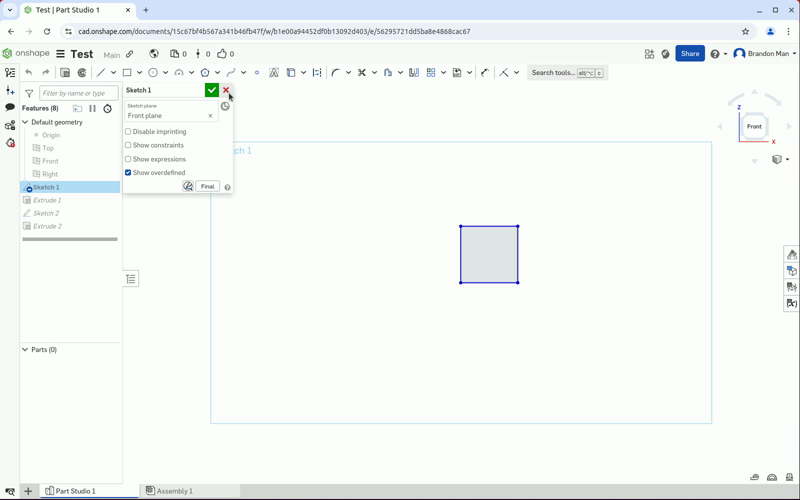
click(229, 92)
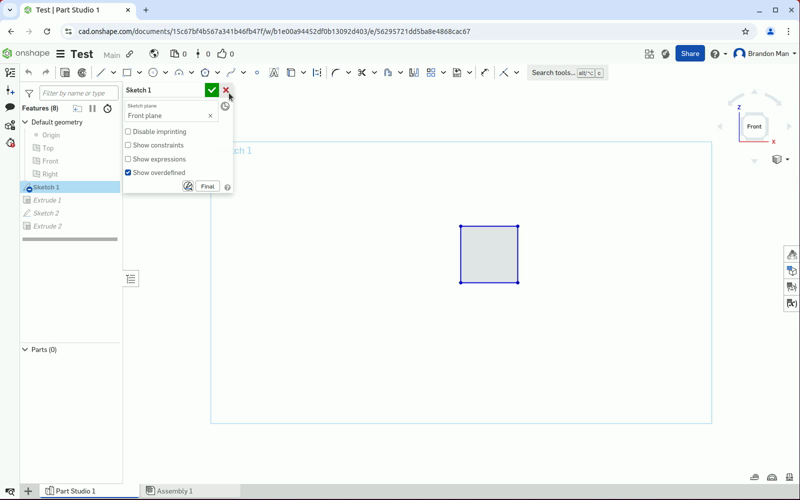
key(shift+s)
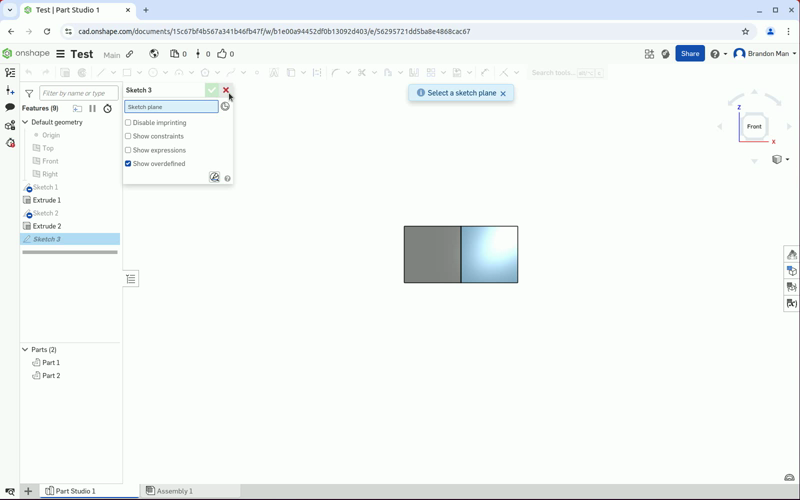
mouse_move(73, 163)
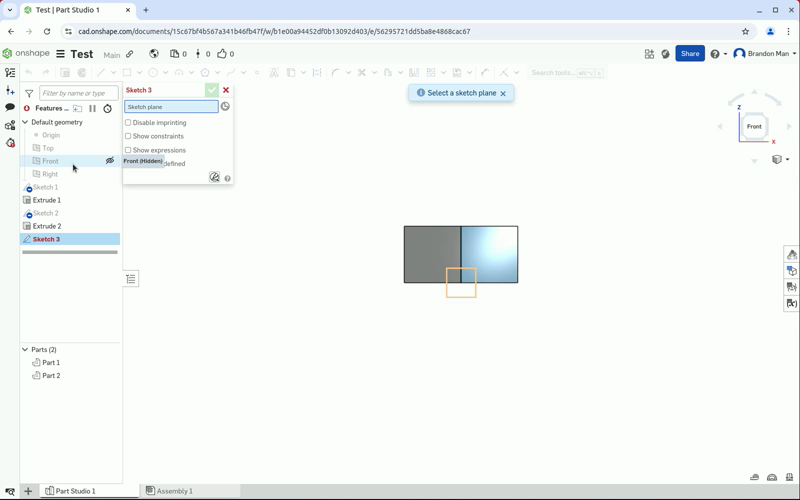
click(73, 163)
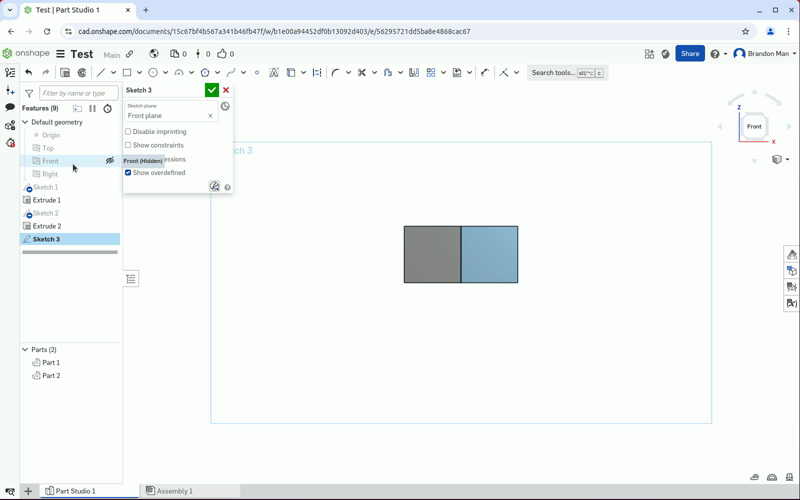
mouse_move(73, 352)
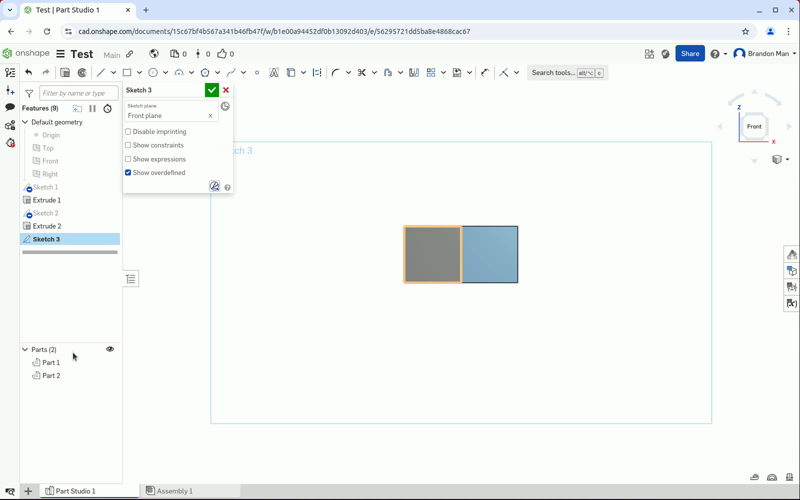
key(y)
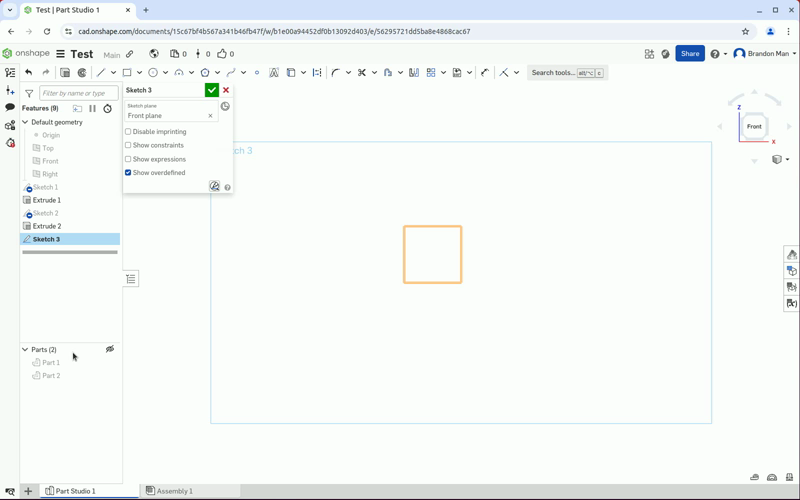
key(l)
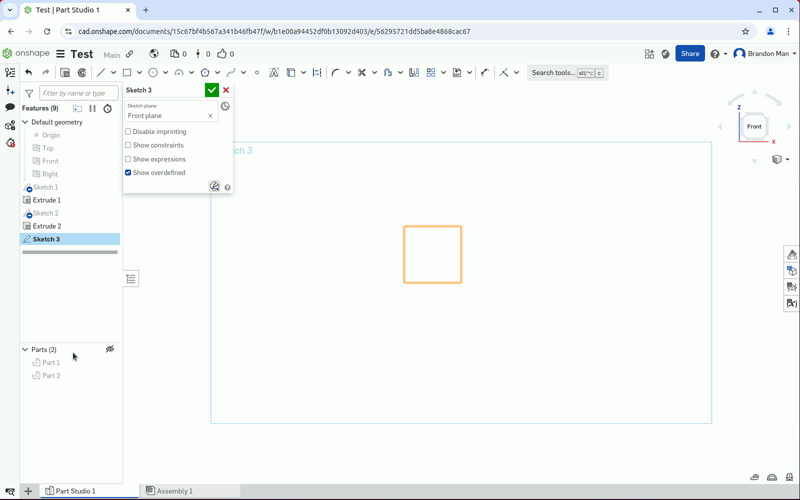
key_down(shift)
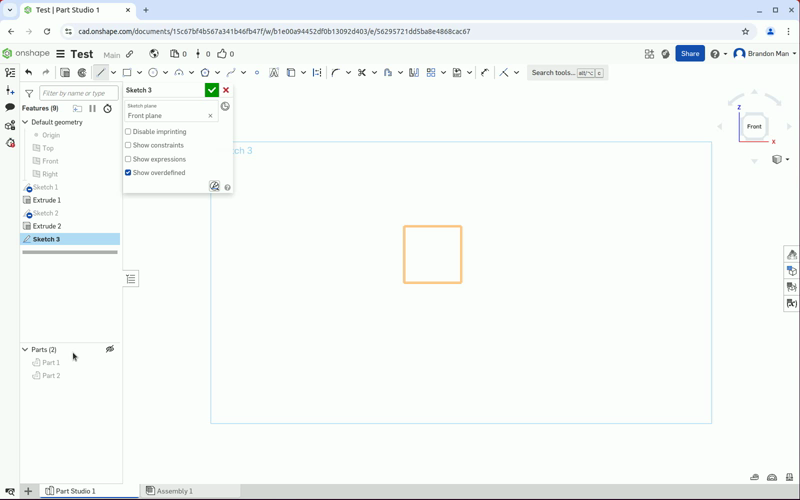
mouse_move(404, 395)
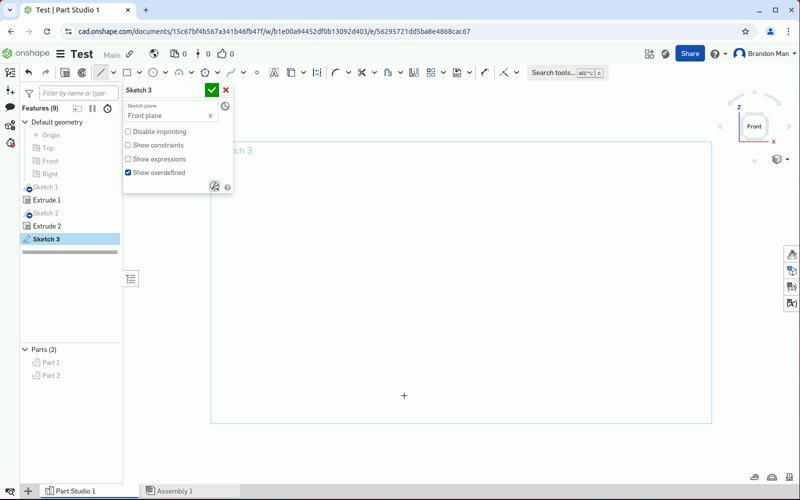
click(404, 395)
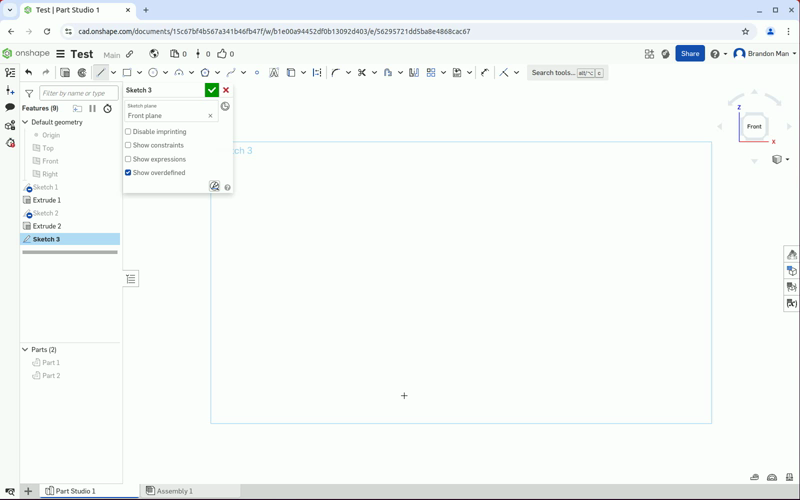
key_up(shift)
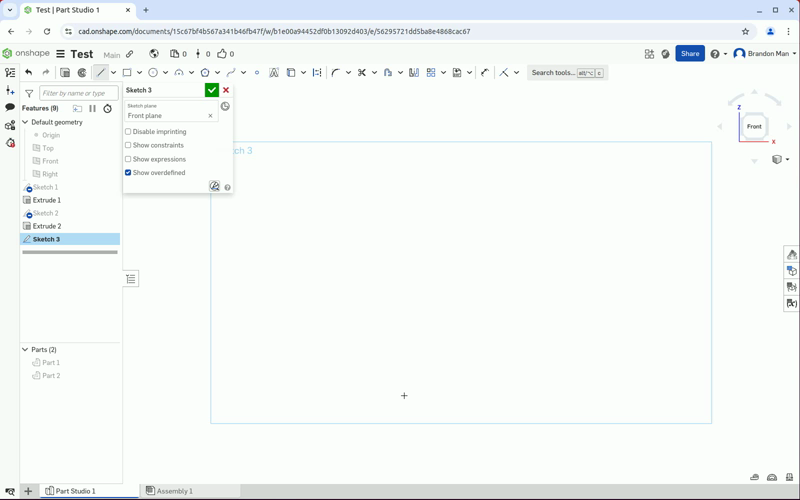
key_down(shift)
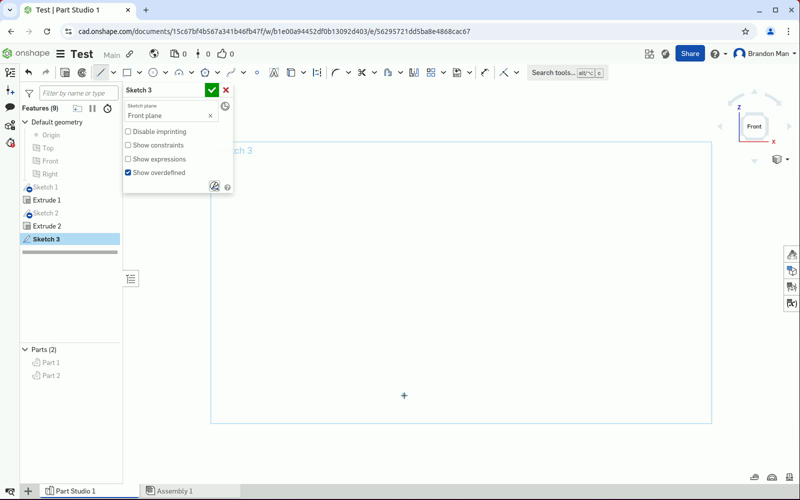
mouse_move(434, 395)
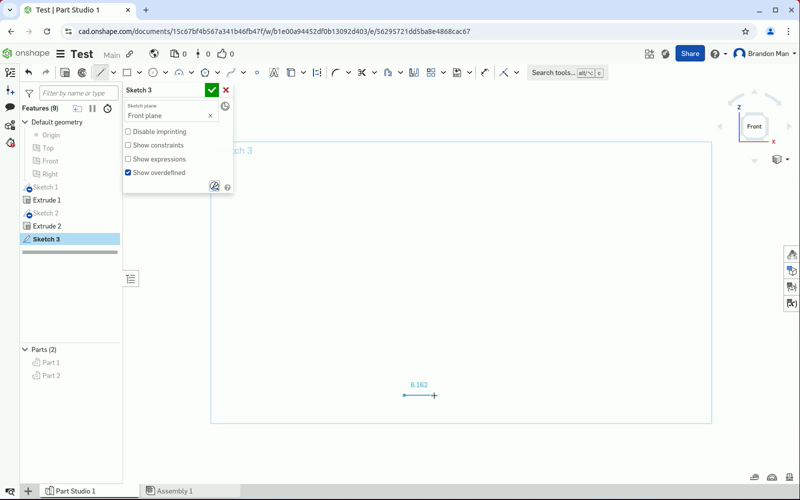
mouse_move(461, 395)
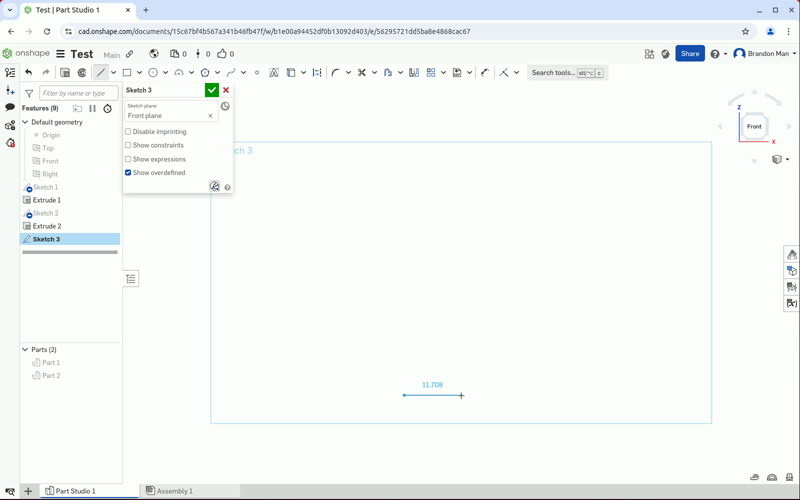
click(461, 395)
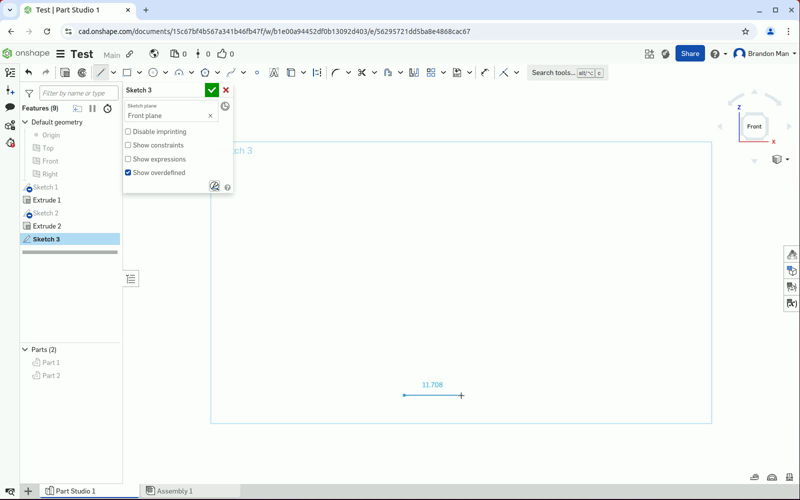
key_up(shift)
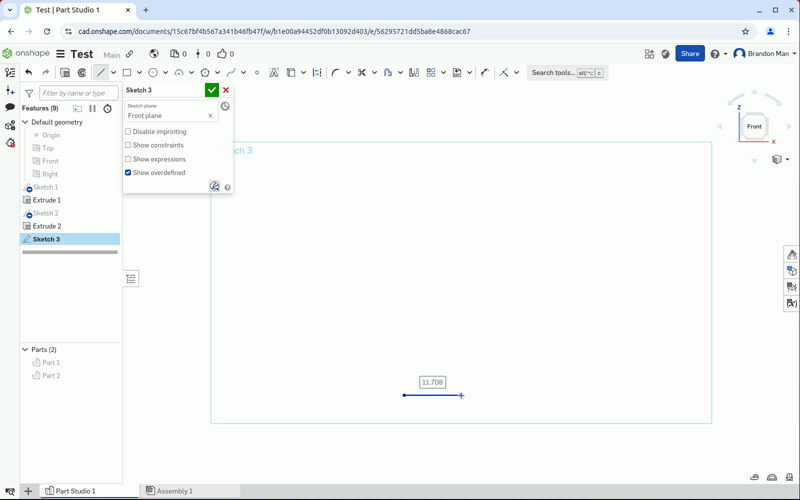
key_down(shift)
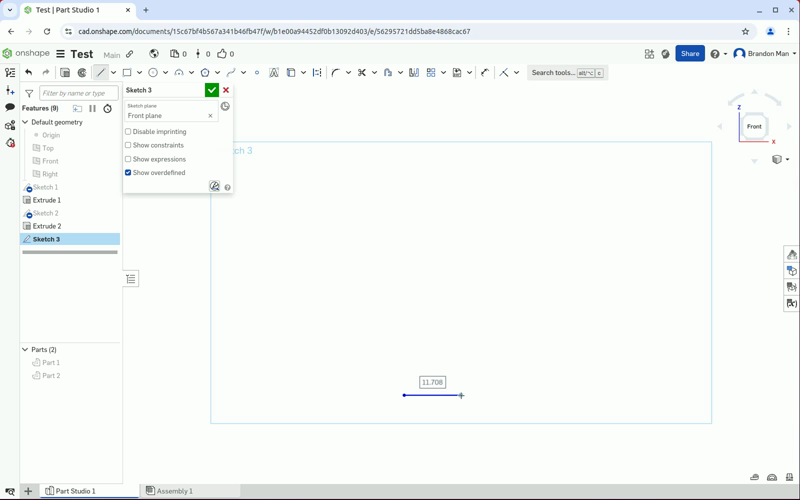
mouse_move(491, 395)
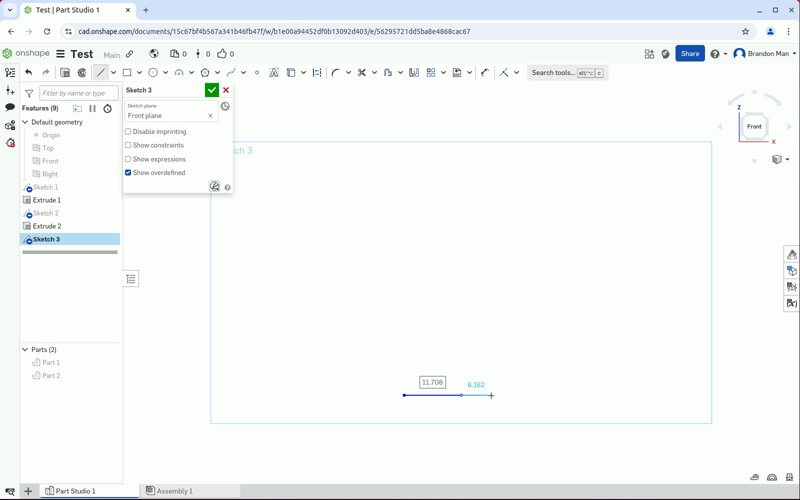
mouse_move(461, 338)
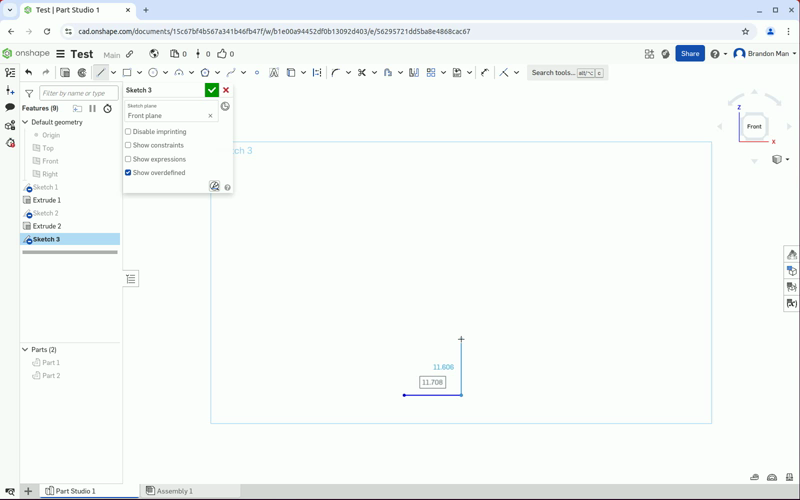
click(461, 338)
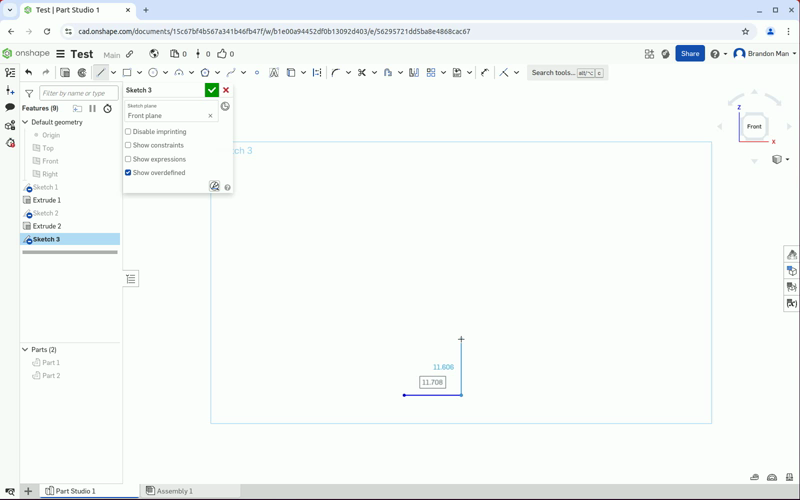
key_up(shift)
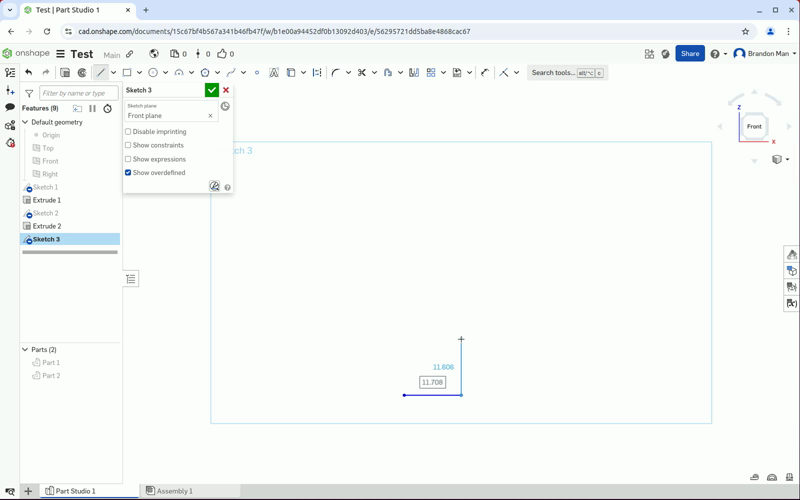
key_down(shift)
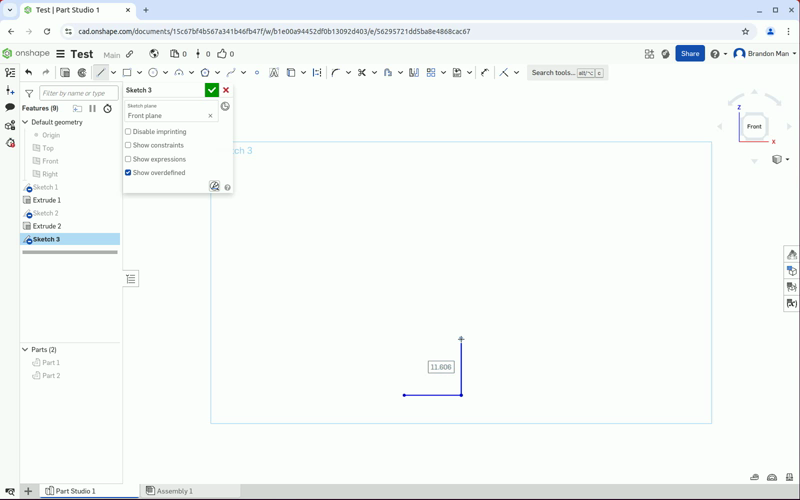
mouse_move(491, 338)
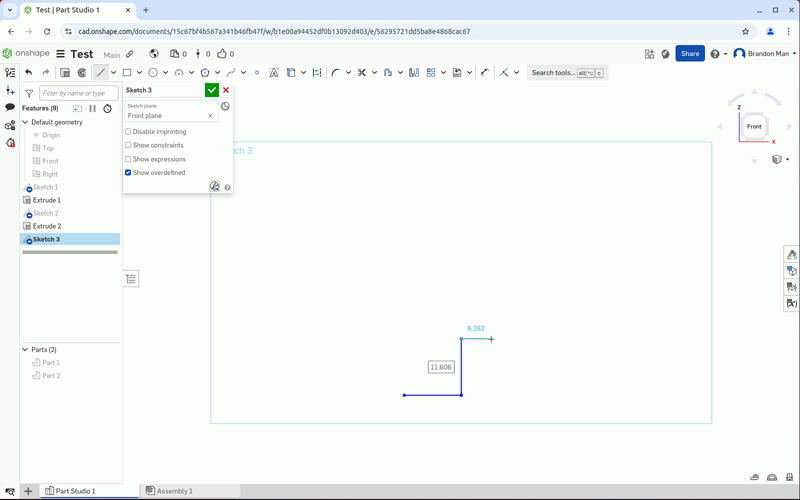
mouse_move(404, 338)
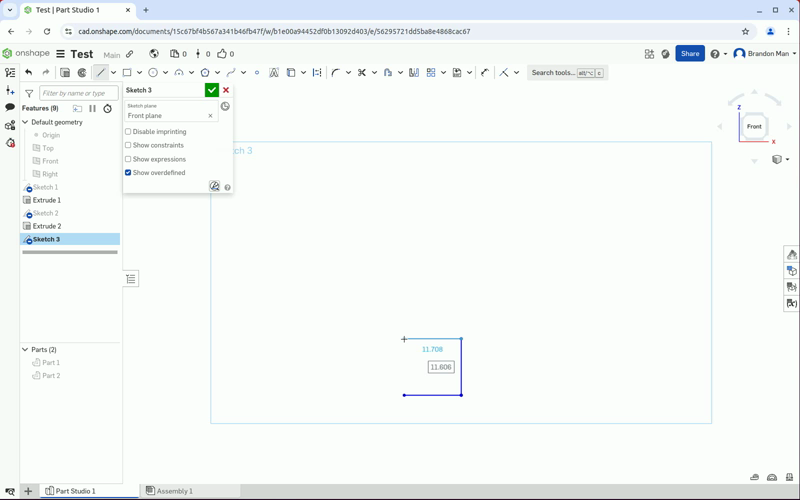
click(404, 338)
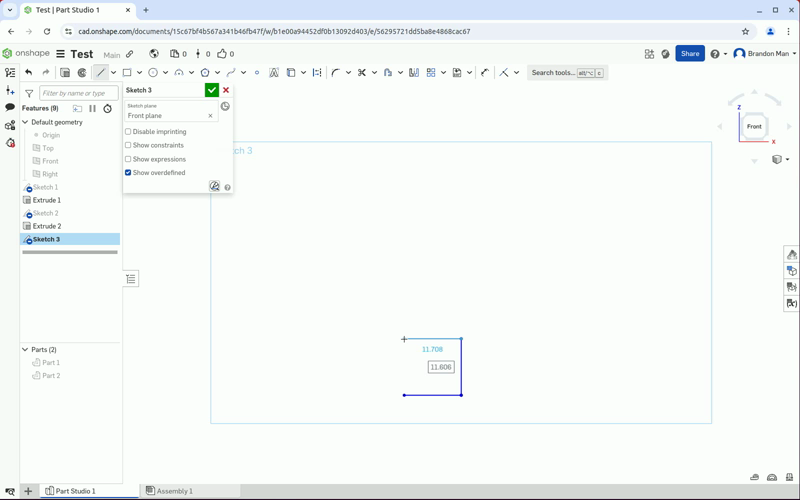
key_up(shift)
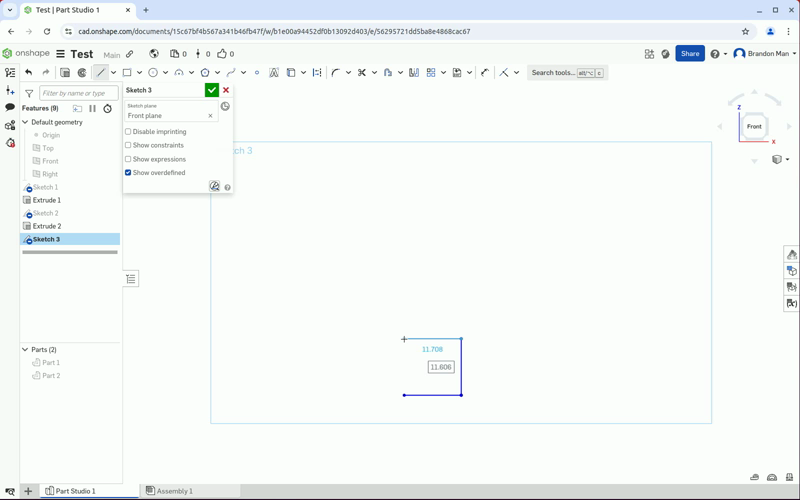
mouse_move(434, 338)
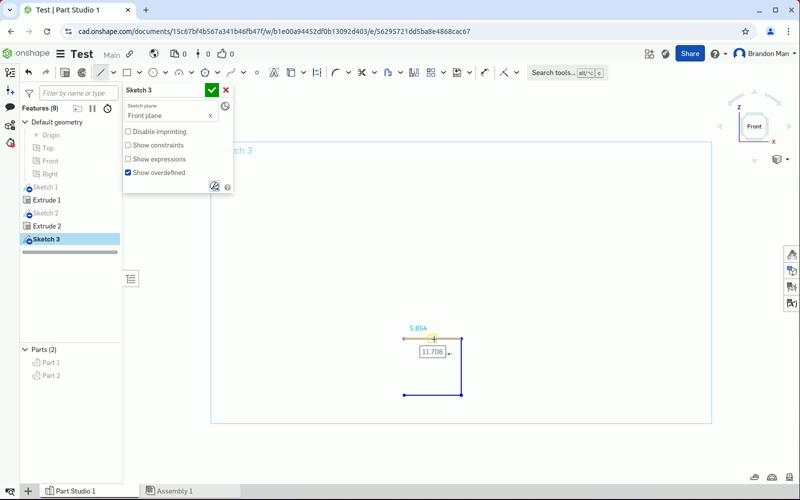
key_down(shift)
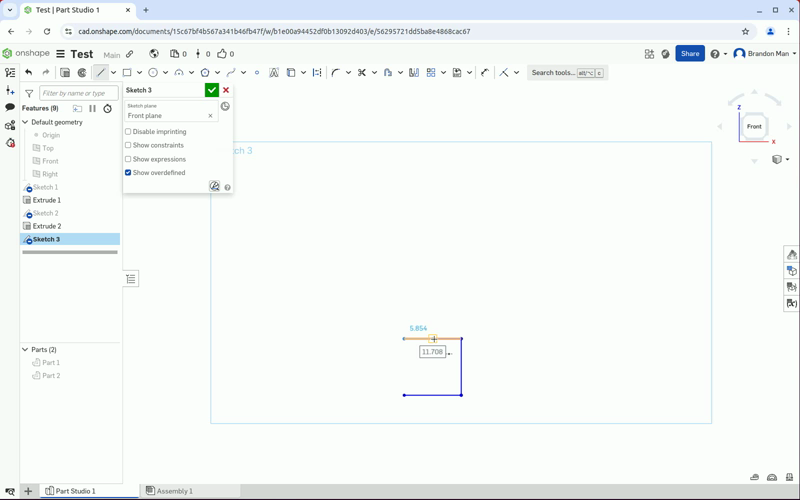
mouse_move(404, 395)
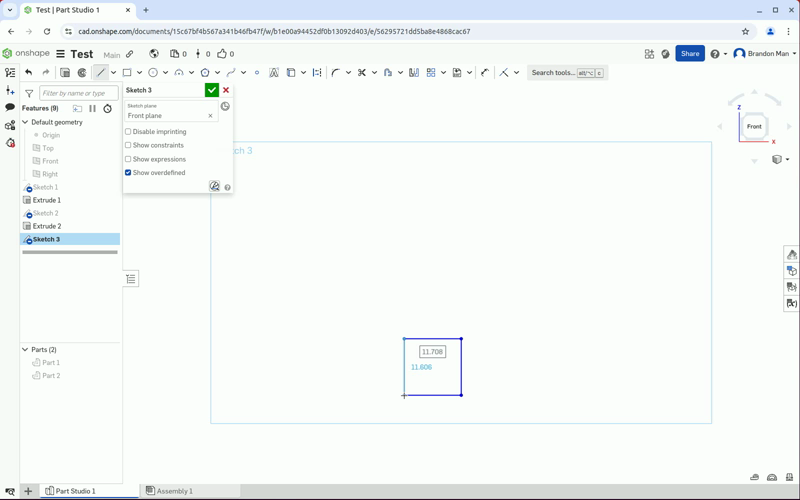
key_up(shift)
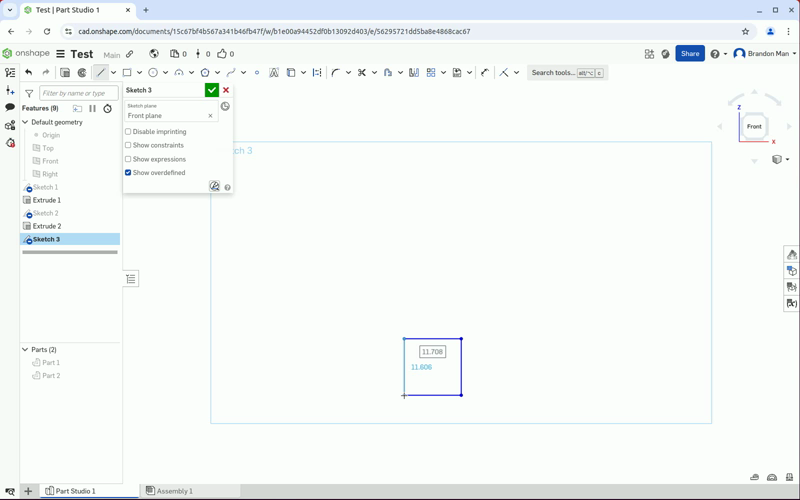
click(404, 395)
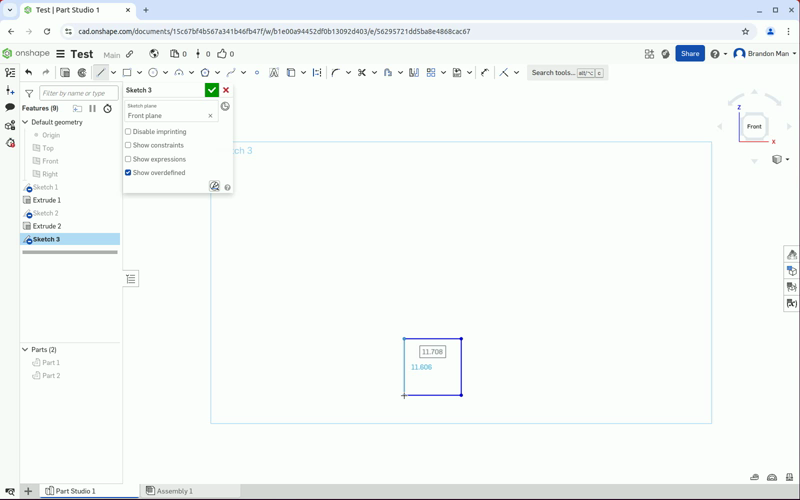
key(esc)
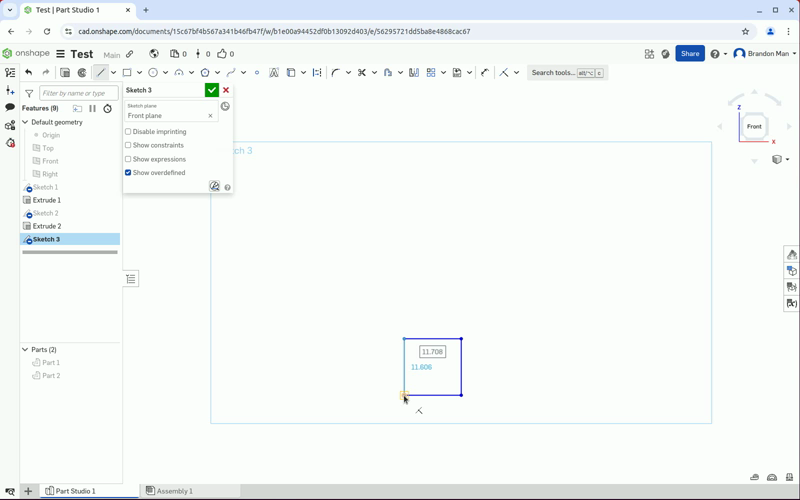
mouse_move(411, 354)
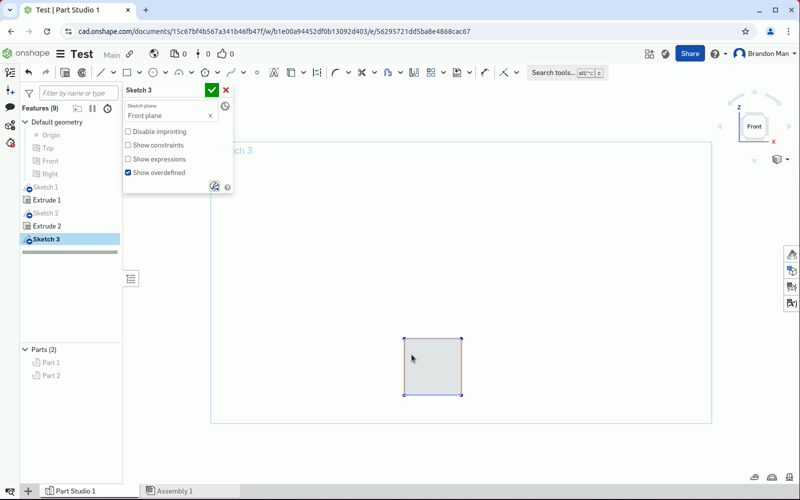
click(411, 354)
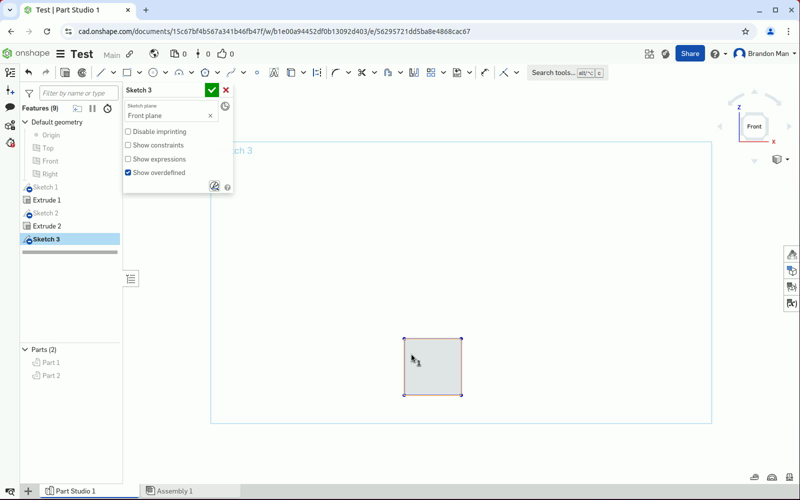
mouse_move(73, 352)
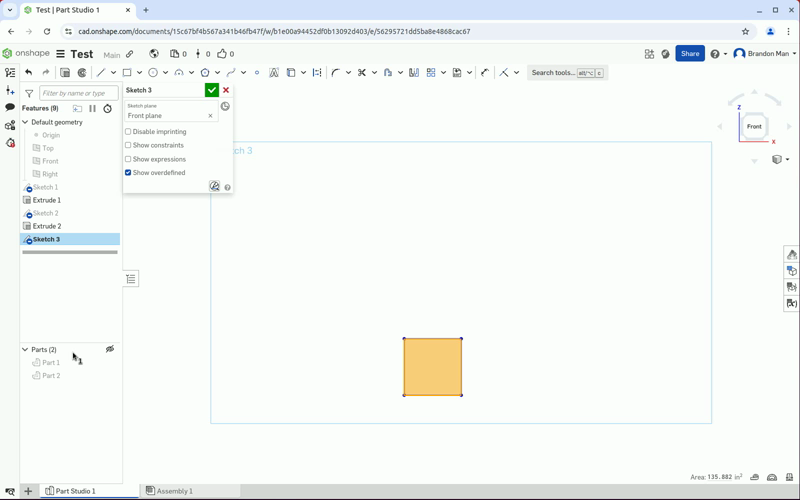
key(shift+y)
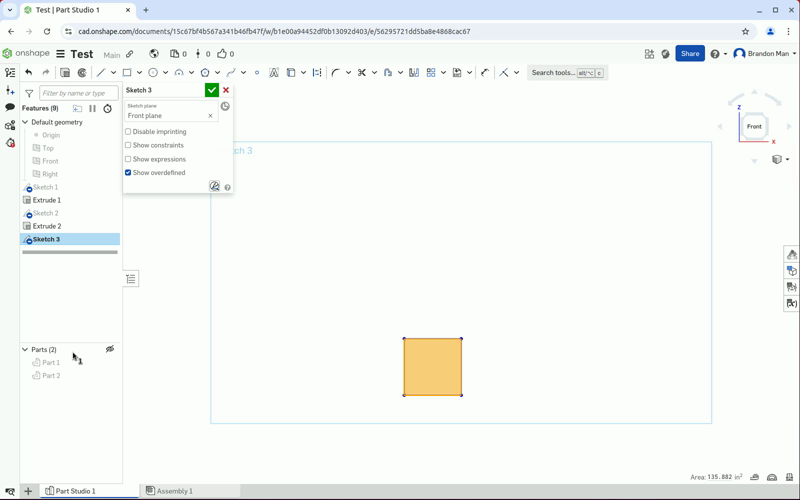
key(shift+e)
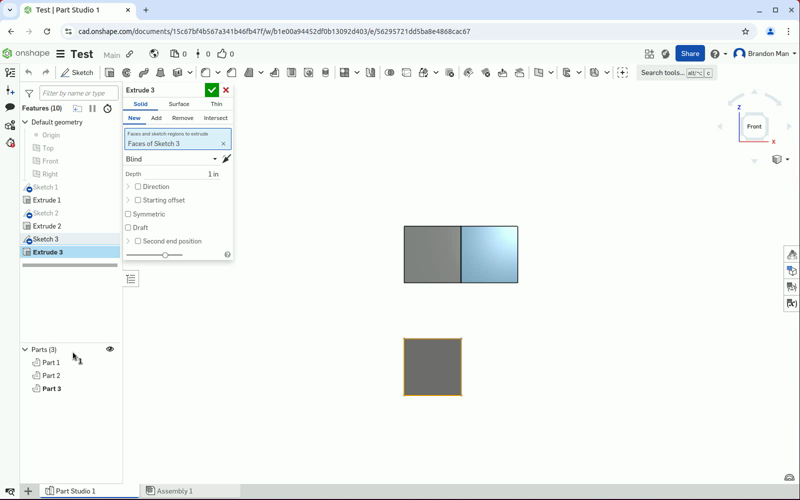
mouse_move(143, 106)
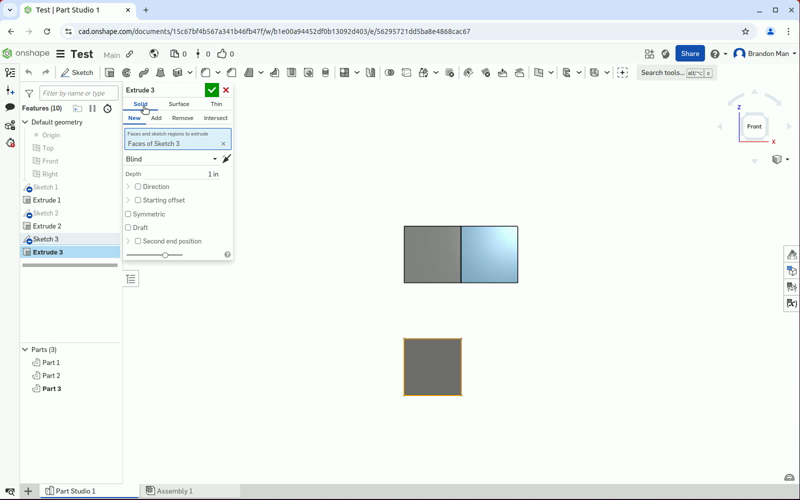
click(143, 106)
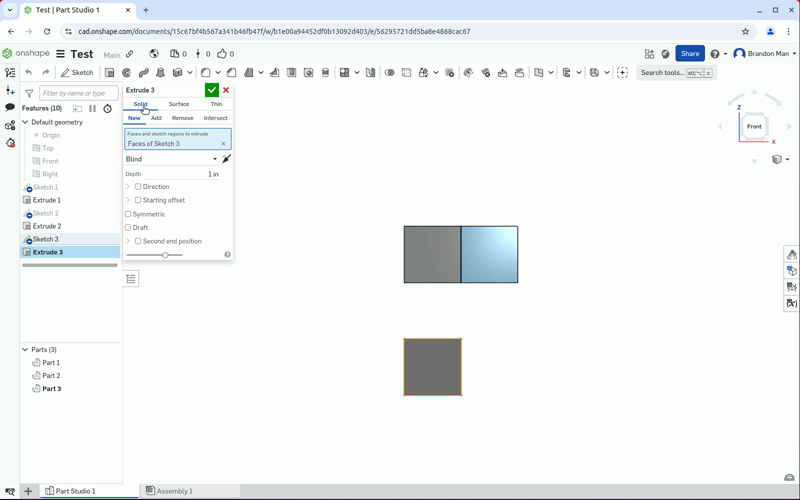
mouse_move(137, 120)
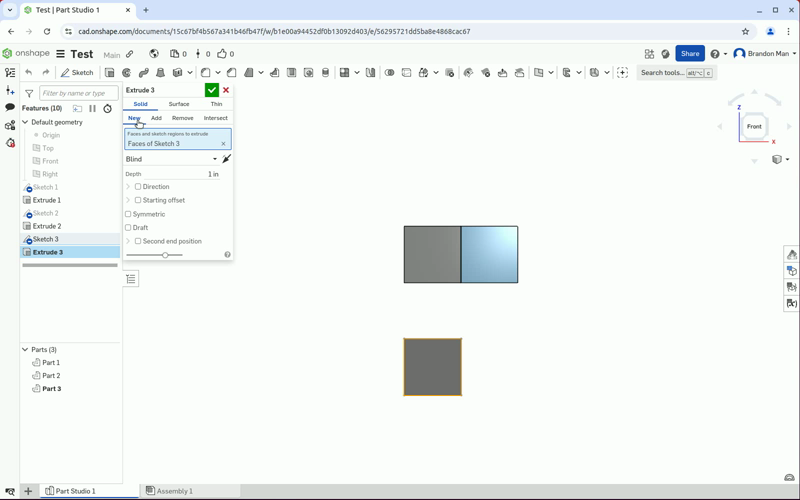
click(137, 120)
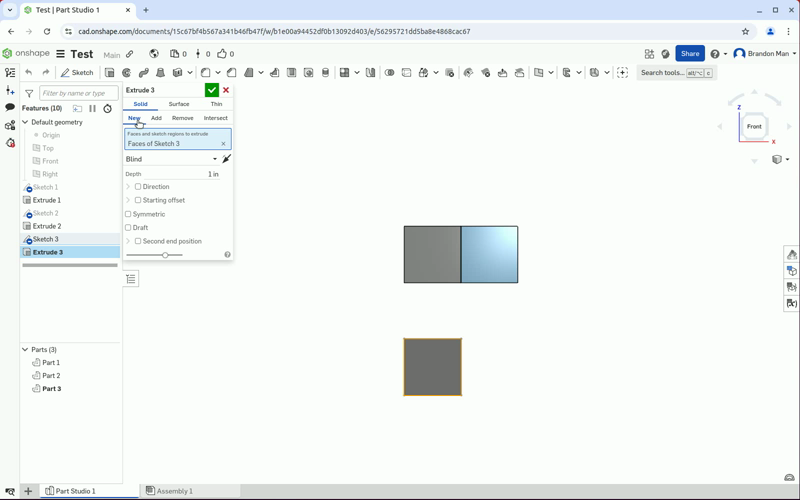
key(tab, 4)
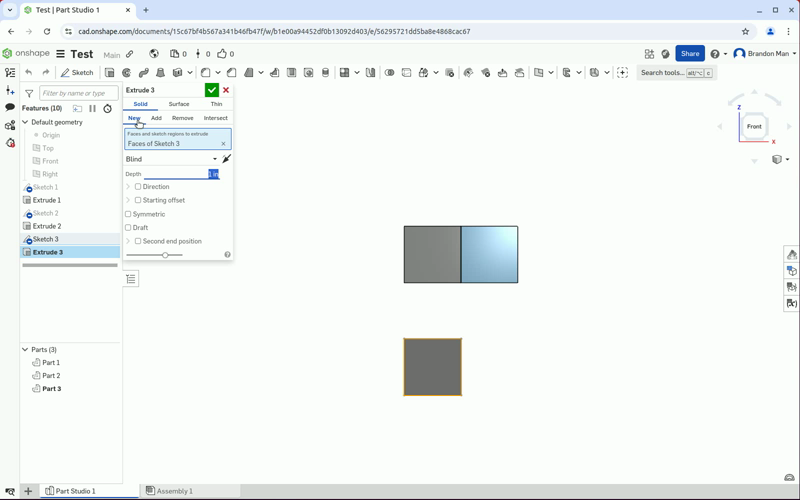
text(11.554)
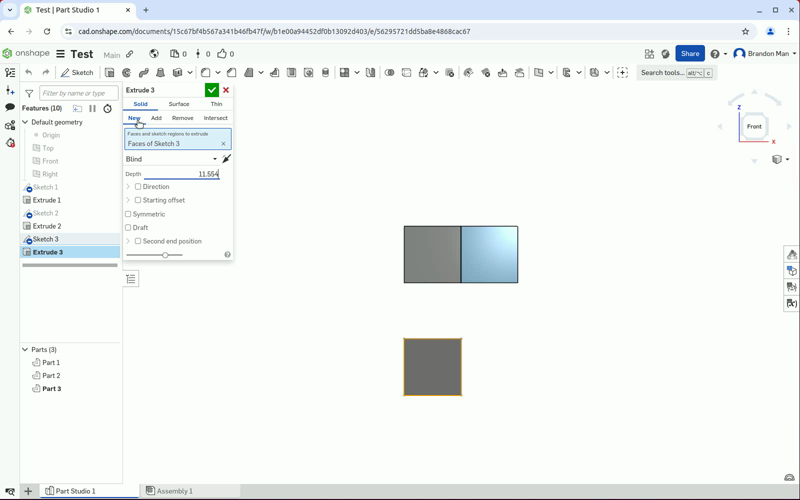
key(enter)
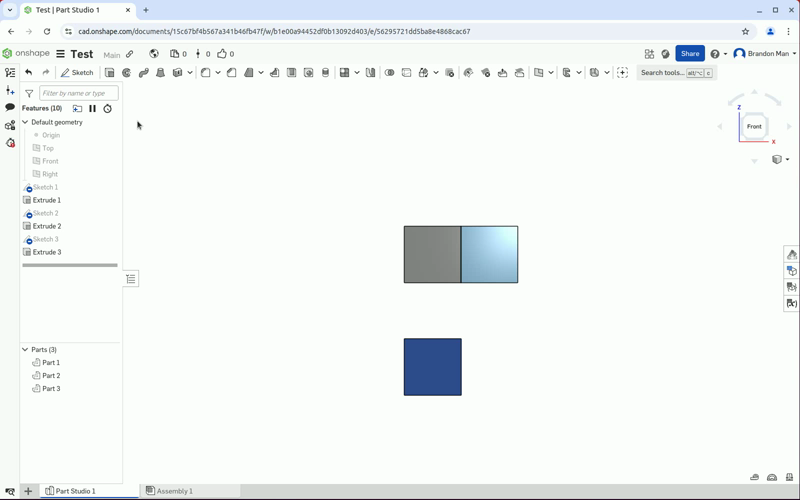
key(shift+h)
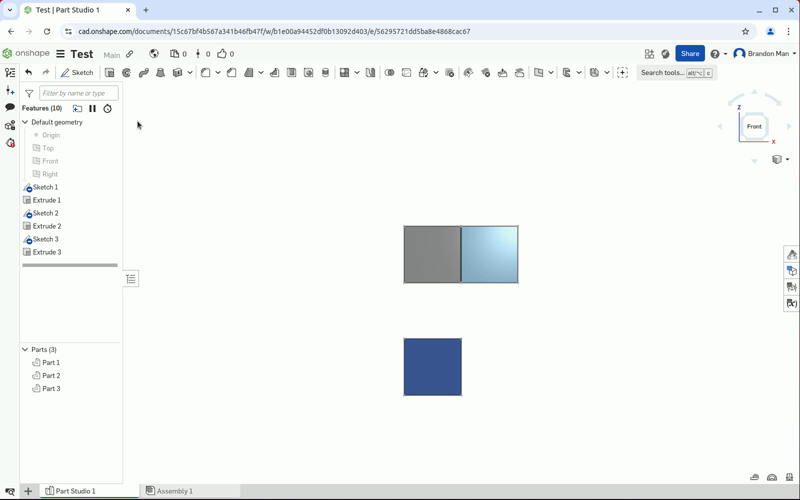
key(shift+h)
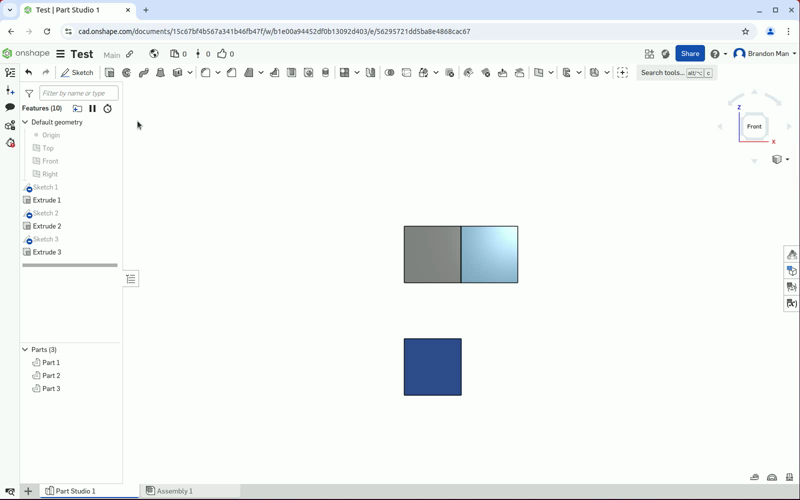
mouse_move(73, 189)
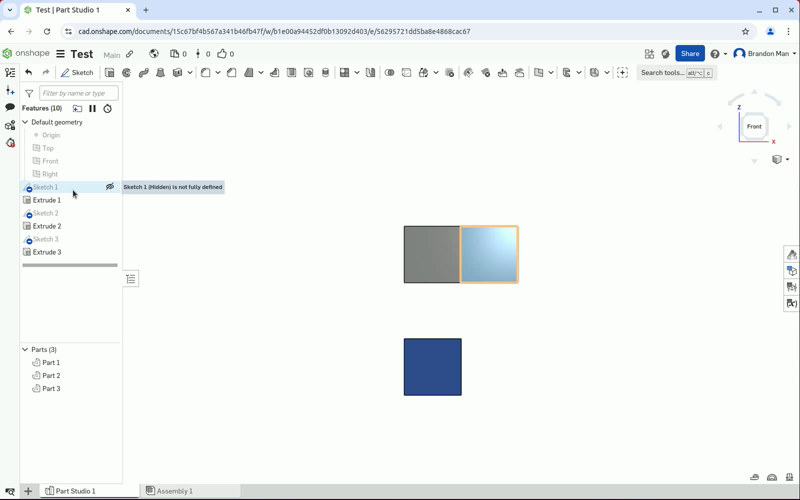
click(73, 189)
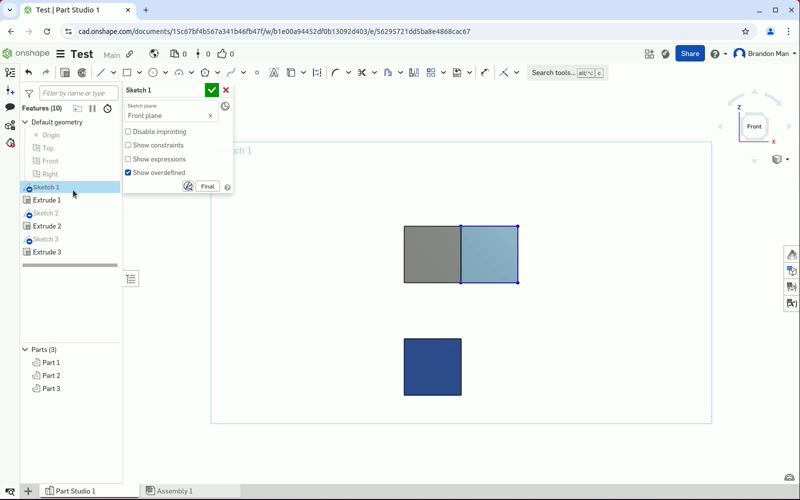
mouse_move(229, 92)
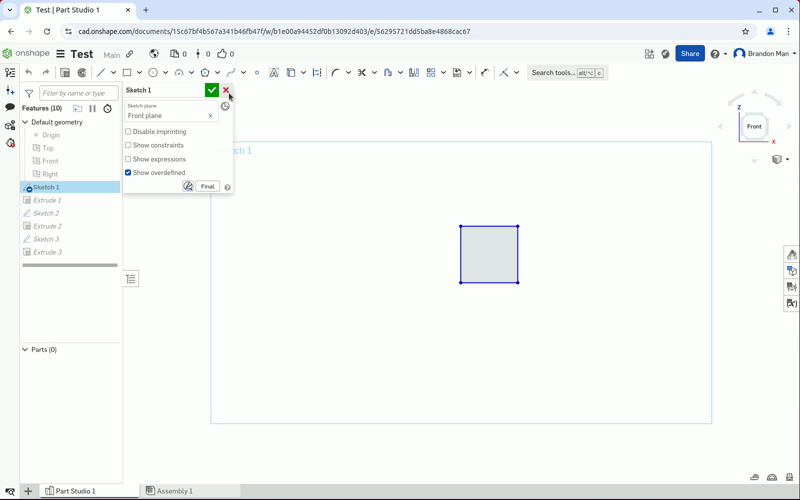
click(229, 92)
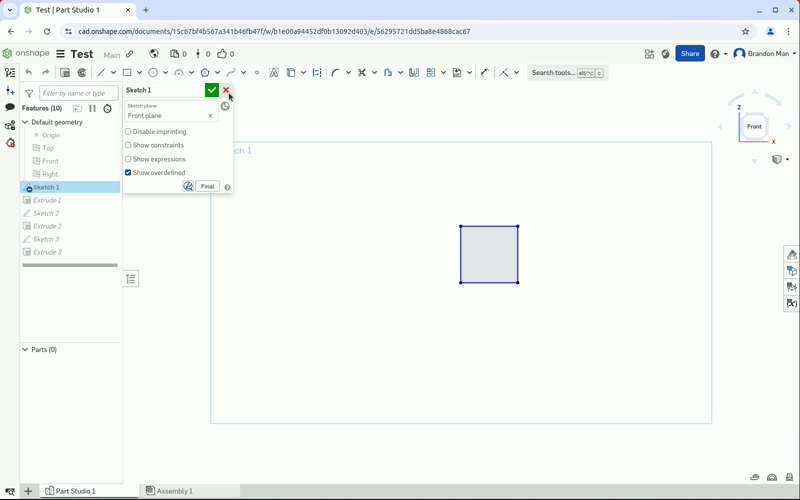
key(shift+s)
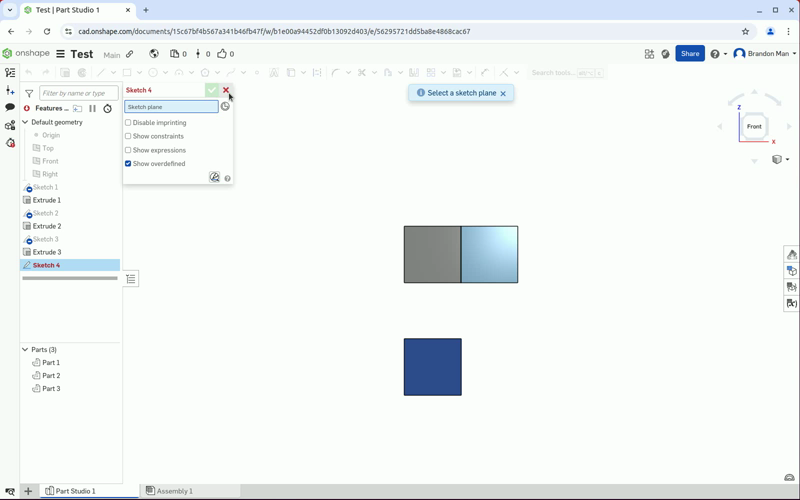
mouse_move(73, 163)
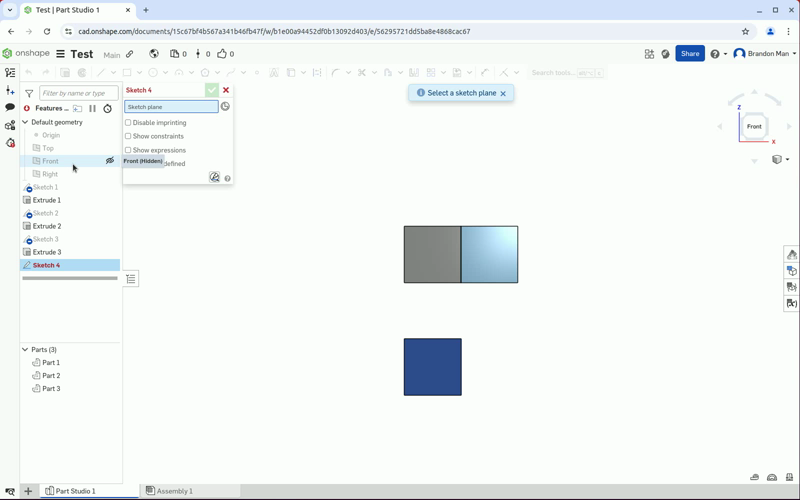
click(73, 163)
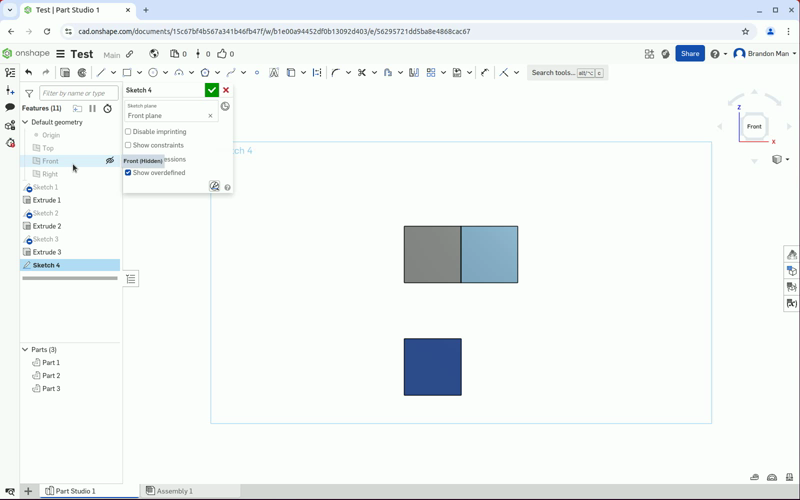
mouse_move(73, 352)
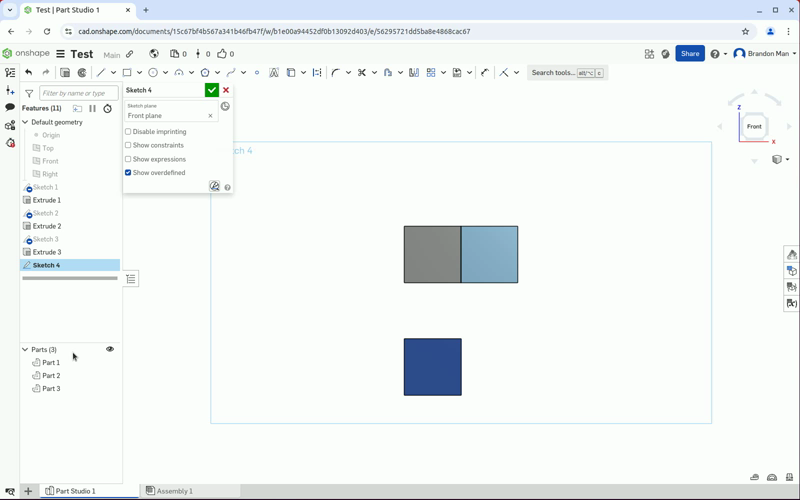
key(y)
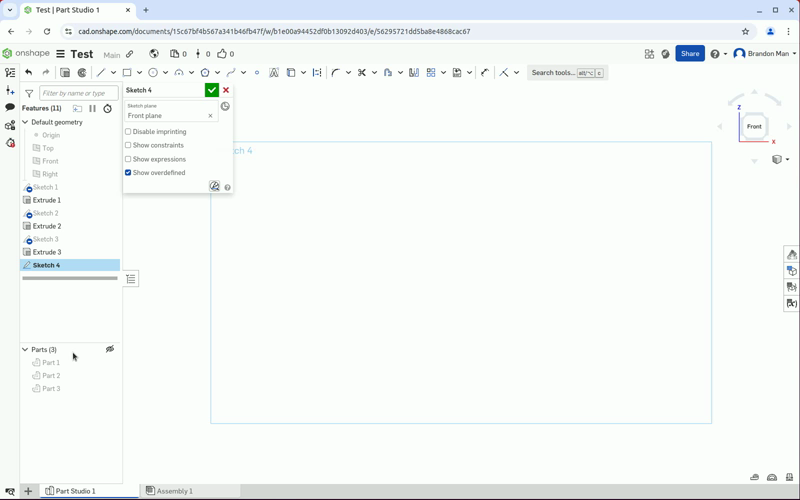
key(l)
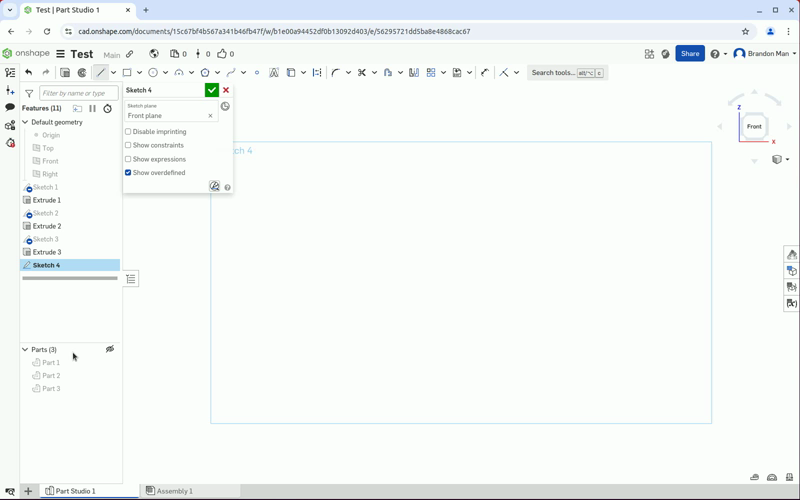
key_down(shift)
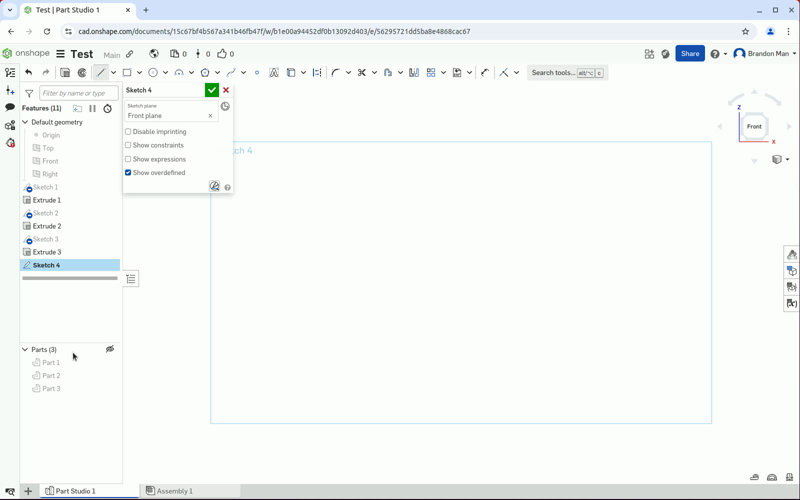
mouse_move(460, 395)
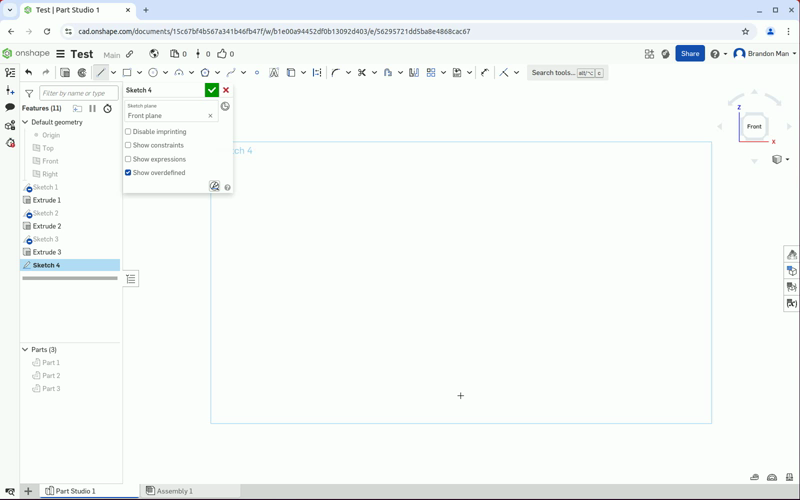
click(460, 395)
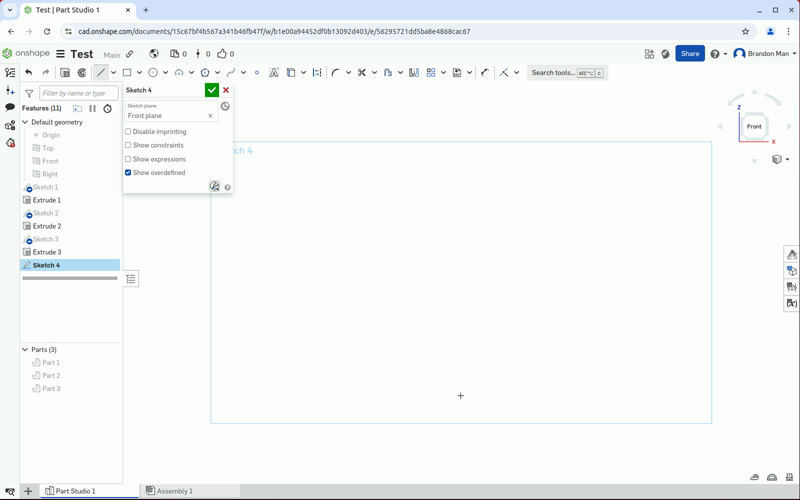
key_up(shift)
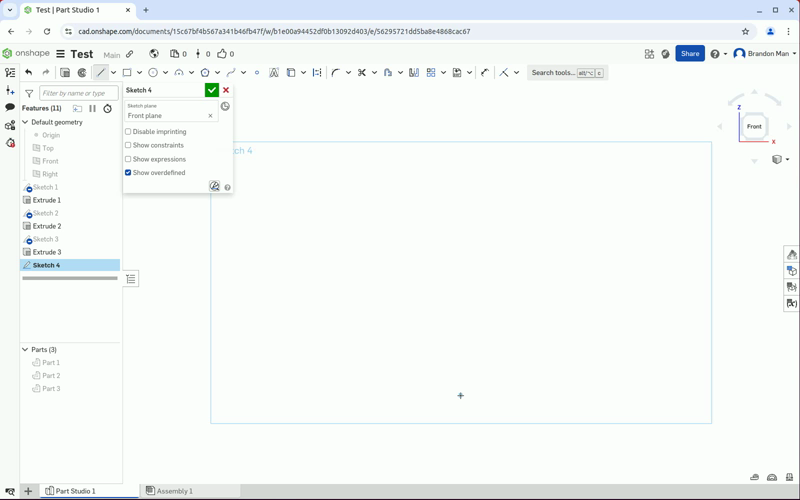
key_down(shift)
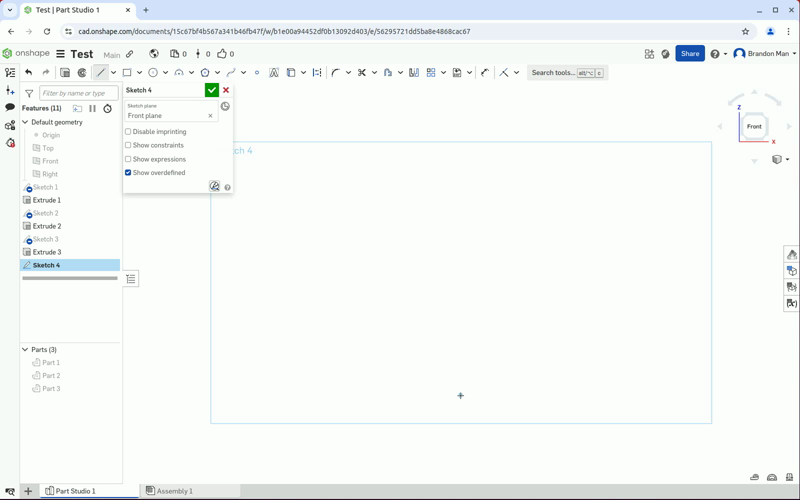
mouse_move(490, 395)
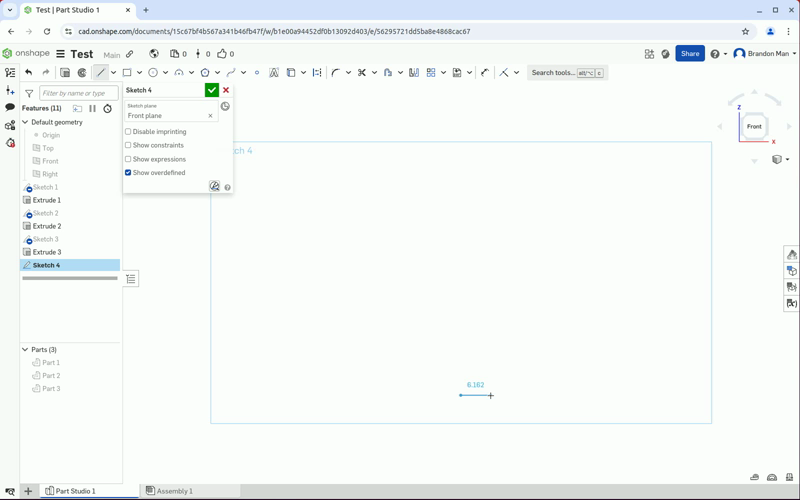
mouse_move(517, 395)
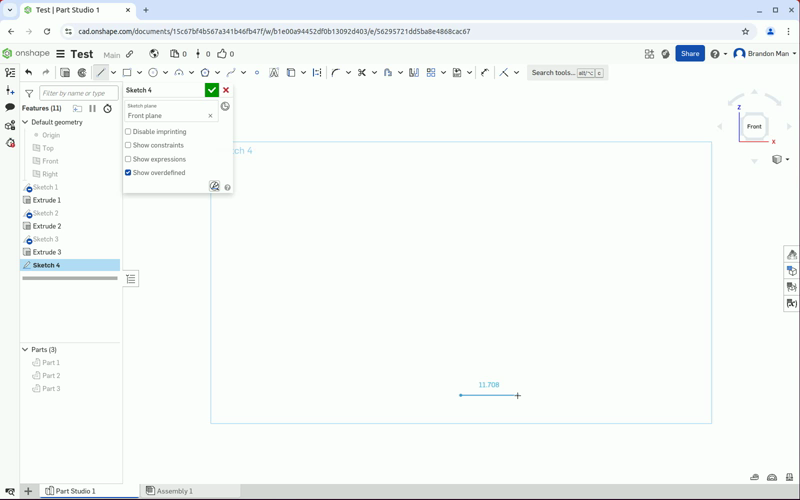
click(517, 395)
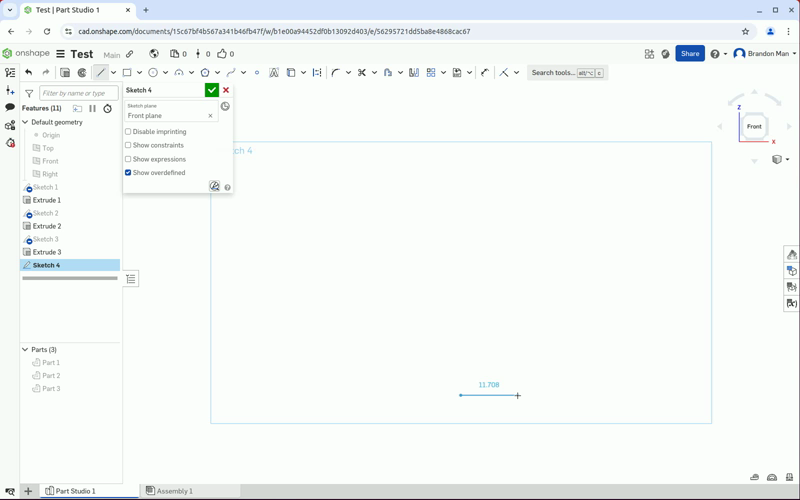
key_up(shift)
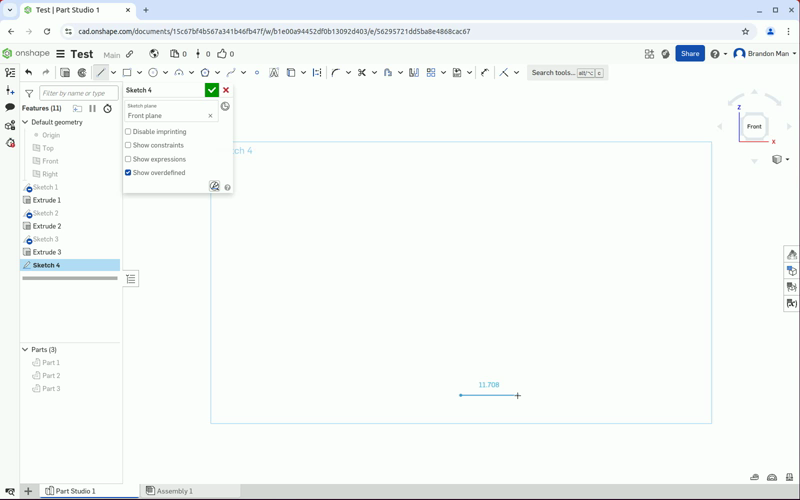
key_down(shift)
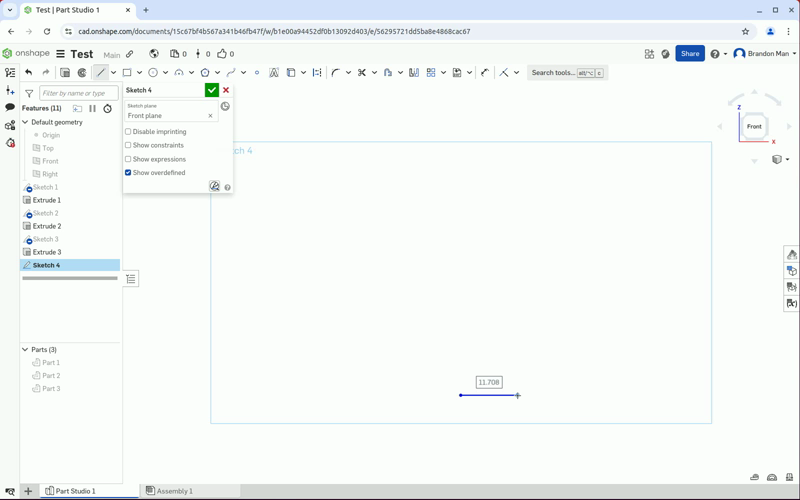
mouse_move(547, 395)
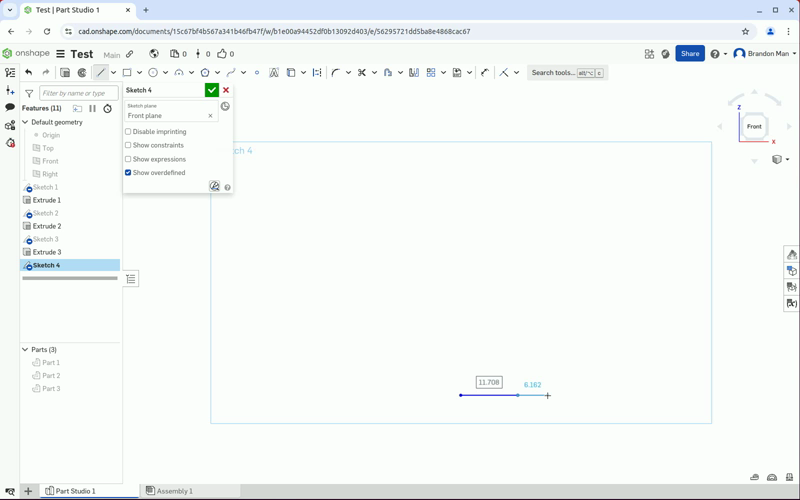
mouse_move(517, 338)
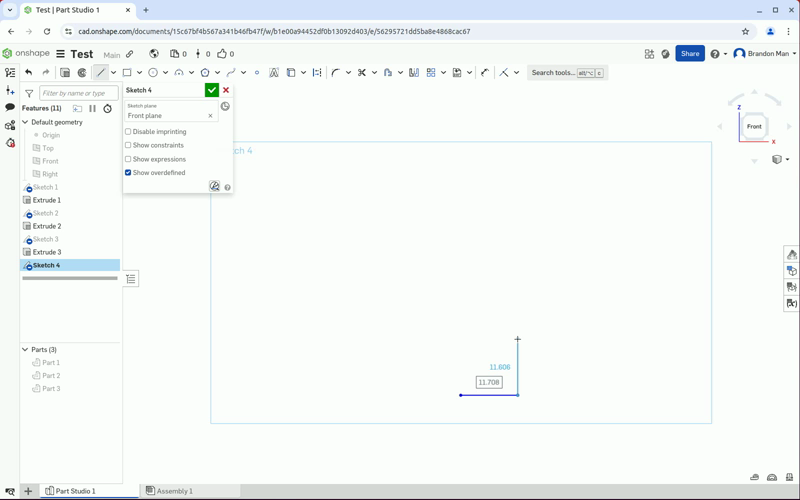
click(517, 338)
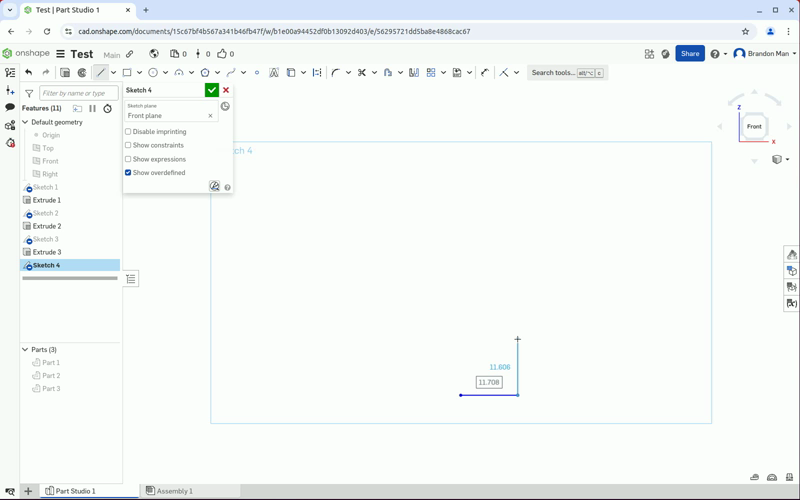
key_up(shift)
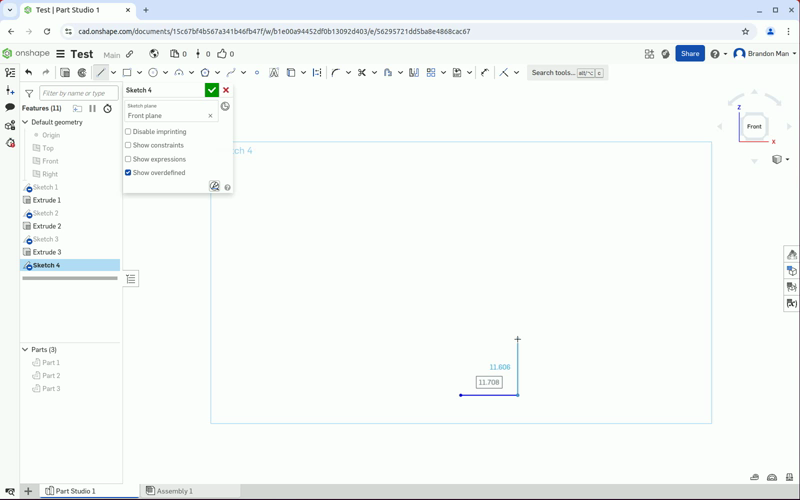
key_down(shift)
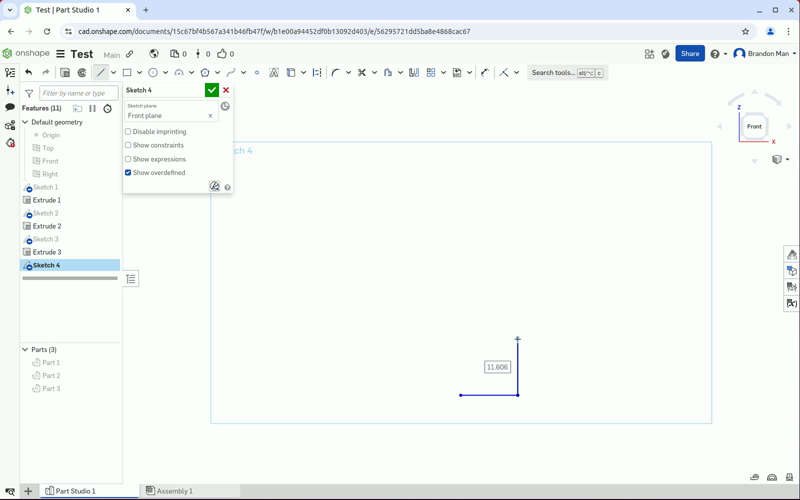
mouse_move(547, 338)
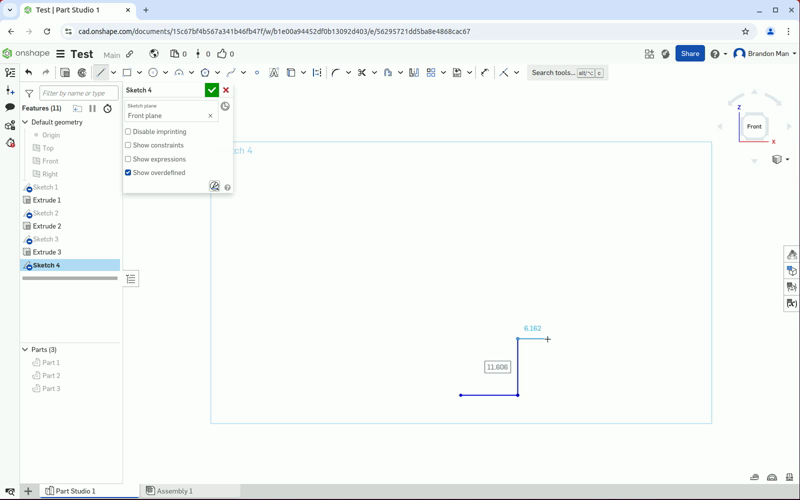
mouse_move(460, 338)
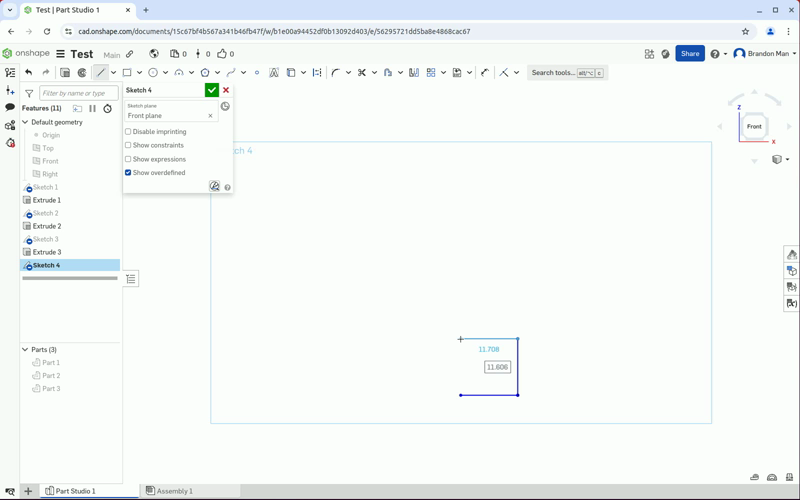
click(460, 338)
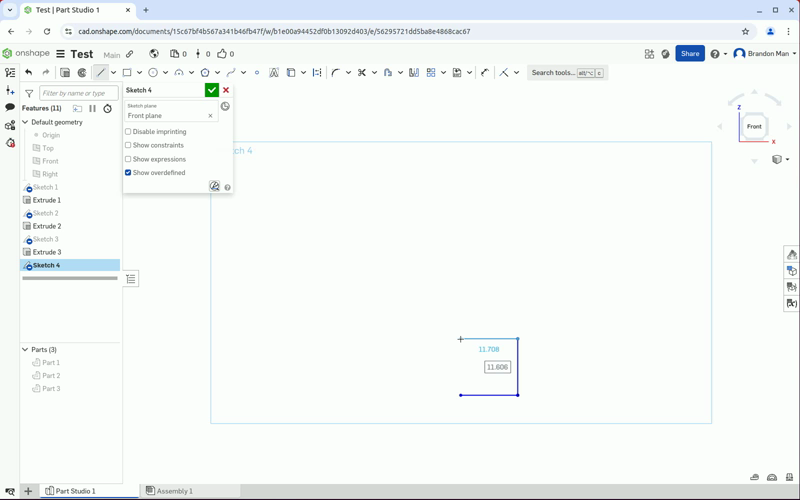
key_up(shift)
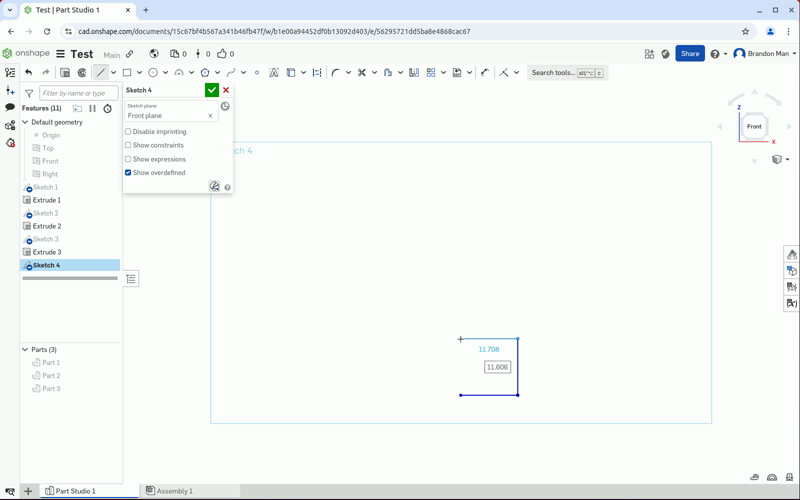
mouse_move(490, 338)
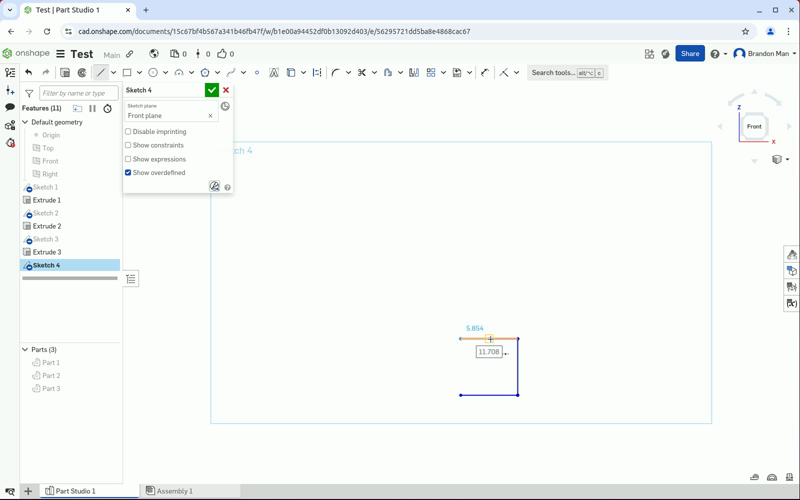
key_down(shift)
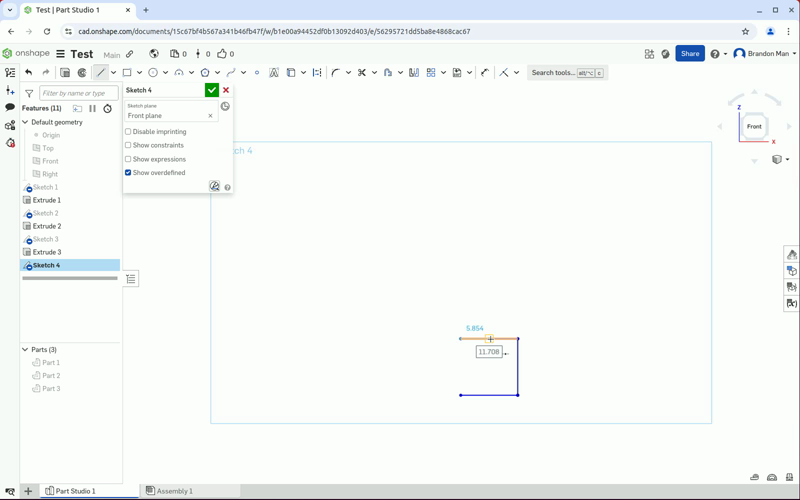
mouse_move(460, 395)
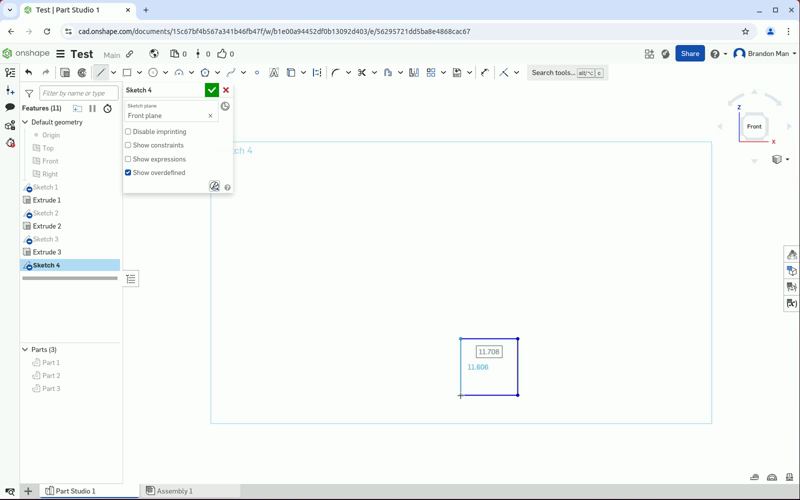
key_up(shift)
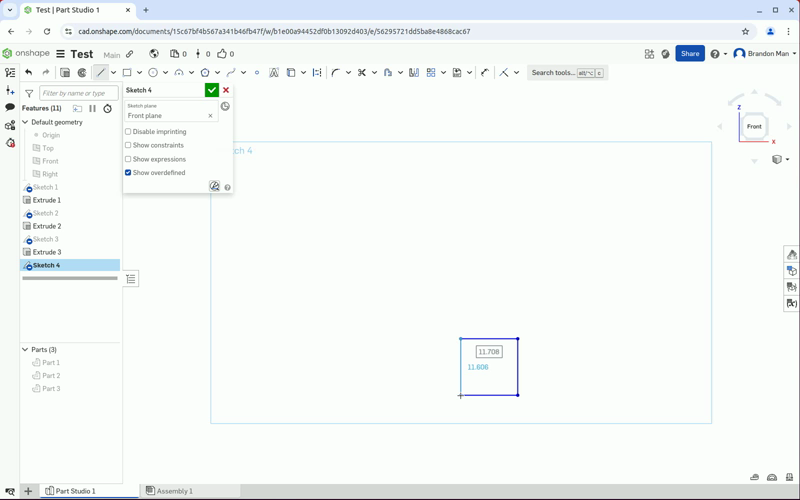
click(460, 395)
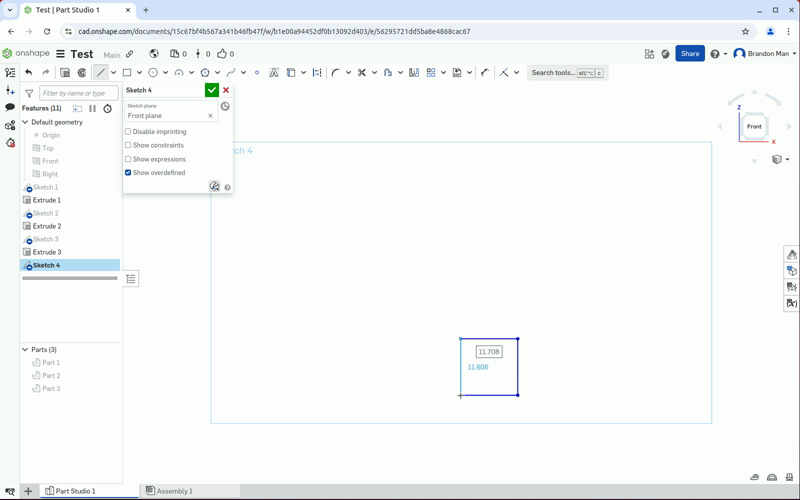
key(esc)
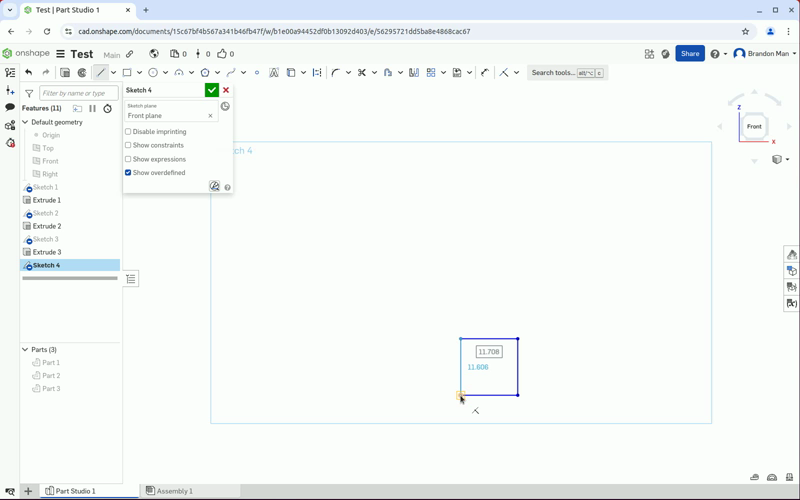
mouse_move(499, 373)
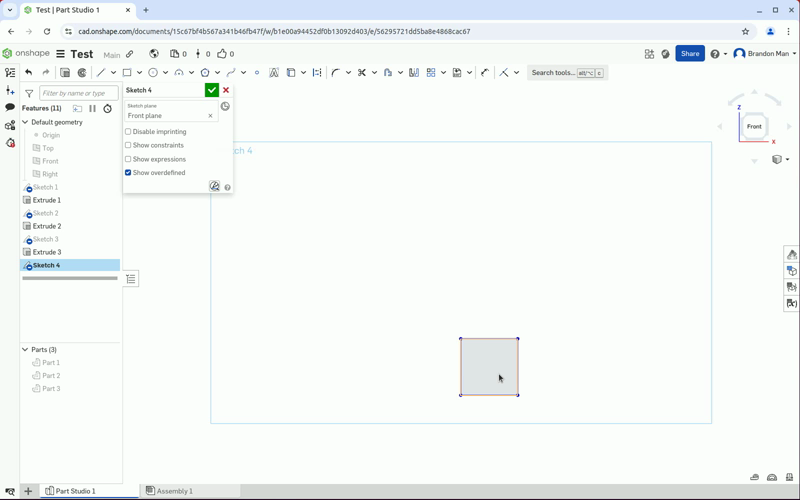
click(499, 373)
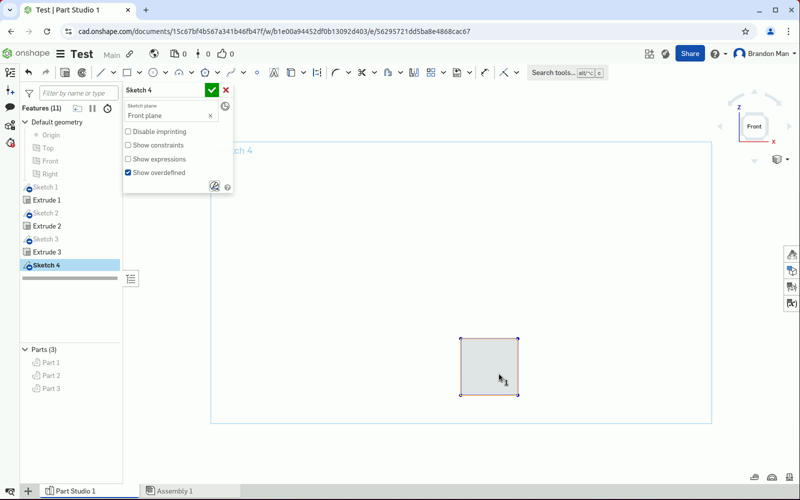
mouse_move(73, 352)
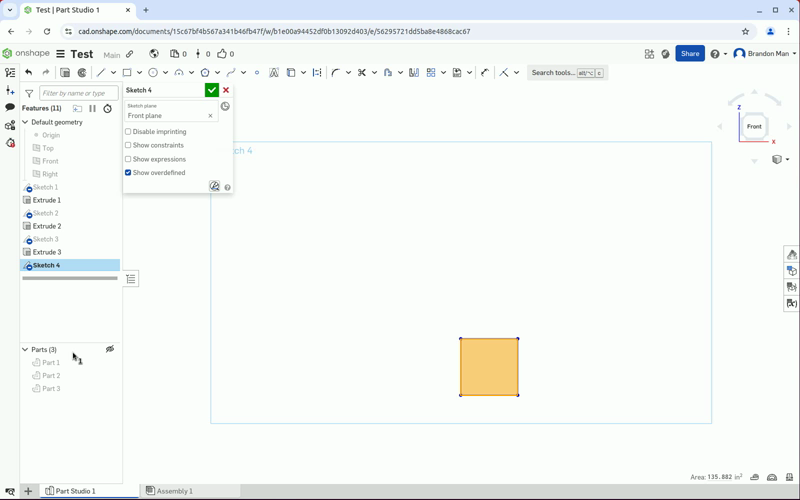
key(shift+y)
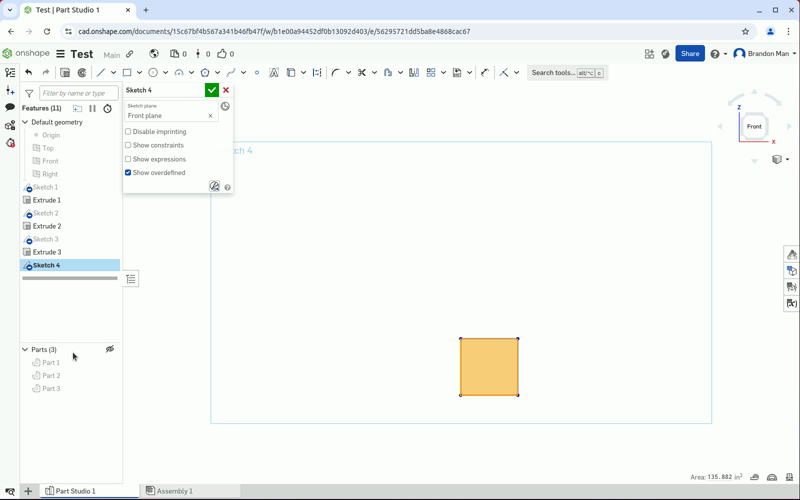
key(shift+e)
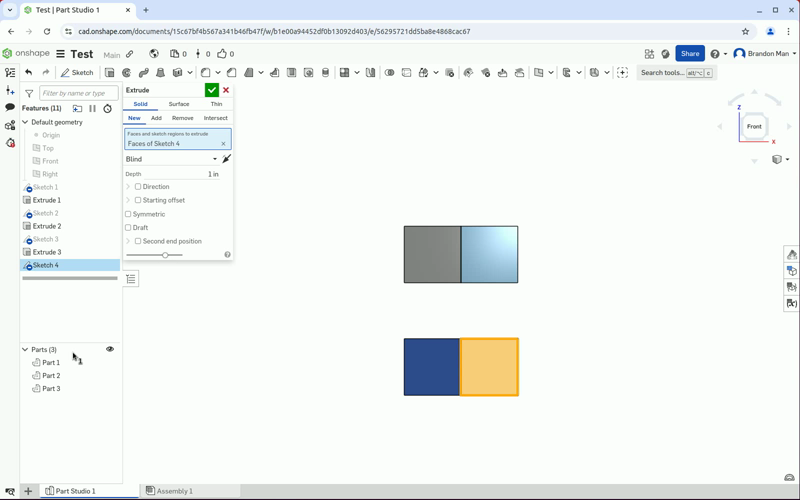
mouse_move(143, 106)
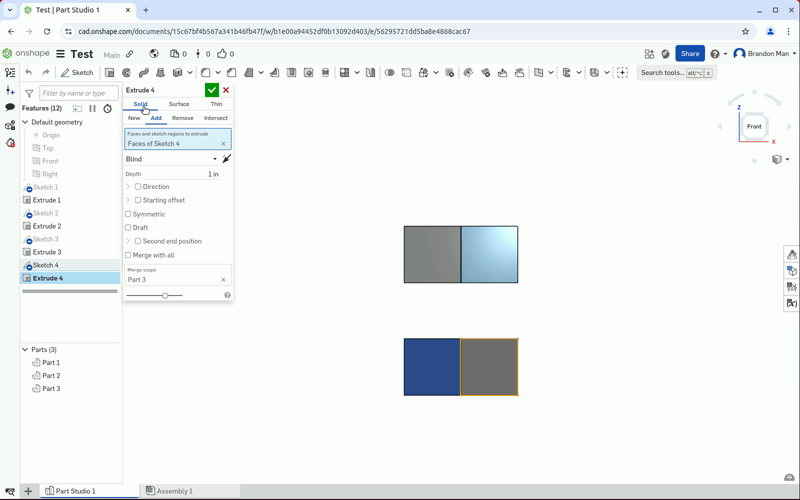
click(143, 106)
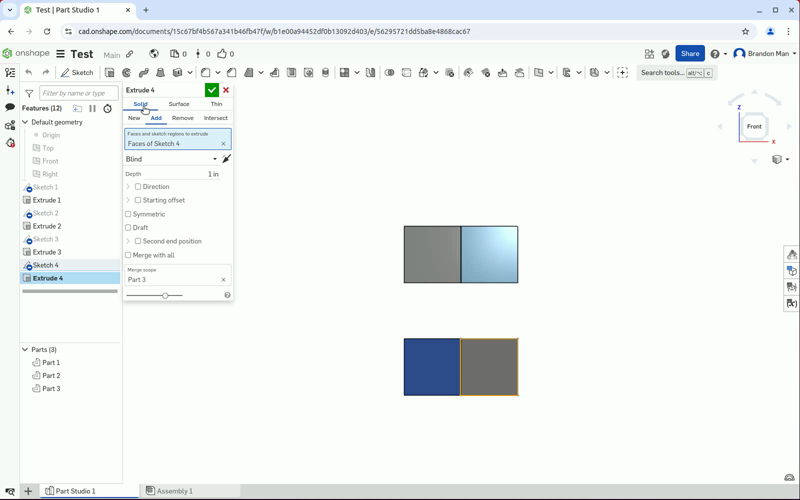
mouse_move(137, 120)
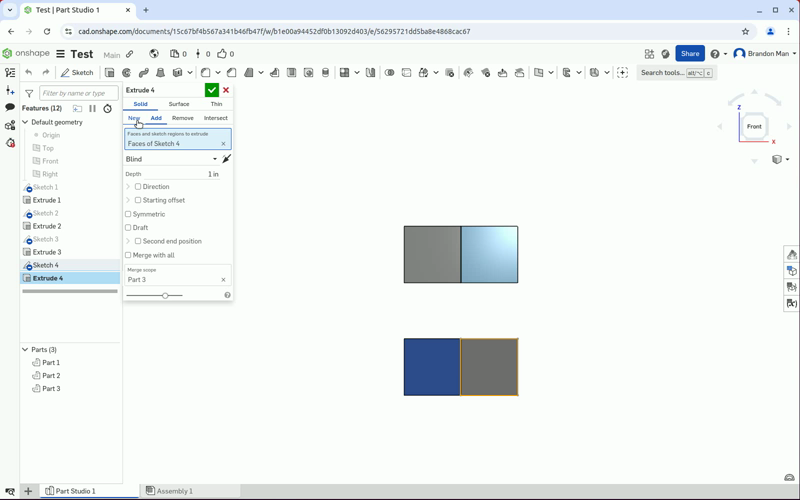
click(137, 120)
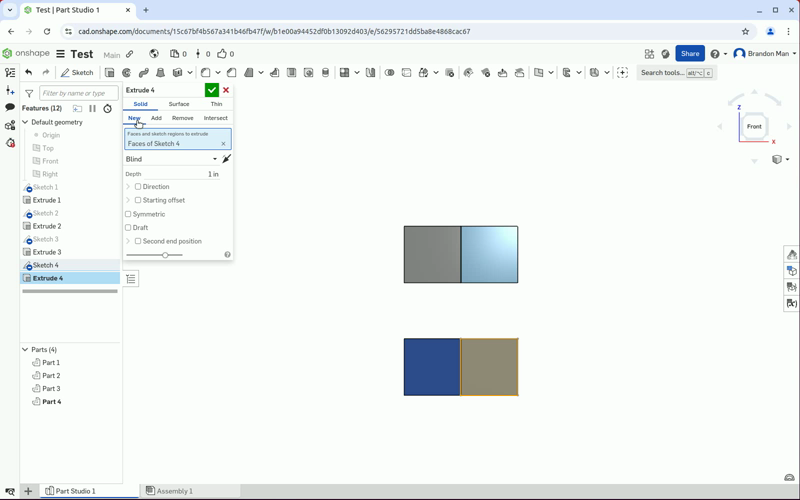
key(tab, 4)
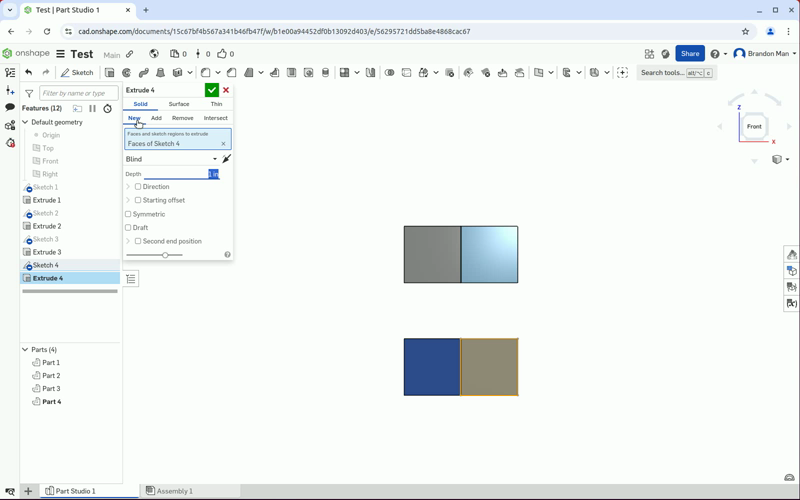
text(11.554)
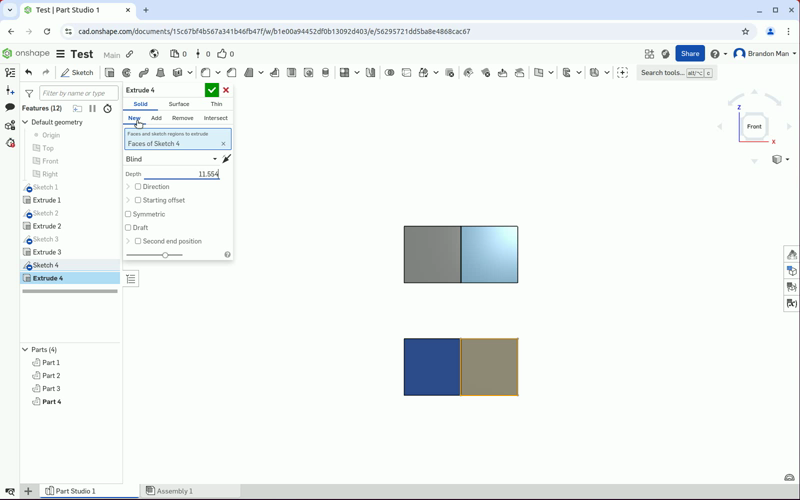
key(enter)
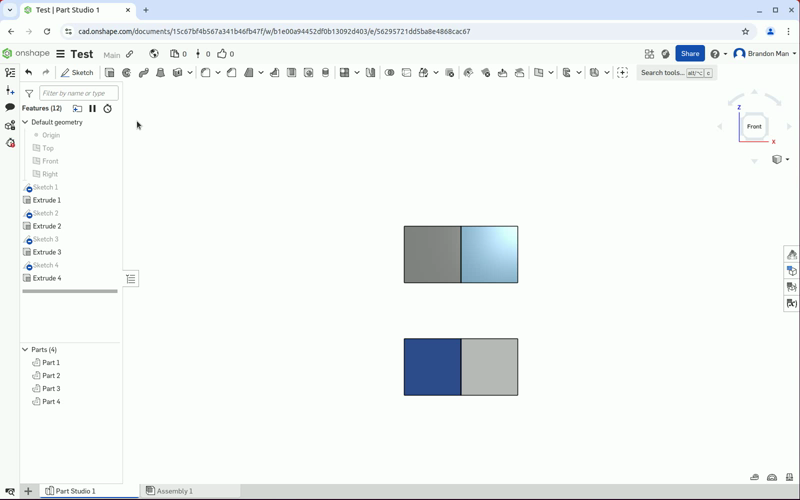
key(shift+h)
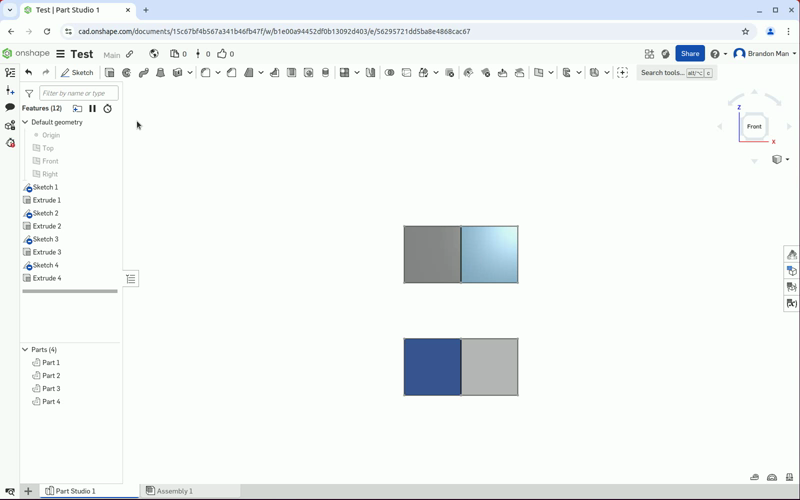
key(shift+h)
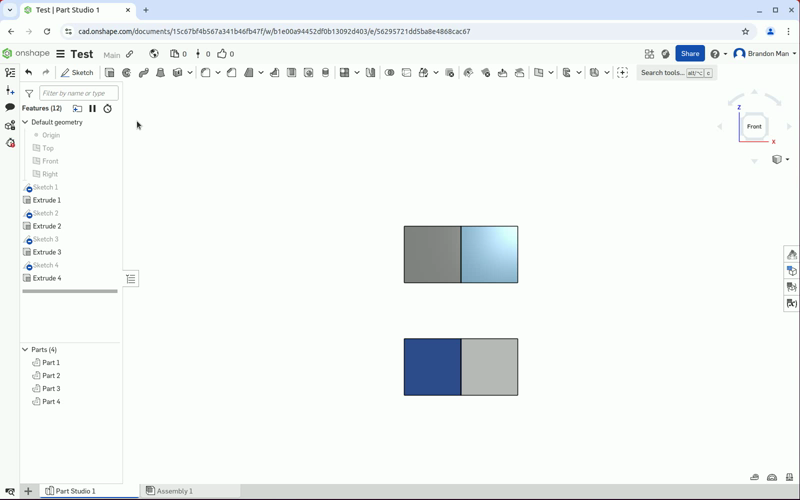
mouse_move(73, 189)
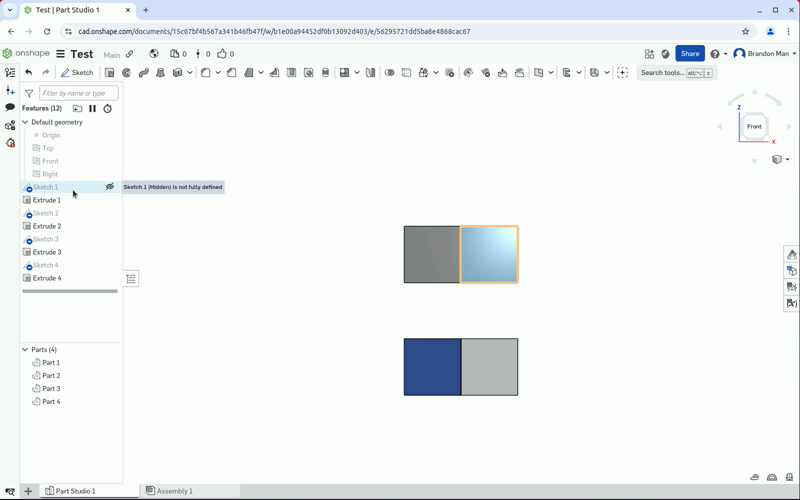
click(73, 189)
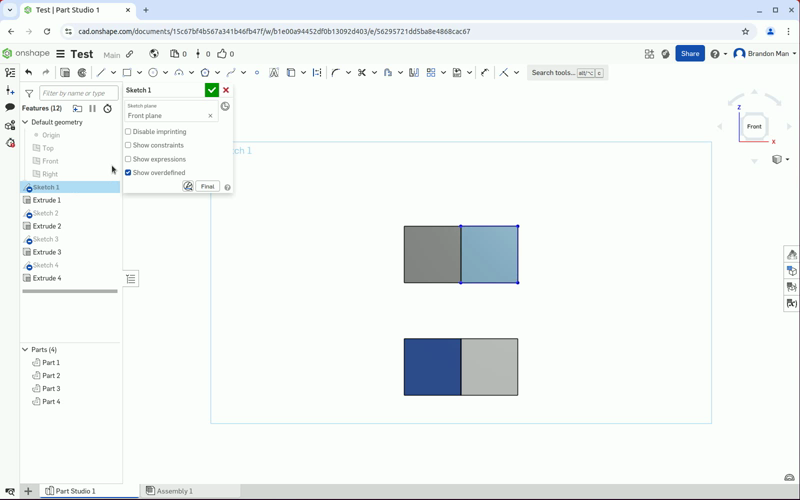
mouse_move(229, 92)
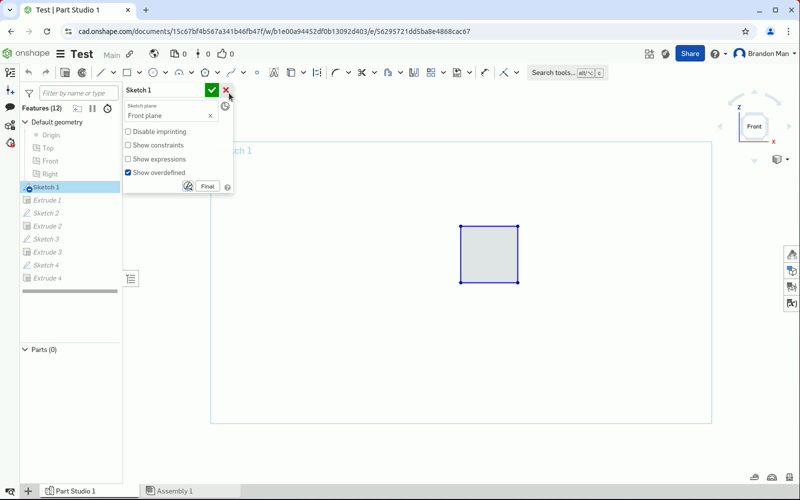
click(229, 92)
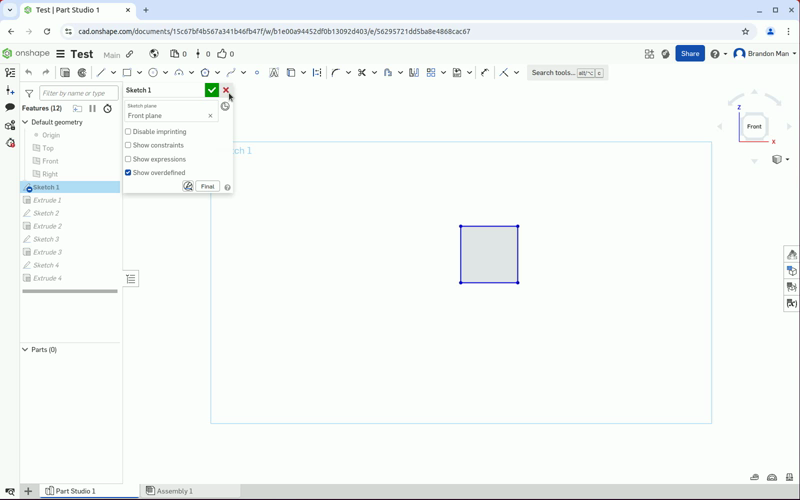
key(shift+s)
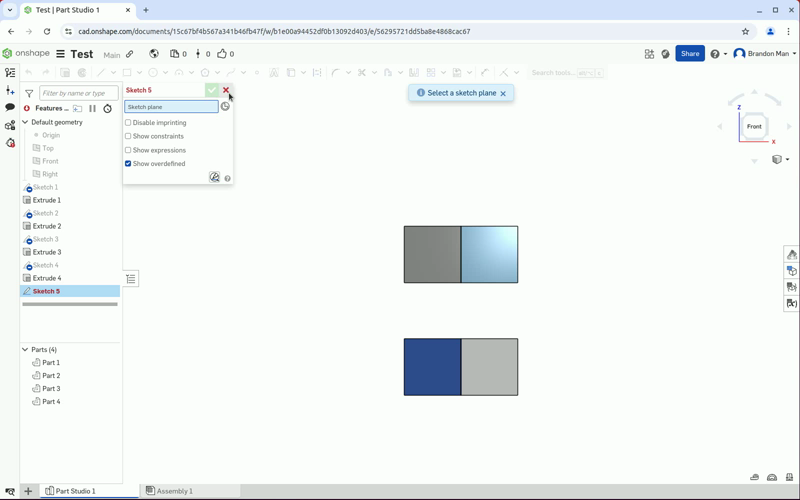
mouse_move(73, 163)
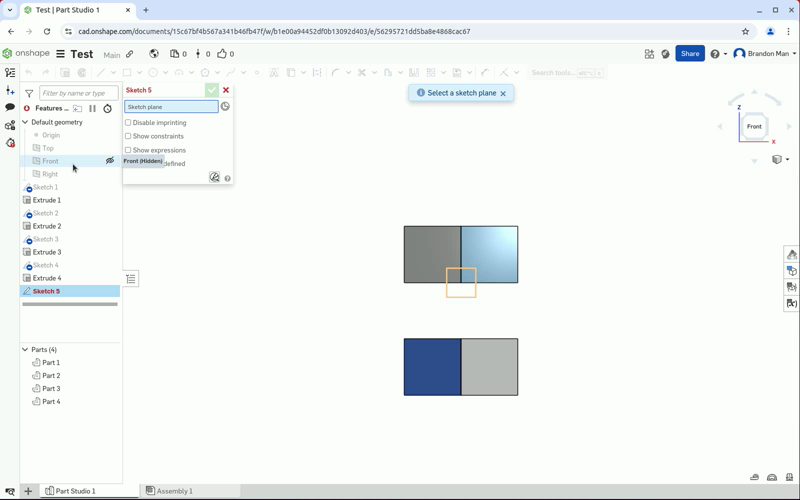
click(73, 163)
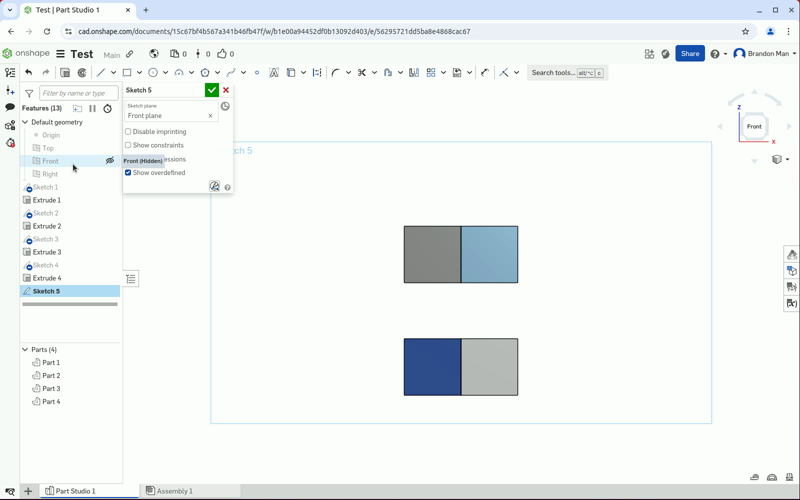
mouse_move(73, 352)
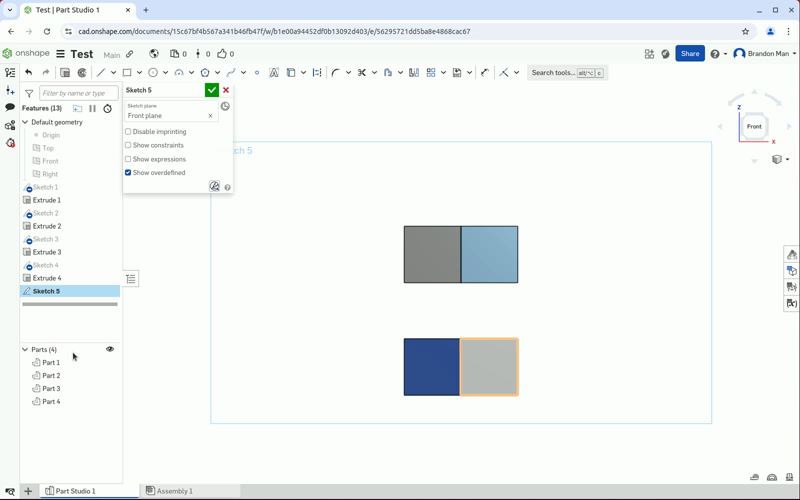
key(y)
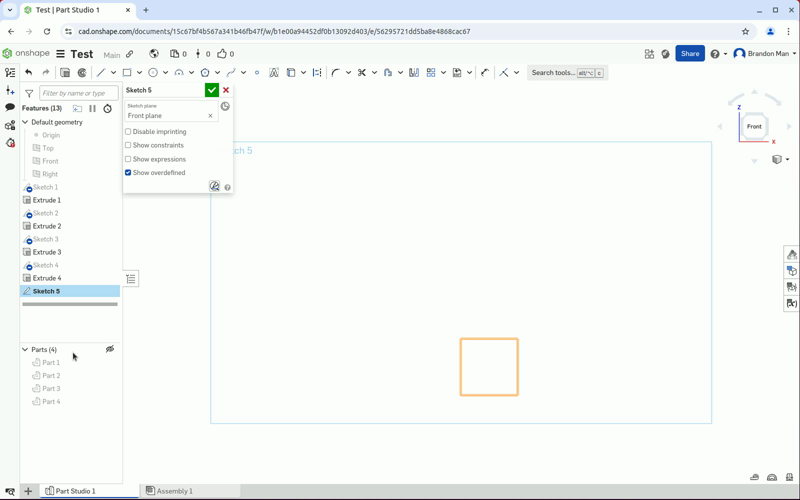
key(l)
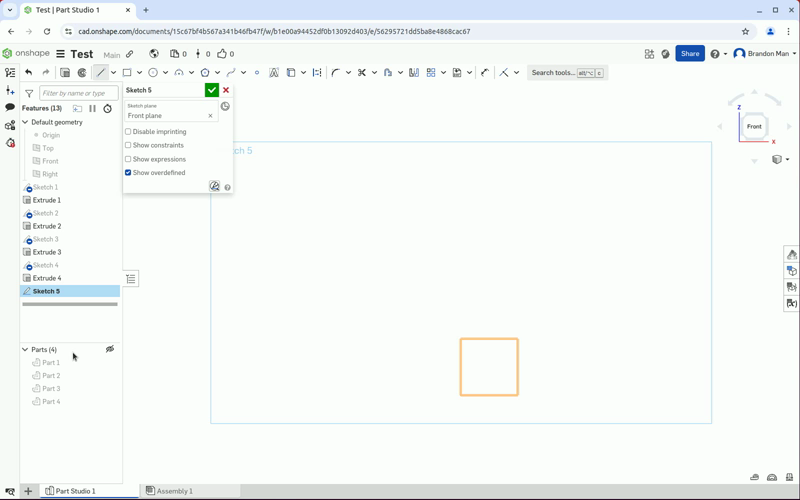
key_down(shift)
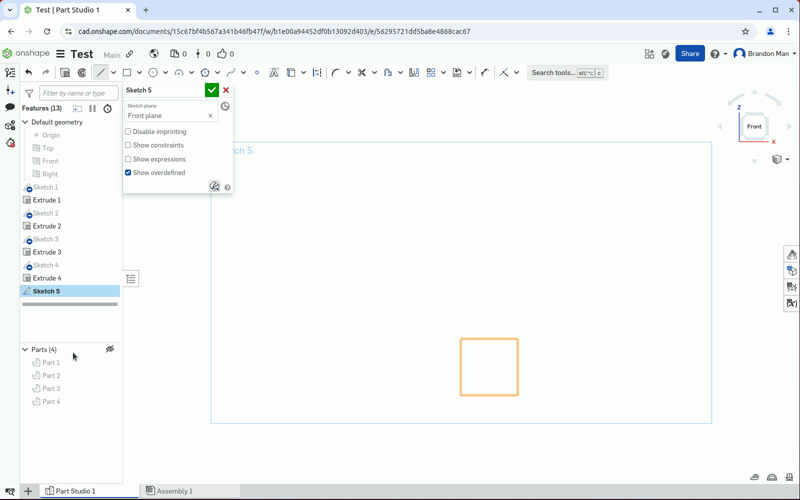
mouse_move(404, 339)
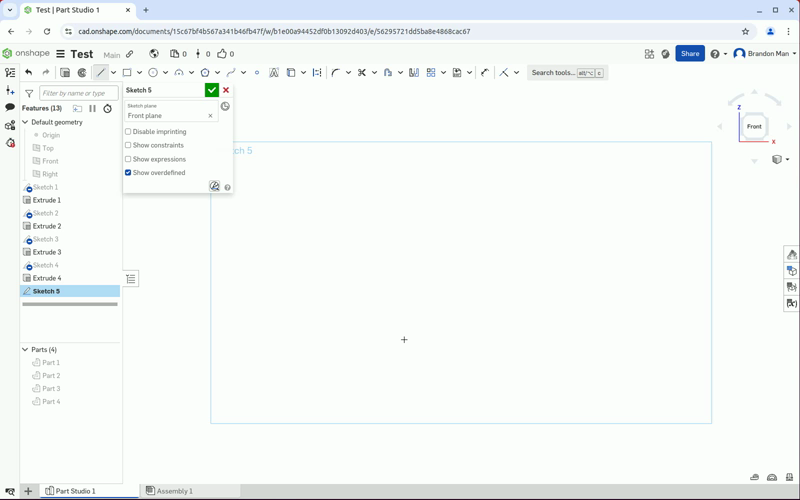
click(404, 339)
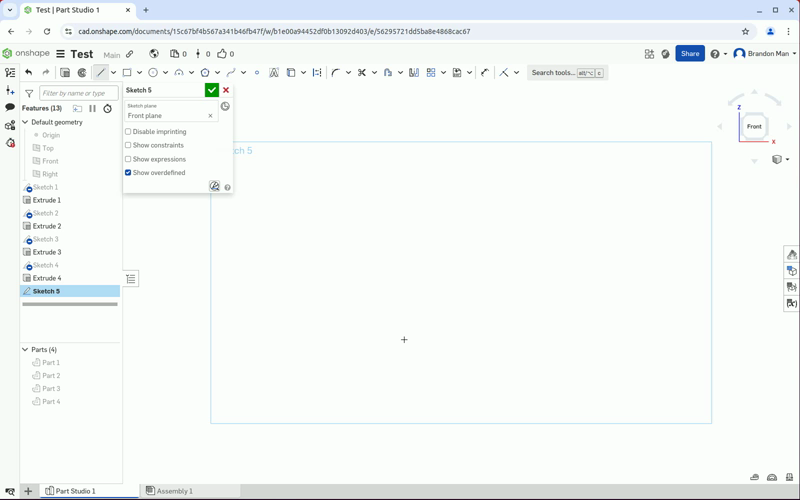
key_up(shift)
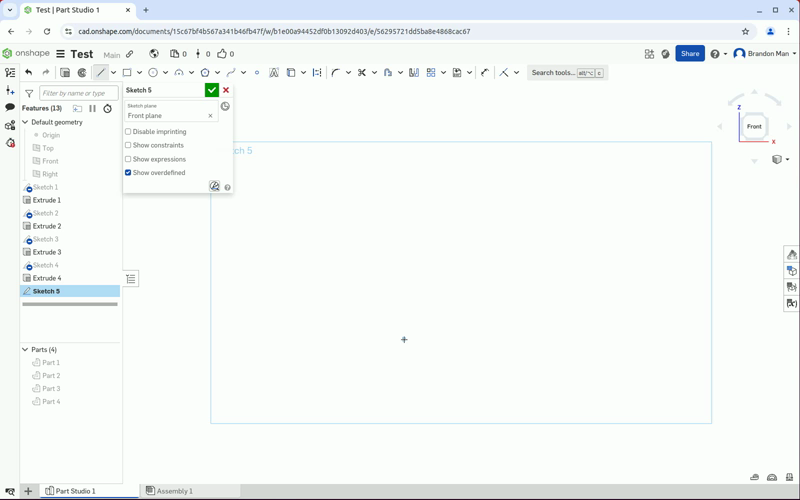
key_down(shift)
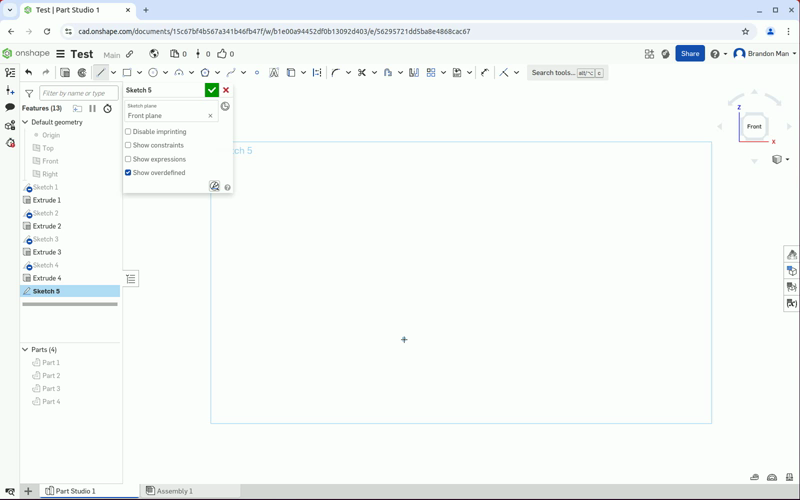
mouse_move(434, 339)
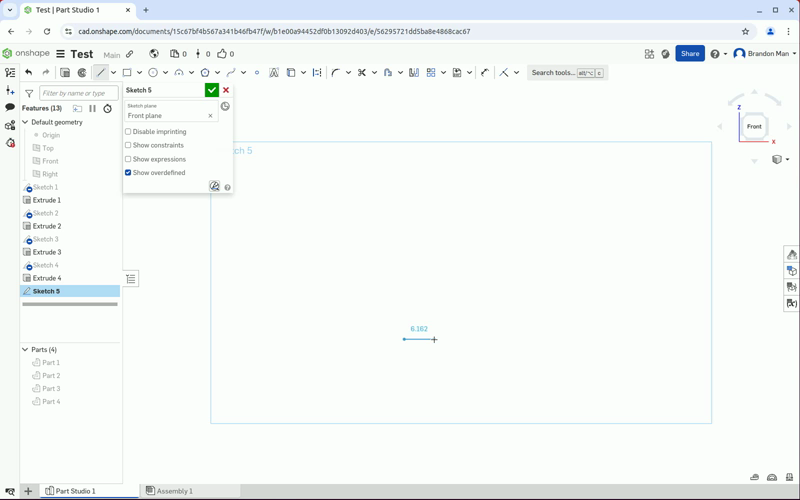
mouse_move(461, 339)
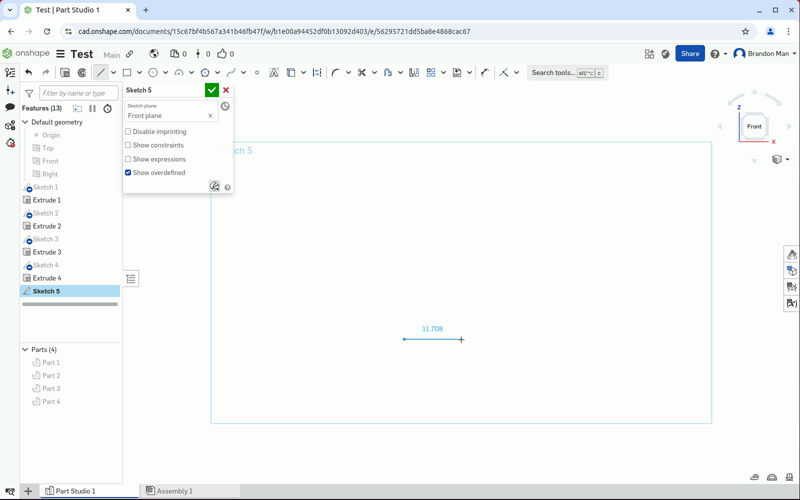
click(461, 339)
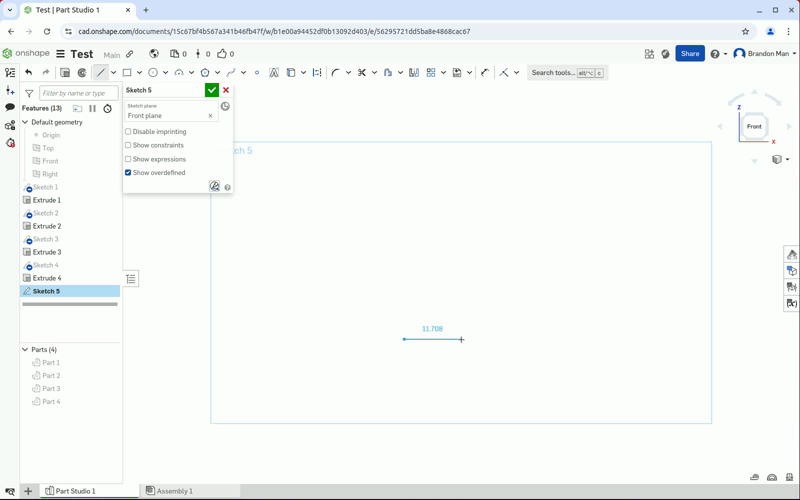
key_up(shift)
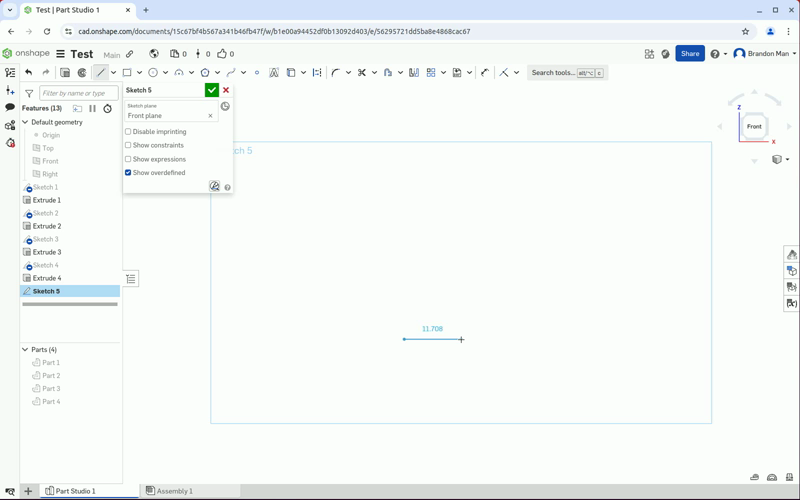
key_down(shift)
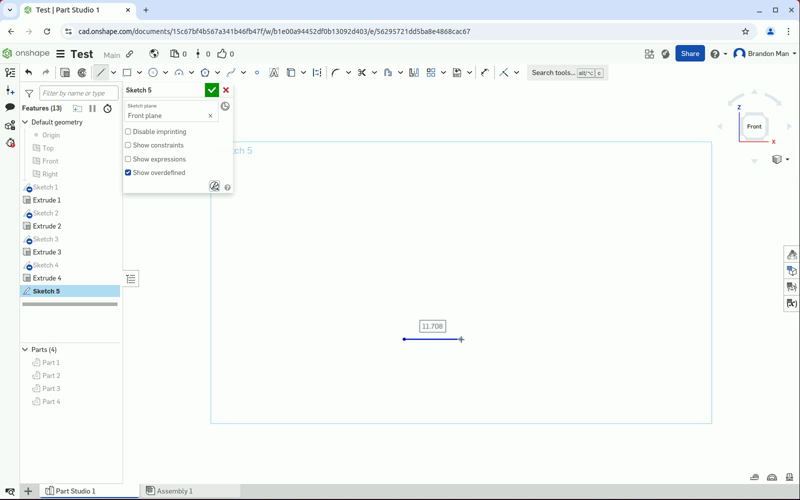
mouse_move(491, 339)
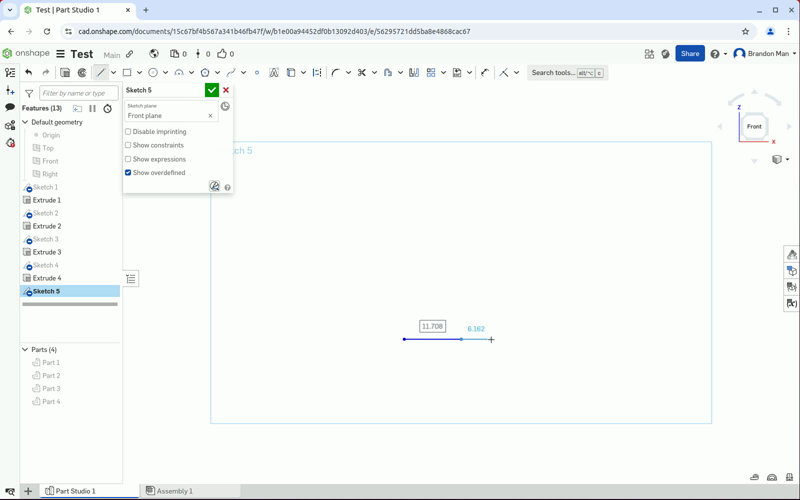
mouse_move(461, 282)
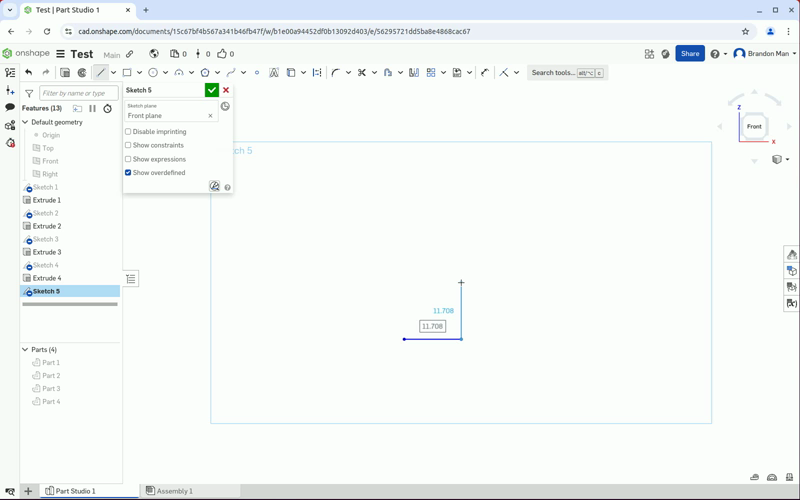
click(461, 282)
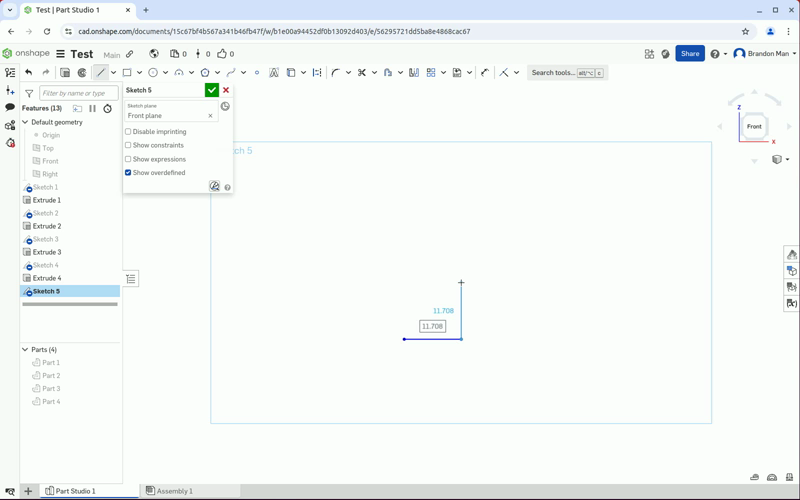
key_up(shift)
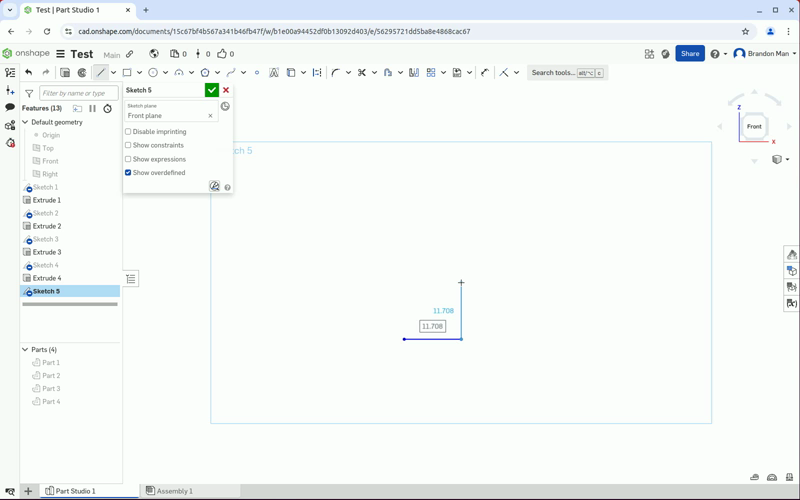
key_down(shift)
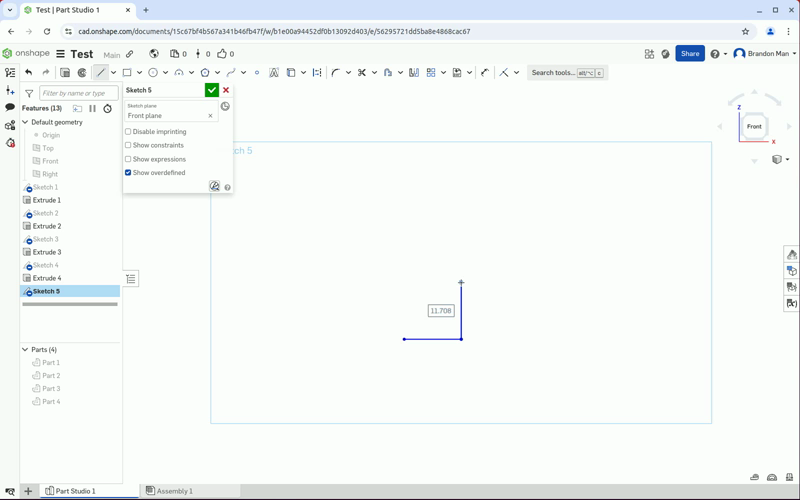
mouse_move(491, 282)
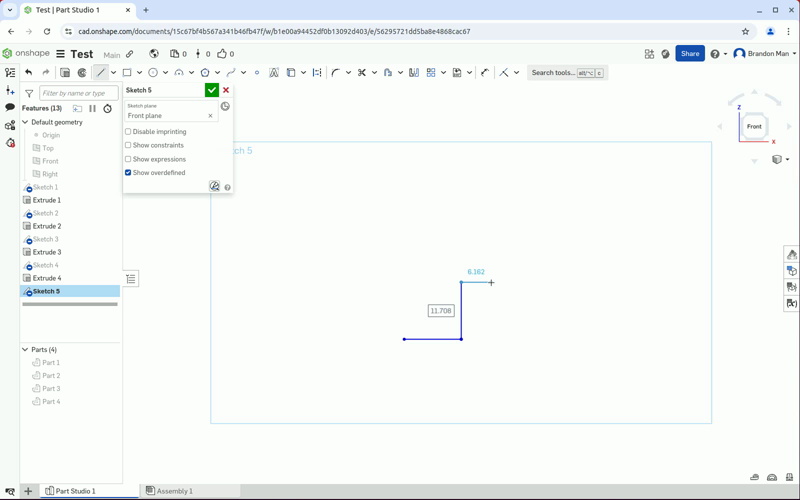
mouse_move(404, 282)
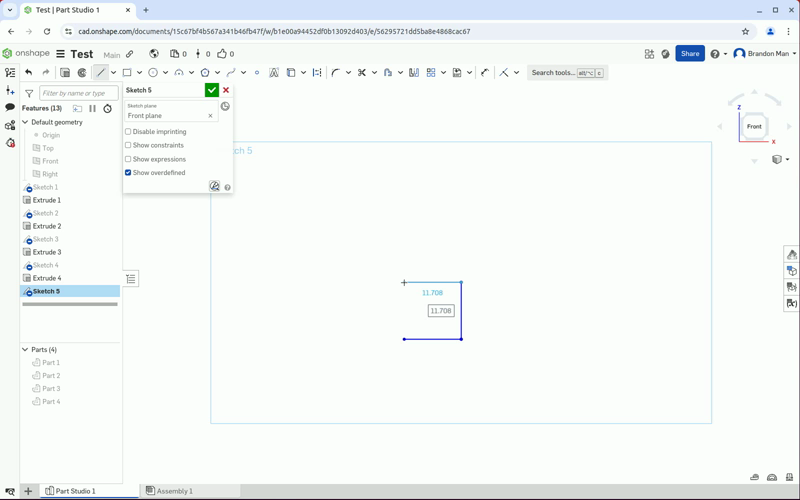
click(404, 282)
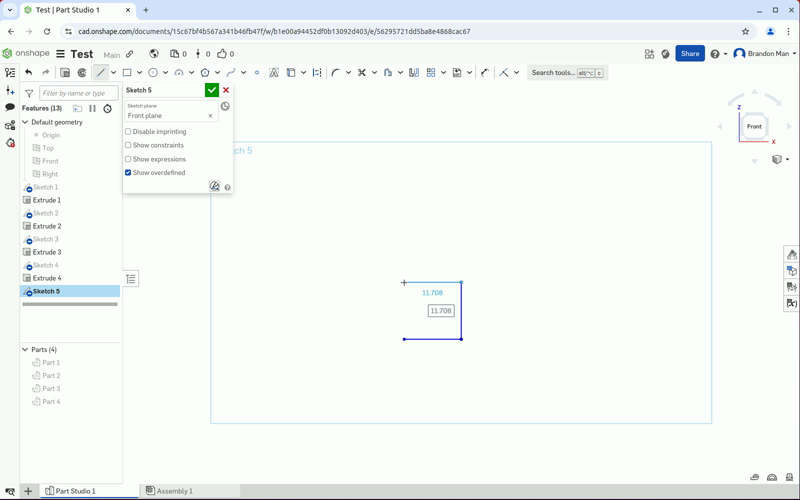
key_up(shift)
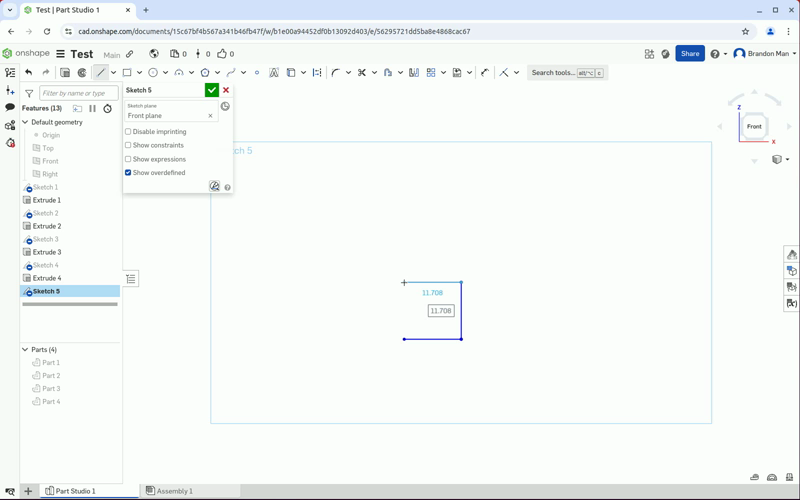
mouse_move(434, 282)
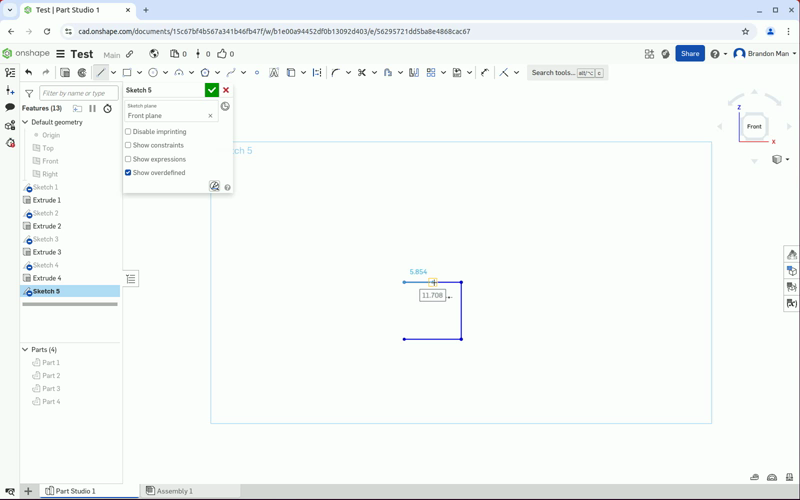
key_down(shift)
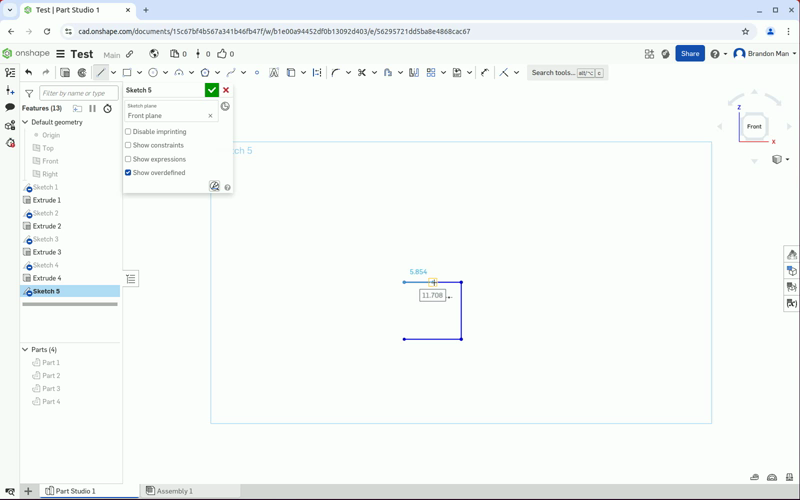
mouse_move(404, 339)
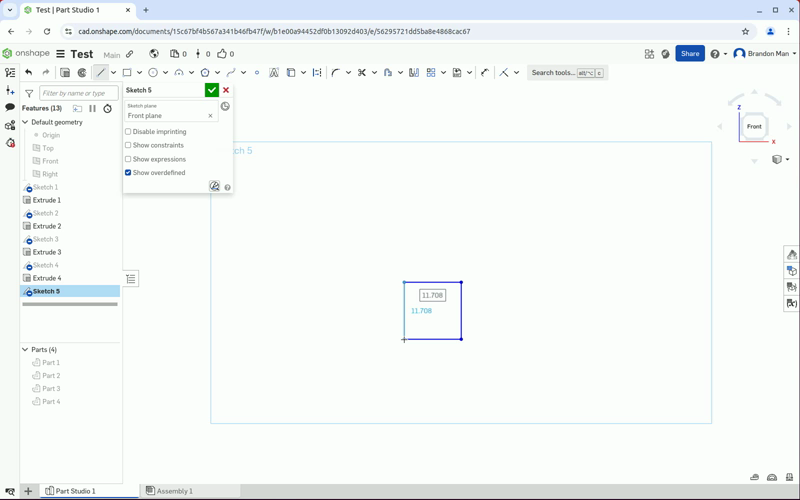
key_up(shift)
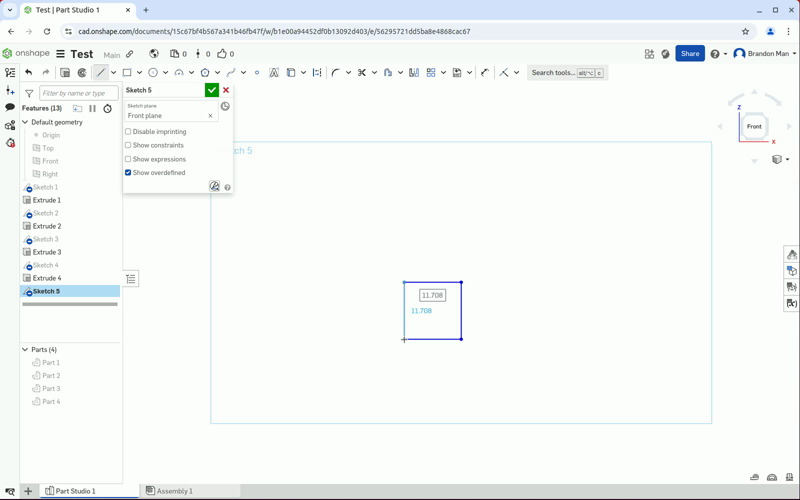
click(404, 339)
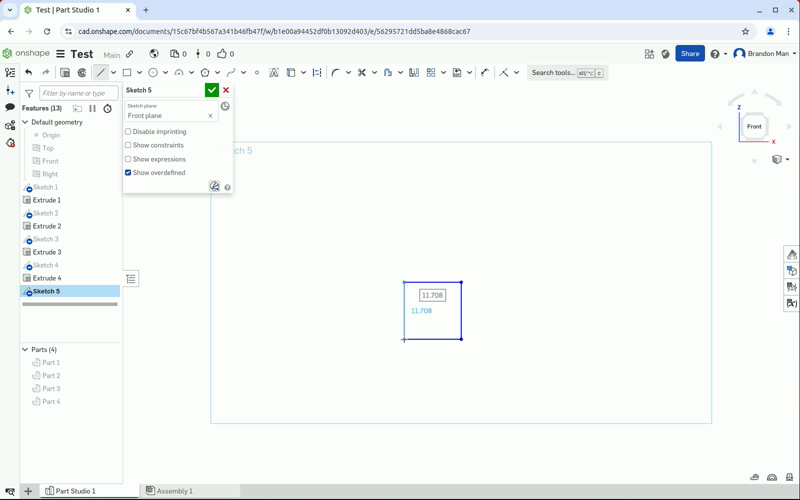
key(esc)
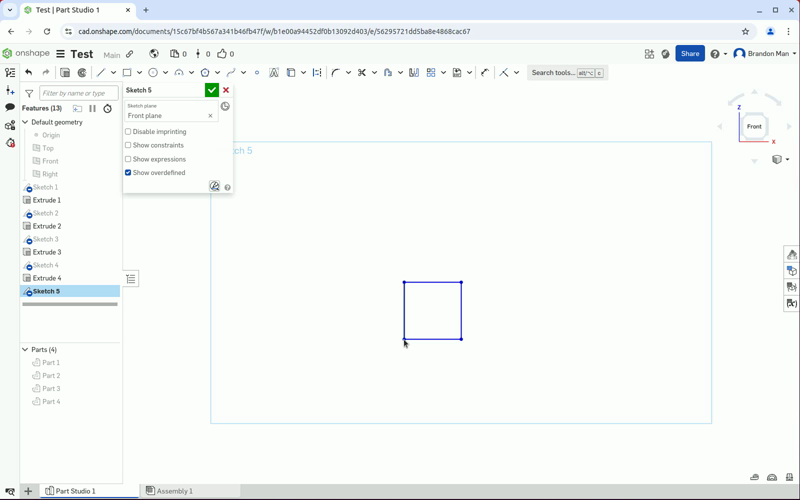
mouse_move(429, 333)
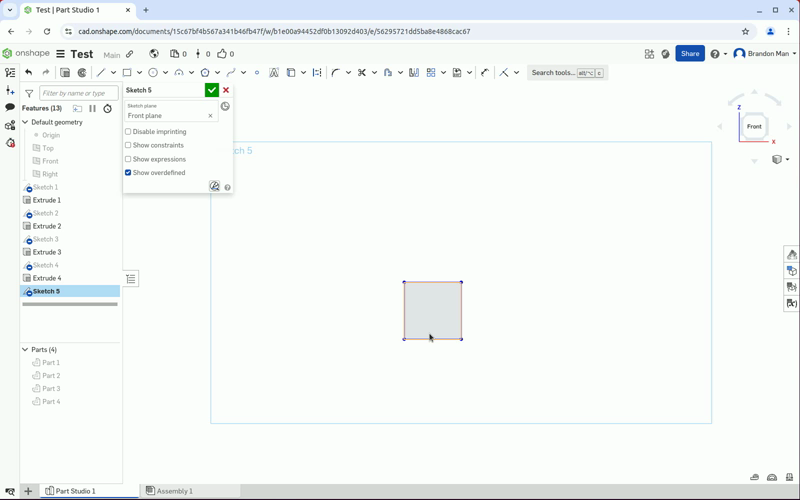
click(429, 333)
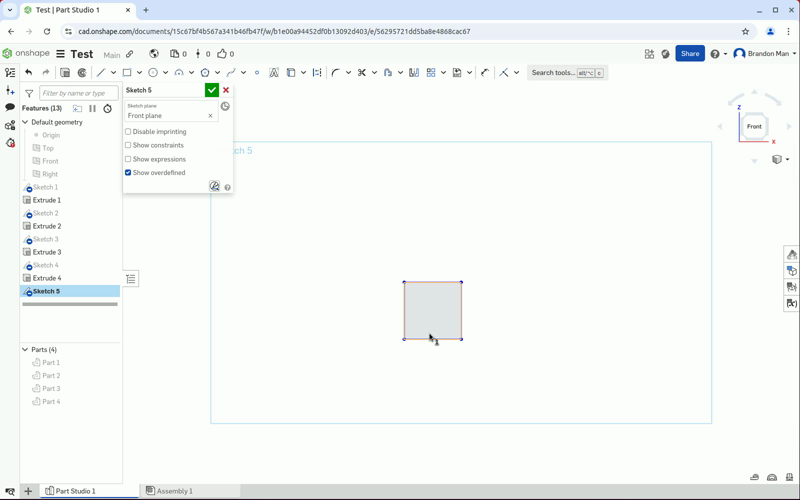
mouse_move(73, 352)
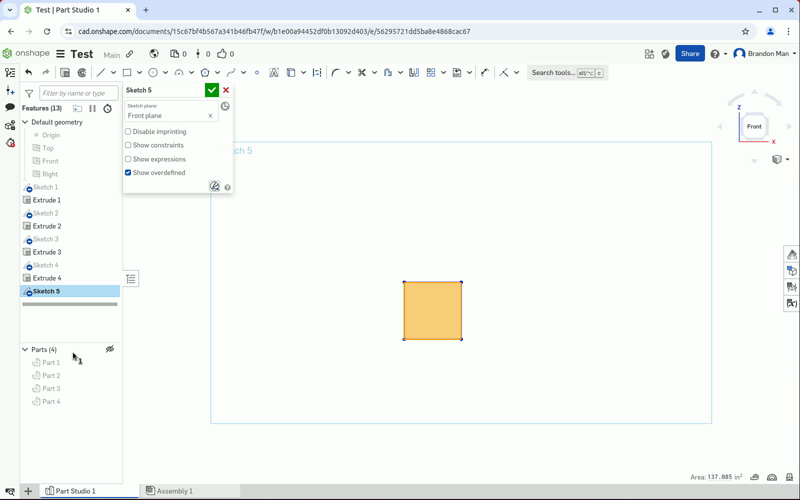
key(shift+y)
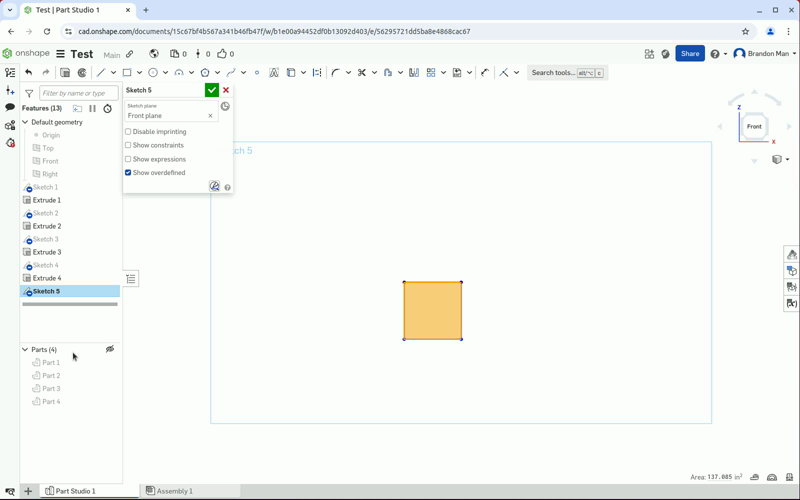
key(shift+e)
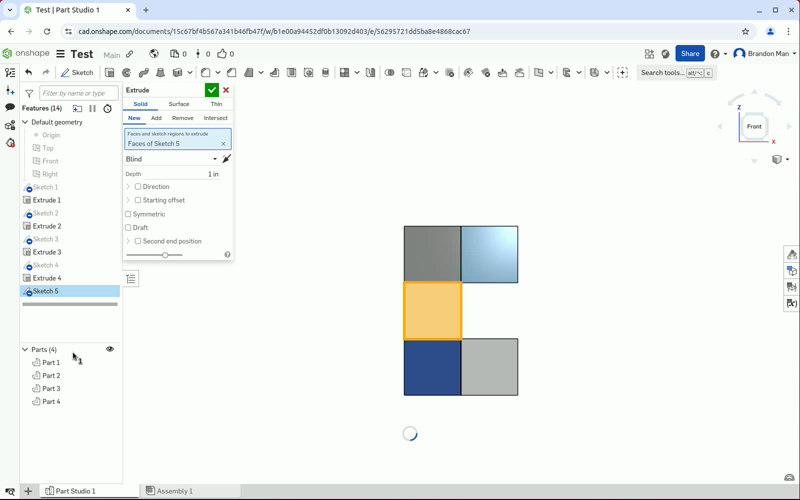
mouse_move(143, 106)
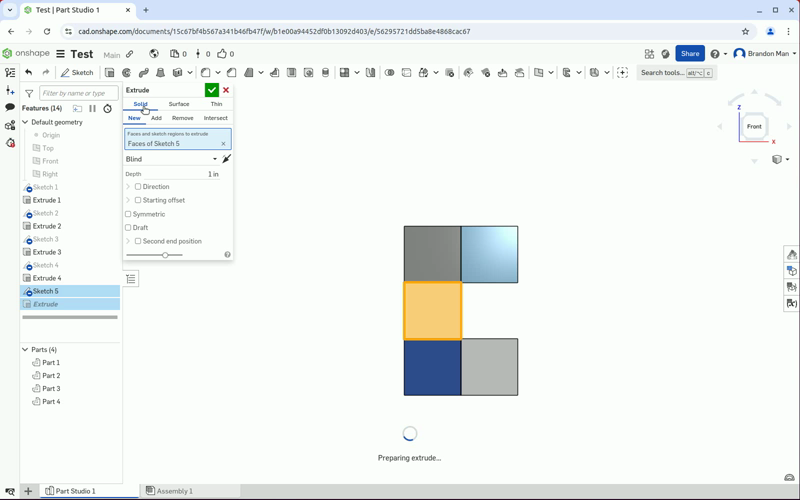
click(143, 106)
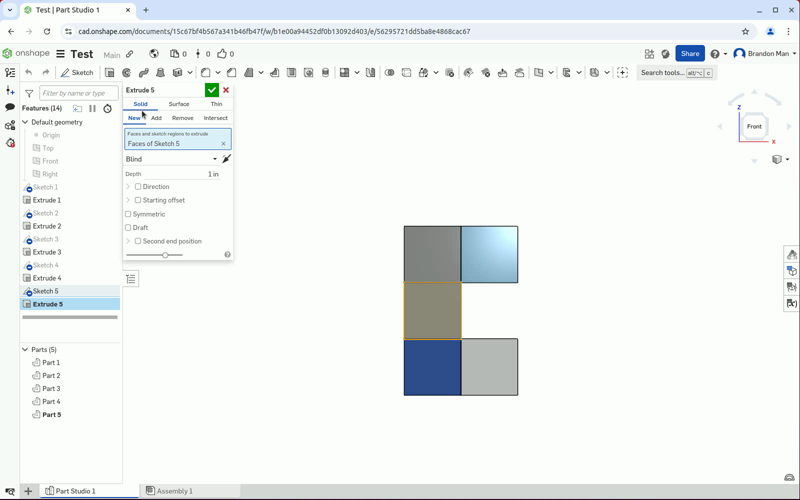
mouse_move(137, 120)
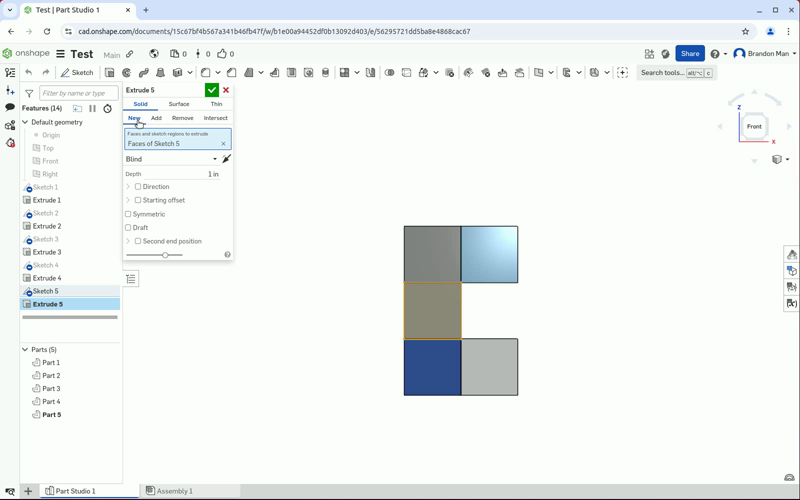
click(137, 120)
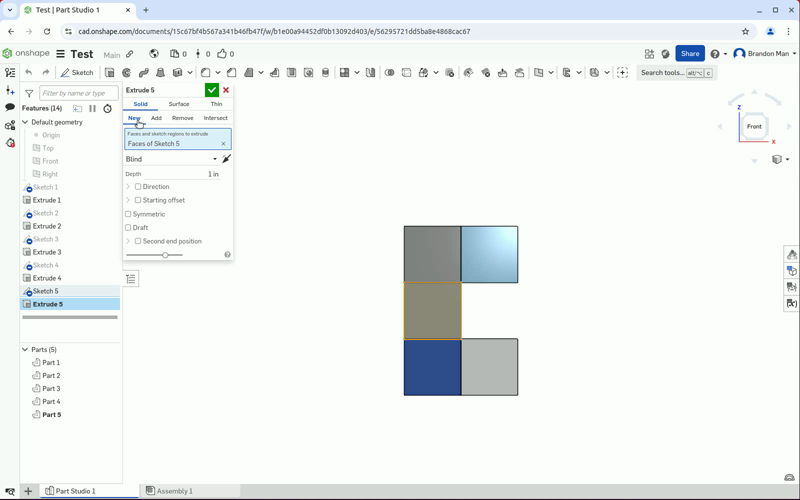
key(tab, 4)
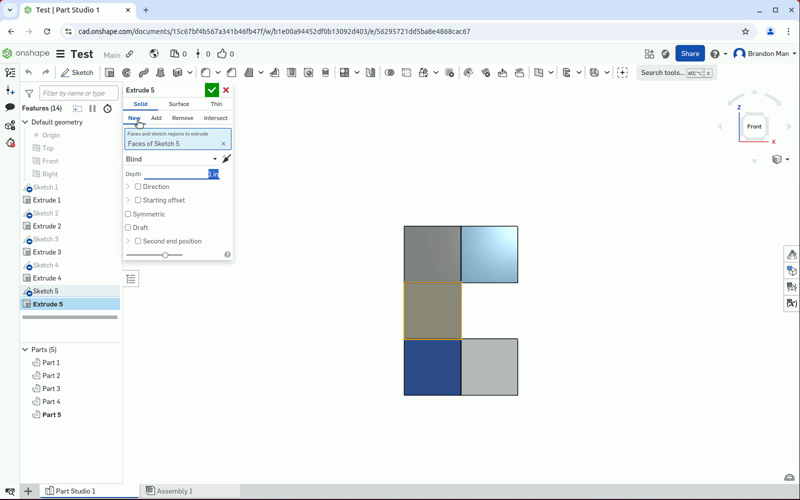
text(11.554)
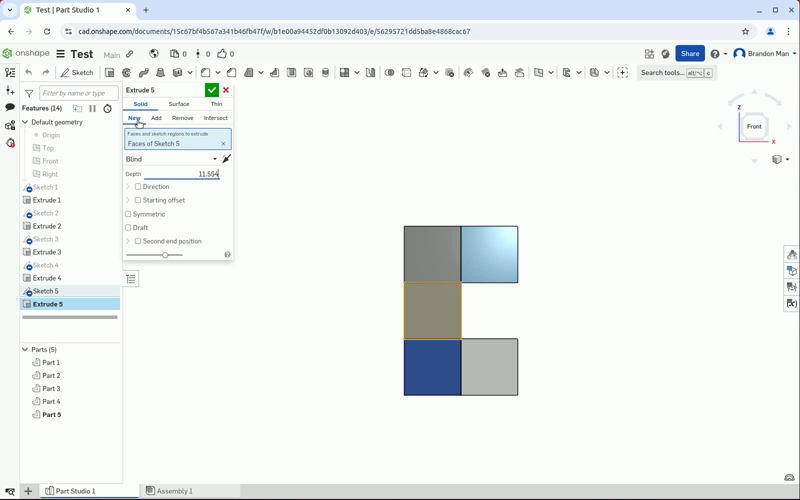
key(enter)
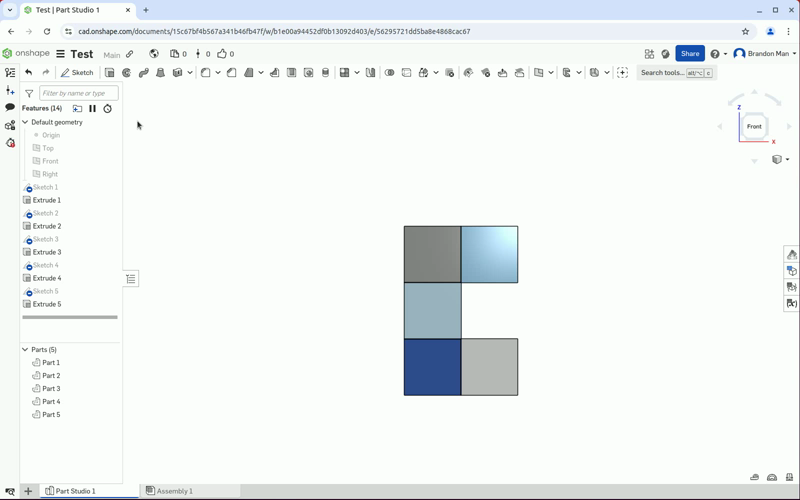
key(shift+h)
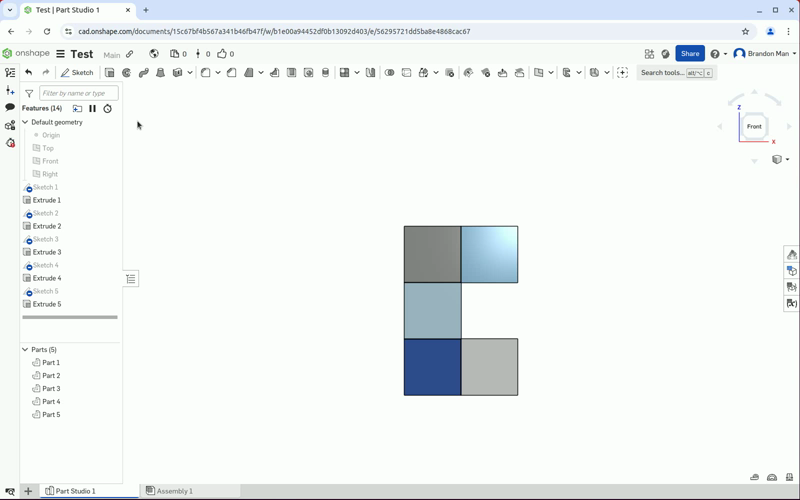
key(shift+h)
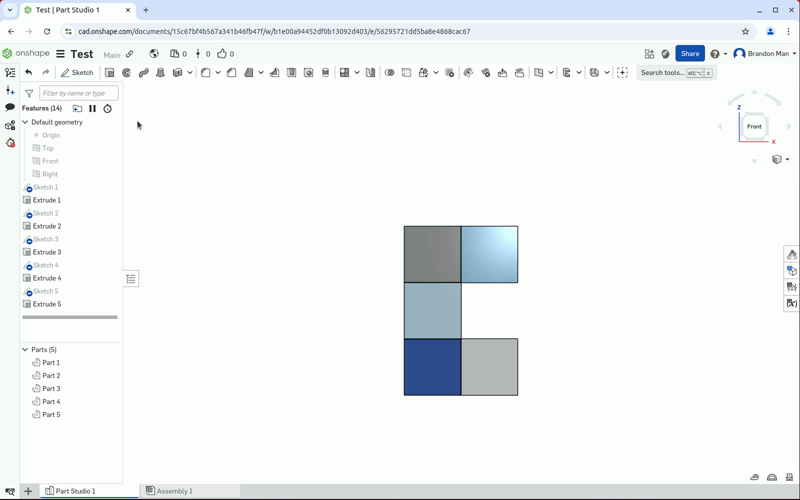
mouse_move(73, 189)
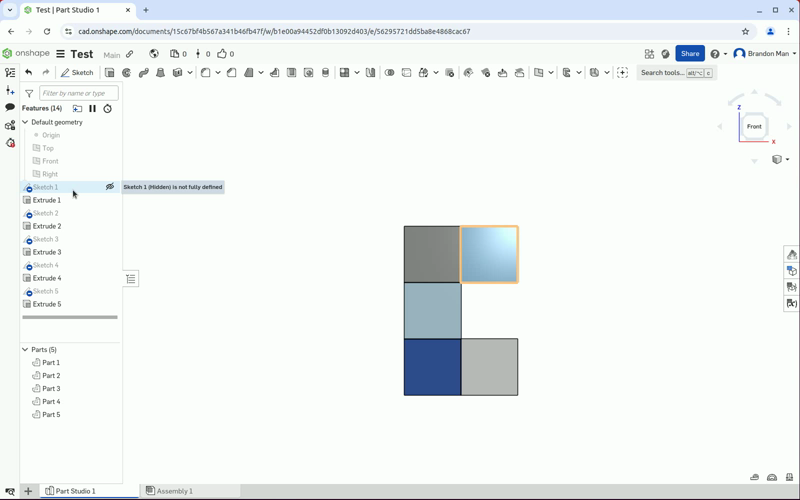
click(73, 189)
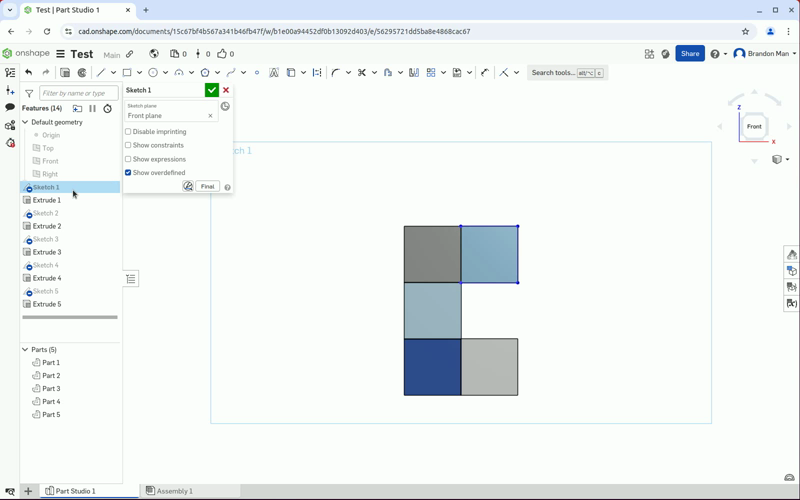
mouse_move(229, 92)
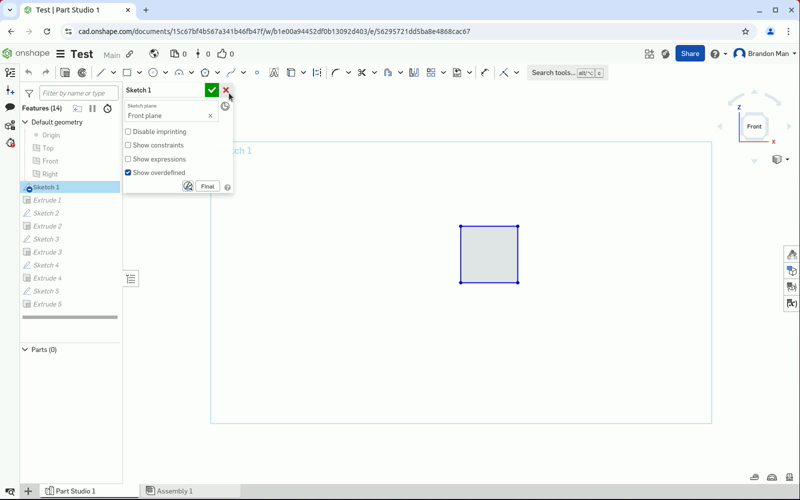
click(229, 92)
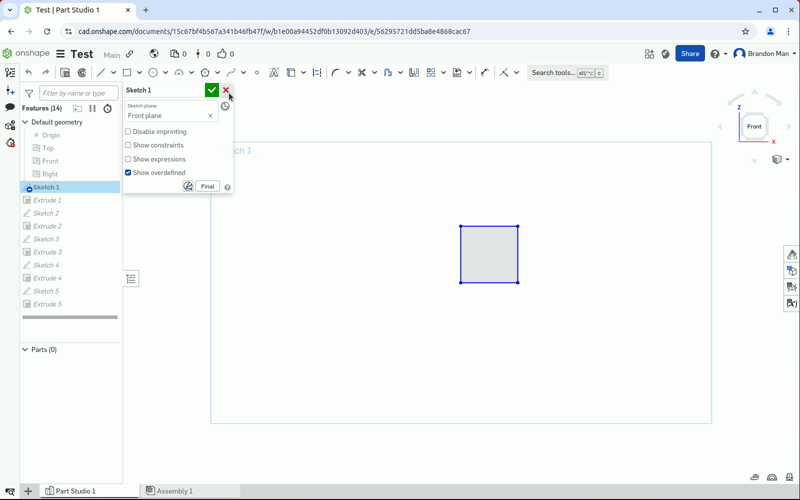
key(shift+s)
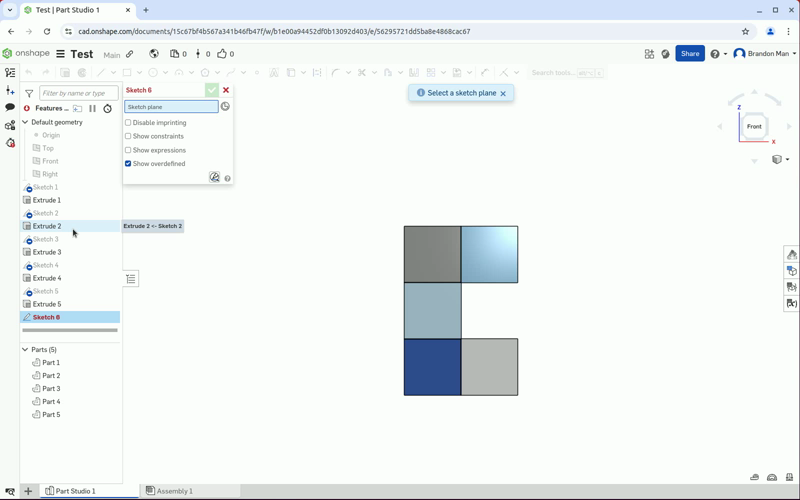
scroll(3)
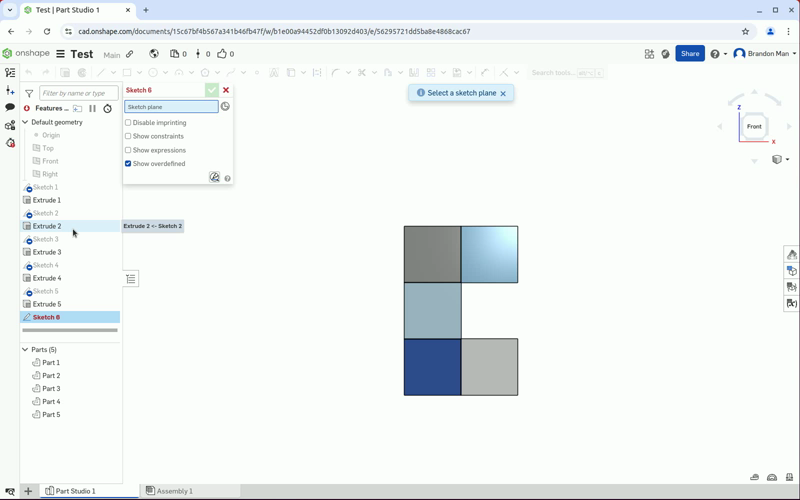
mouse_move(73, 163)
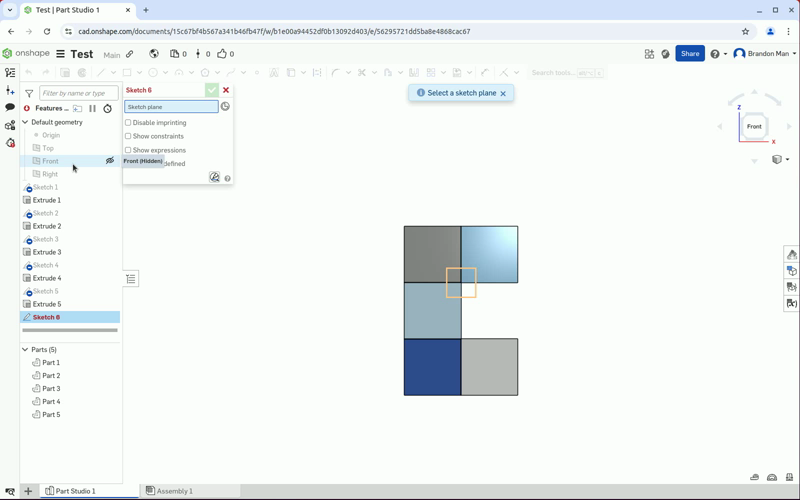
click(73, 163)
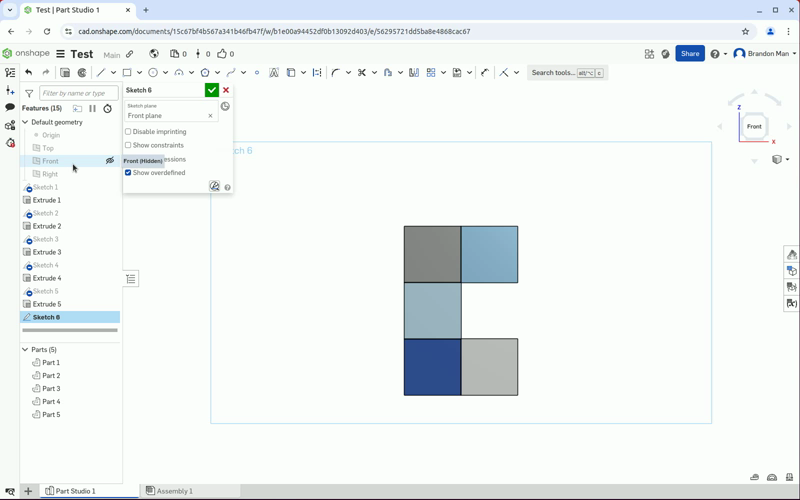
mouse_move(73, 352)
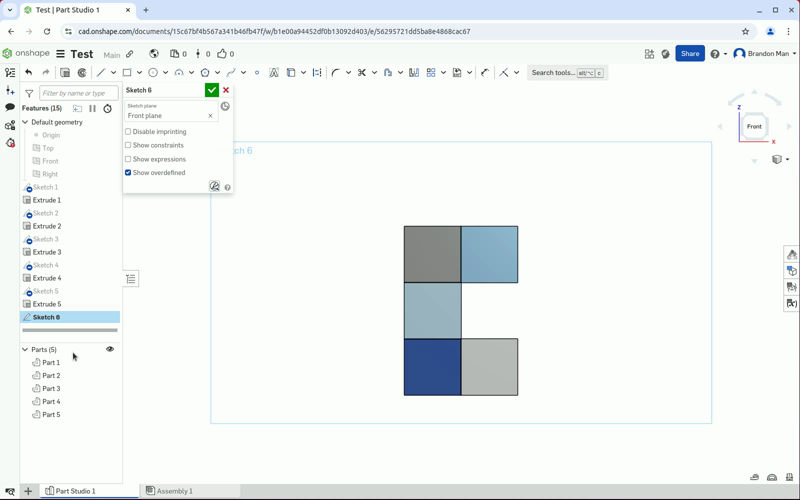
key(y)
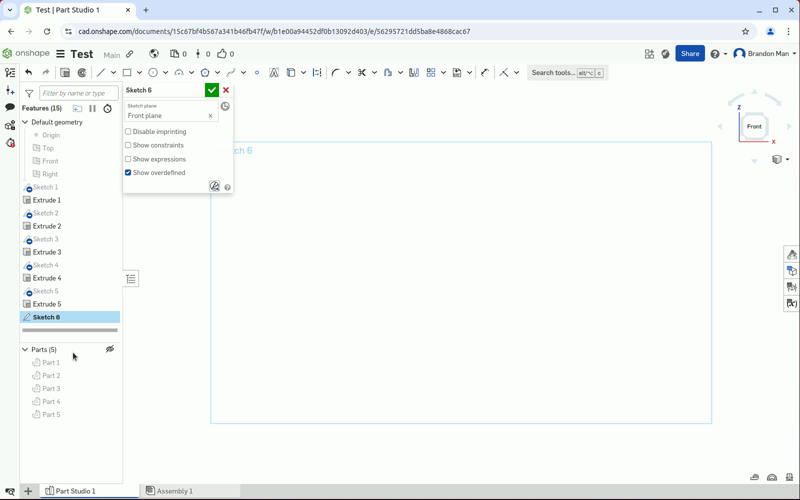
key(l)
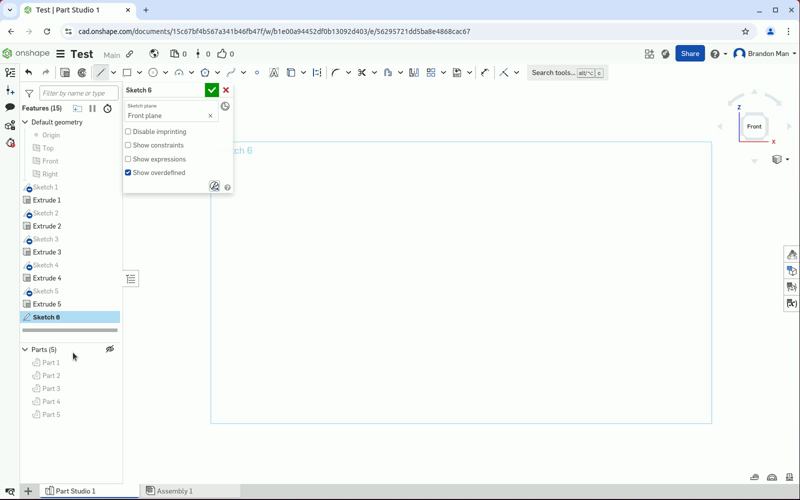
key_down(shift)
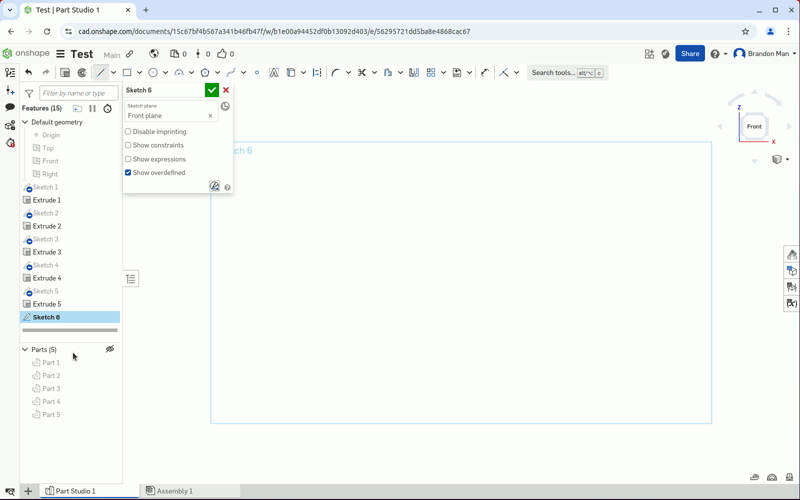
mouse_move(460, 339)
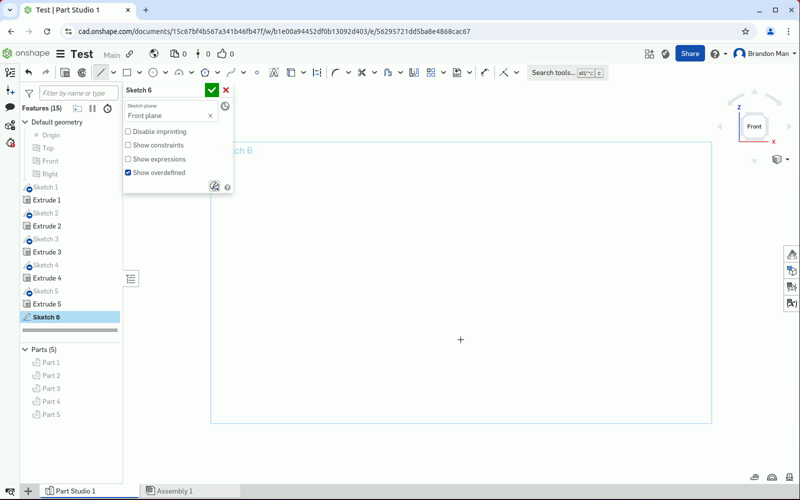
click(460, 339)
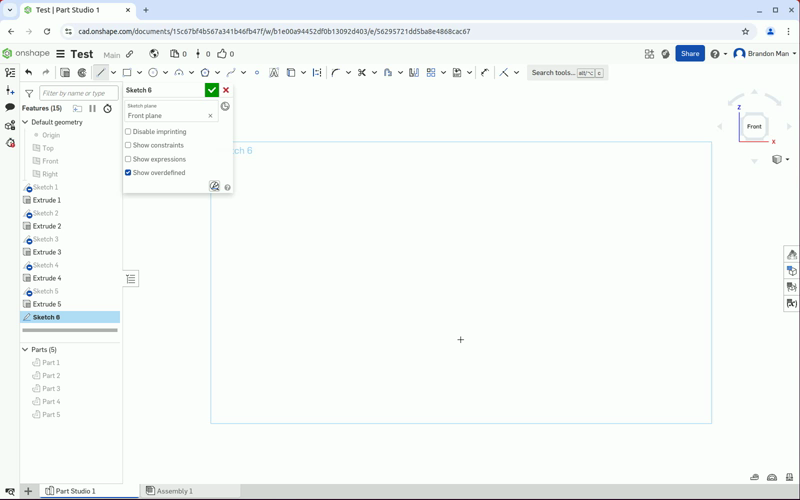
key_up(shift)
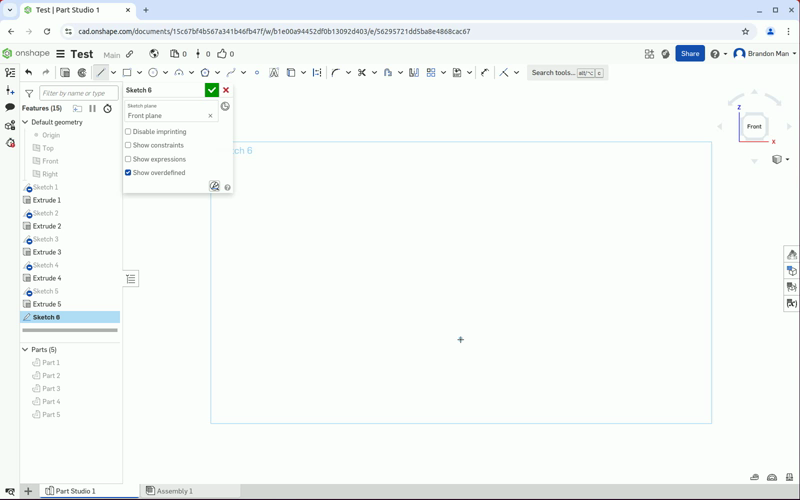
key_down(shift)
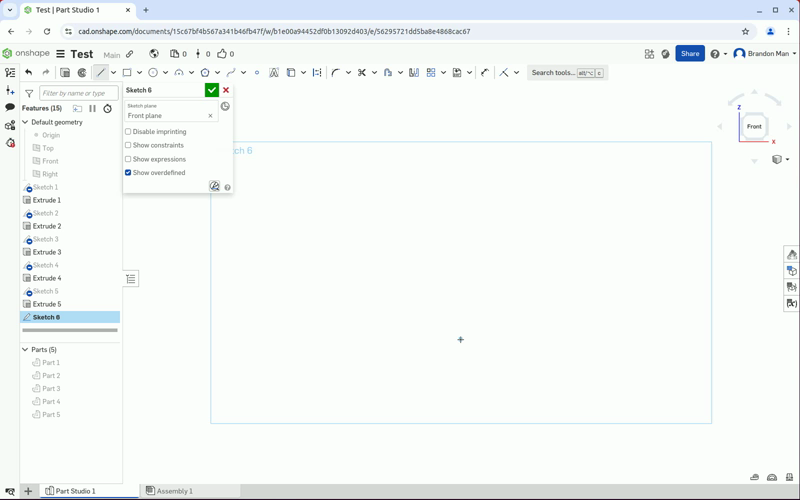
mouse_move(490, 339)
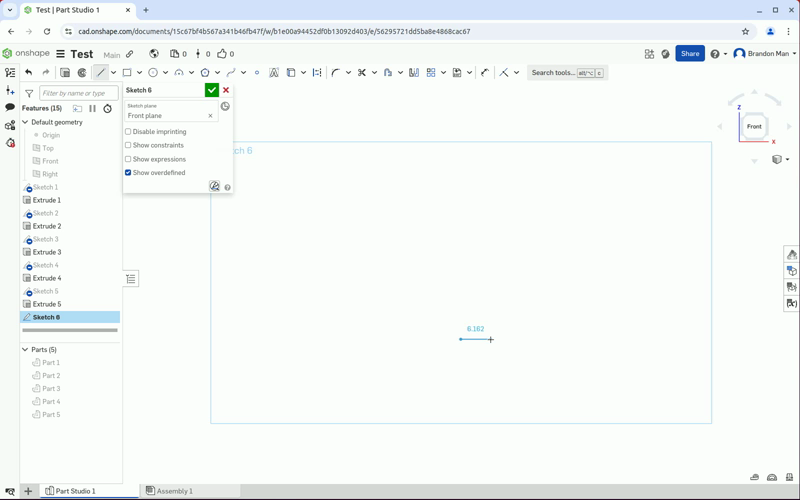
mouse_move(516, 339)
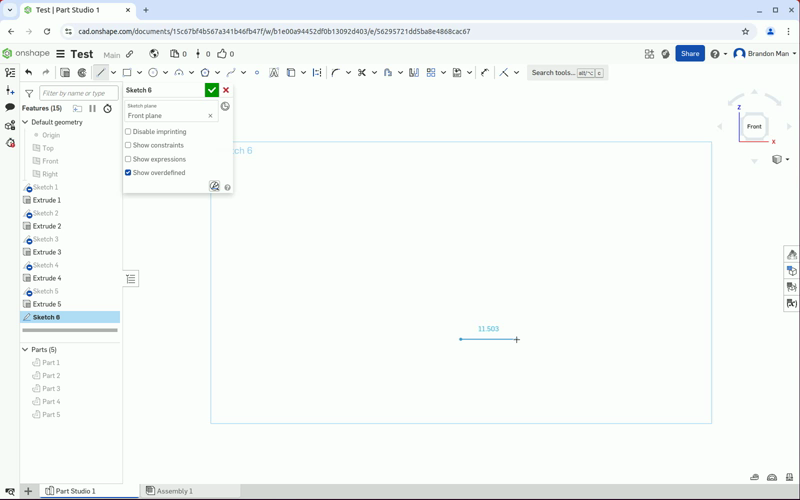
click(516, 339)
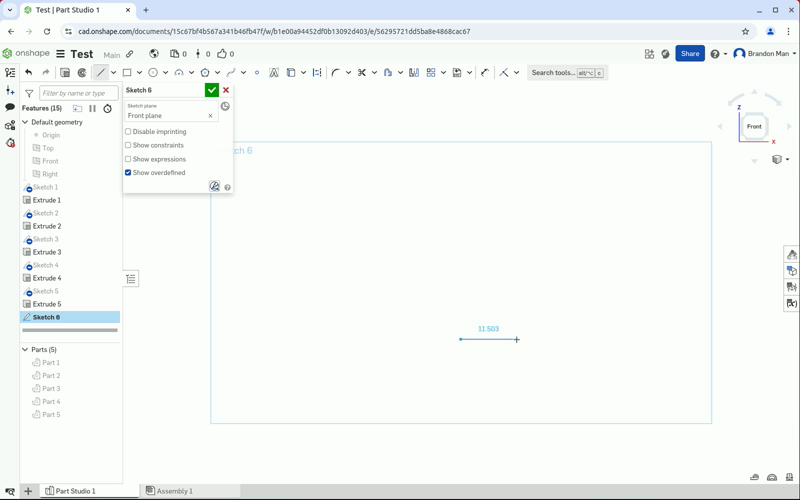
key_up(shift)
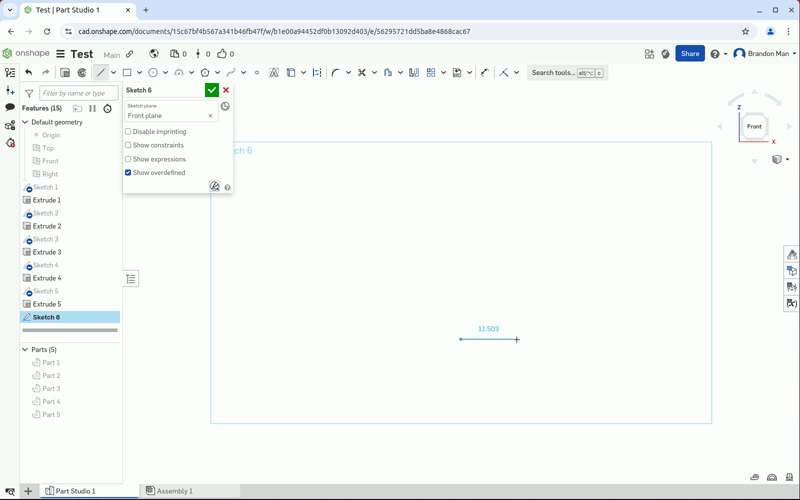
key_down(shift)
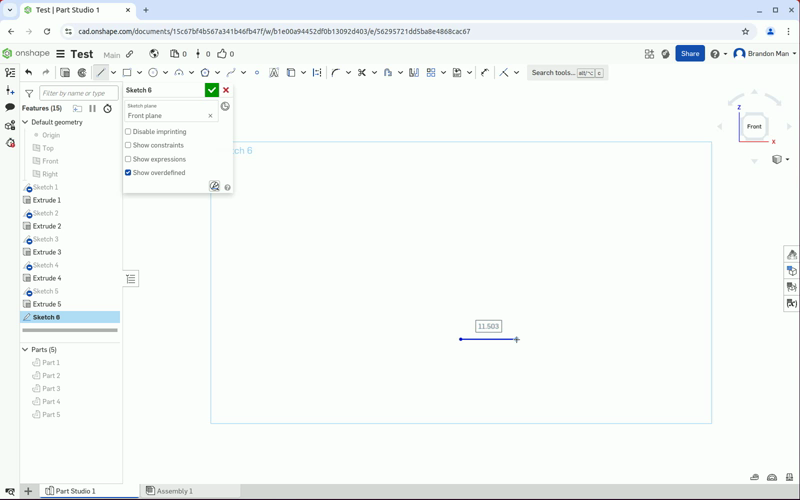
mouse_move(546, 339)
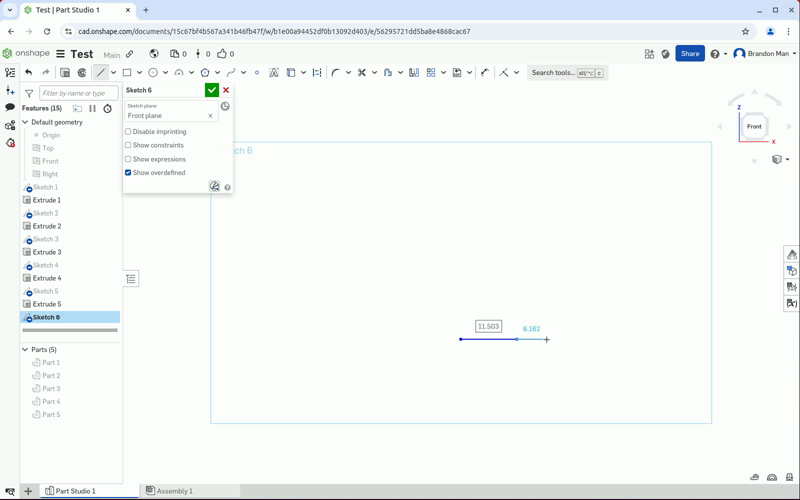
mouse_move(517, 339)
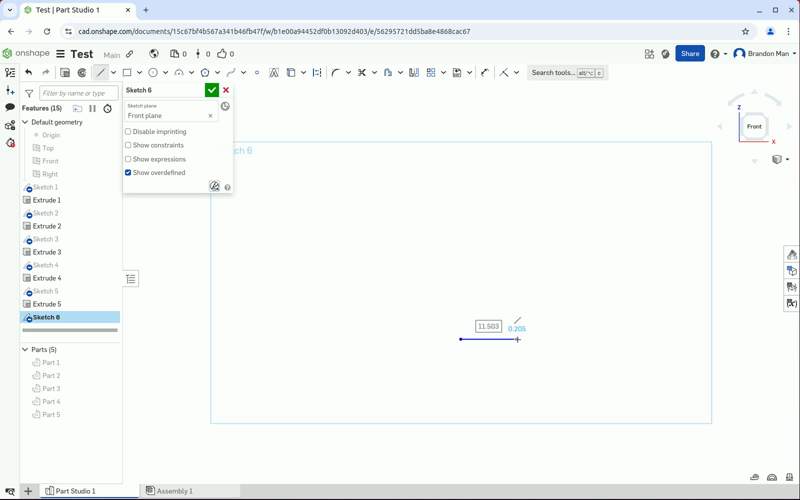
scroll(6)
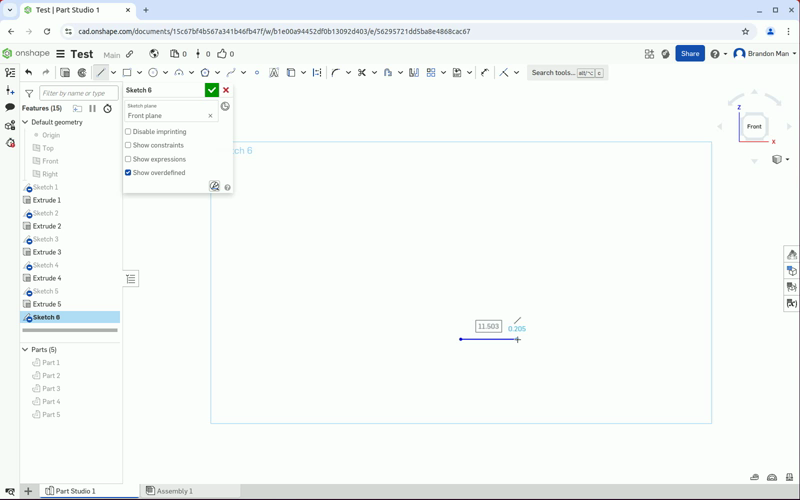
scroll(6)
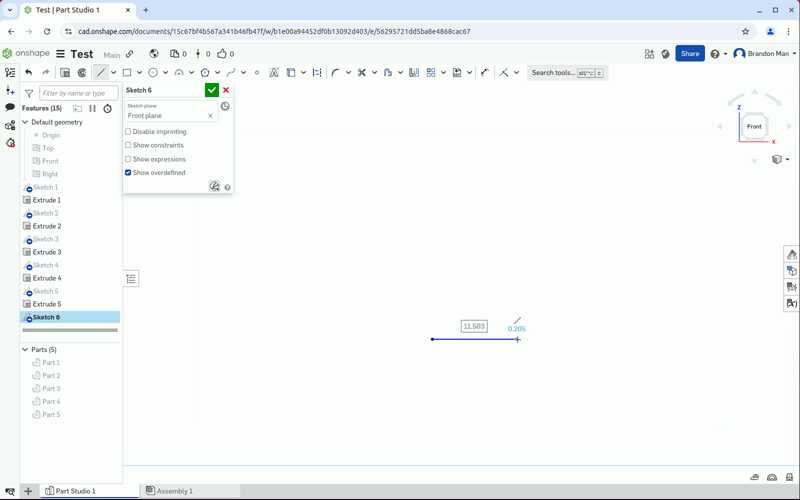
scroll(6)
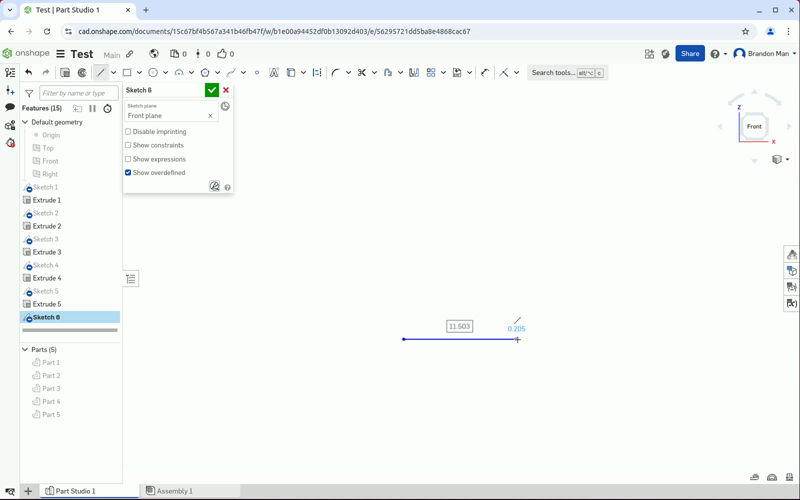
scroll(6)
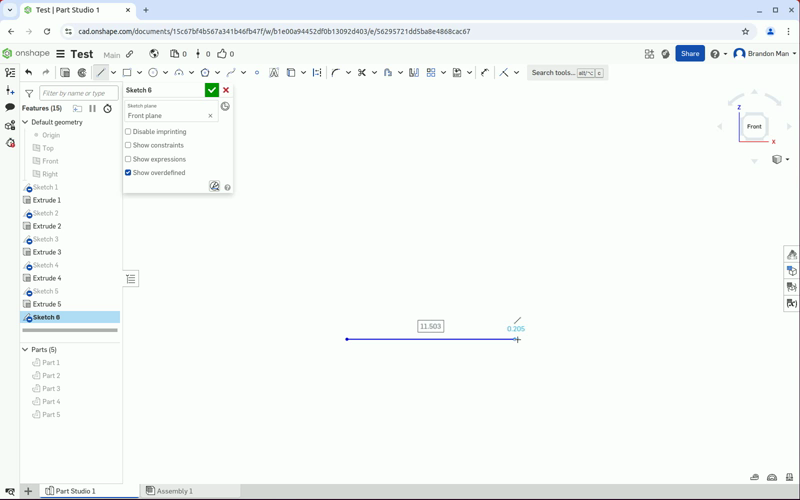
scroll(6)
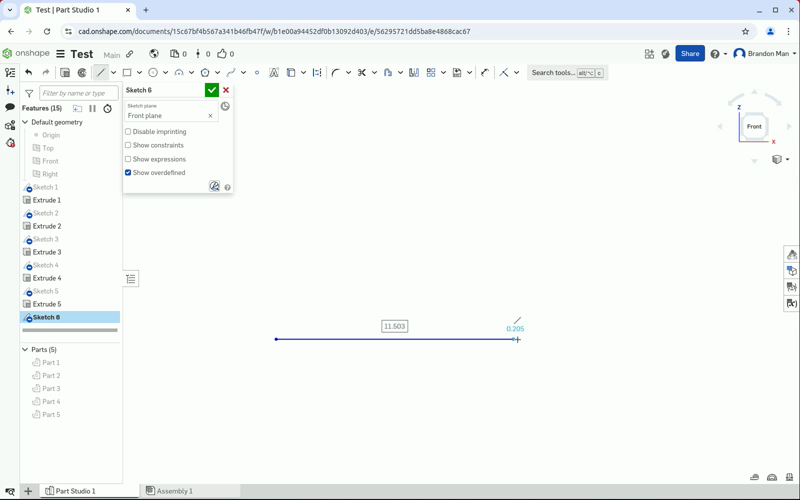
scroll(6)
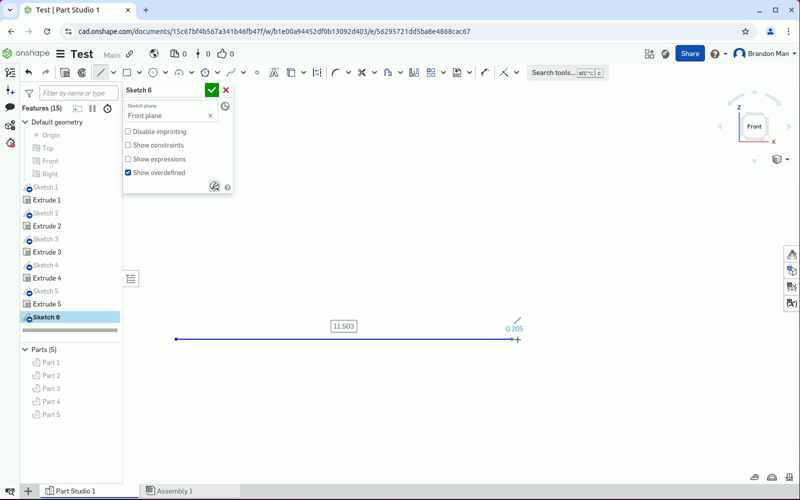
scroll(6)
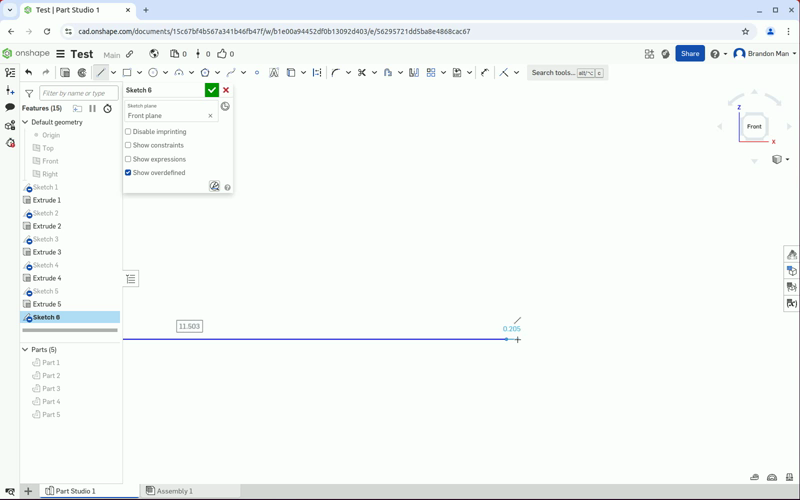
click(517, 339)
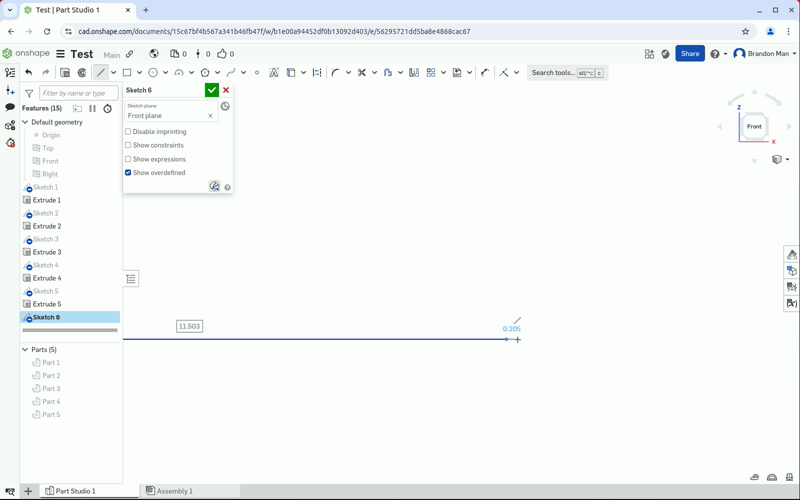
scroll(-6)
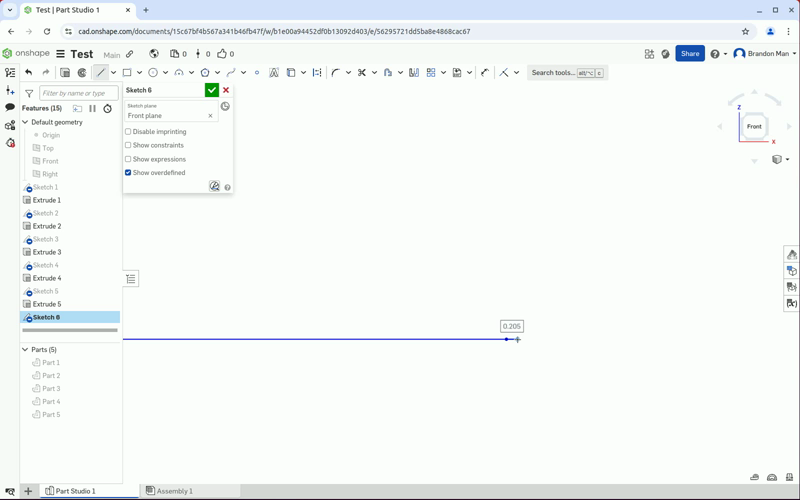
scroll(-6)
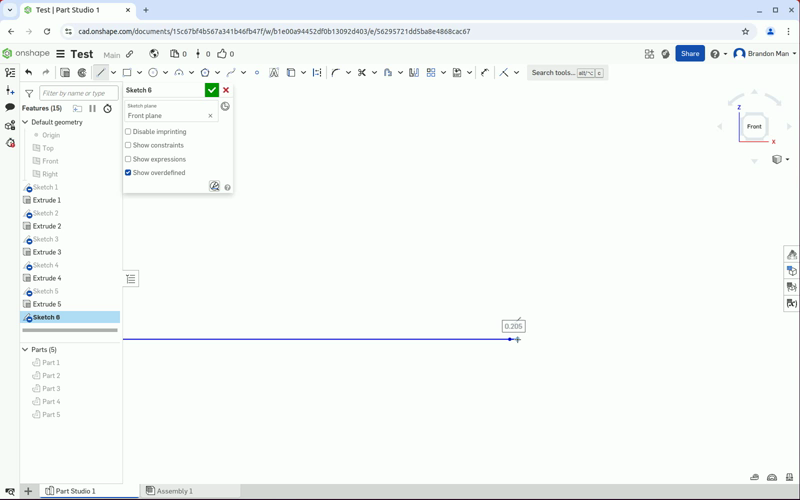
scroll(-6)
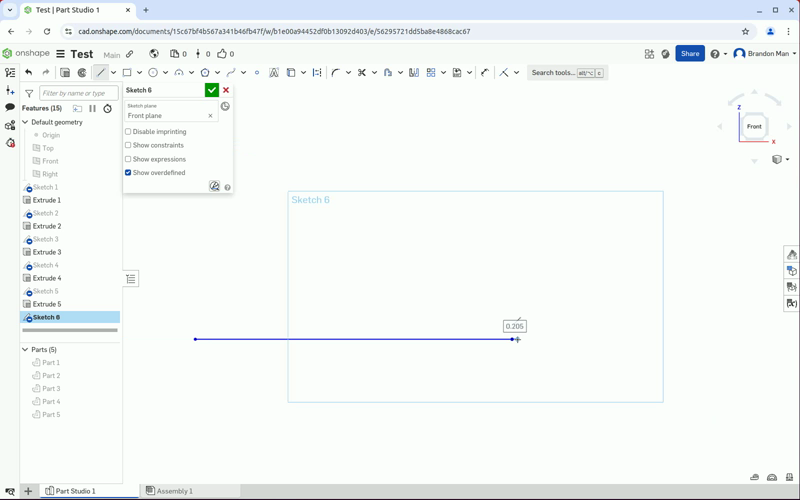
scroll(-6)
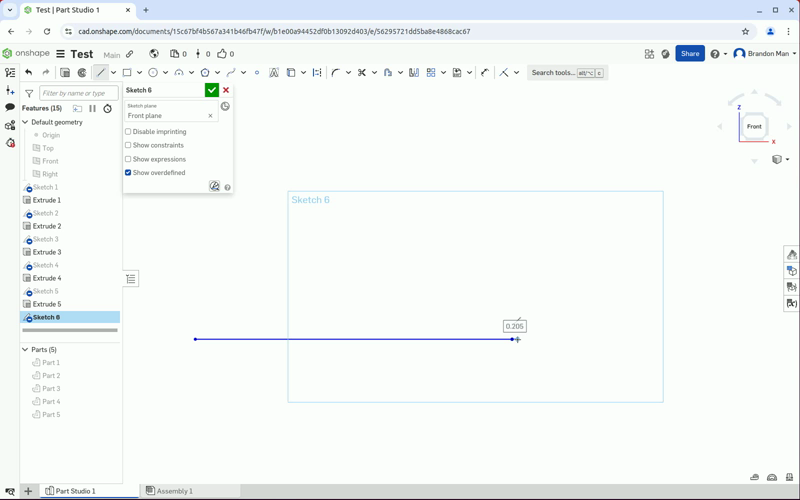
scroll(-6)
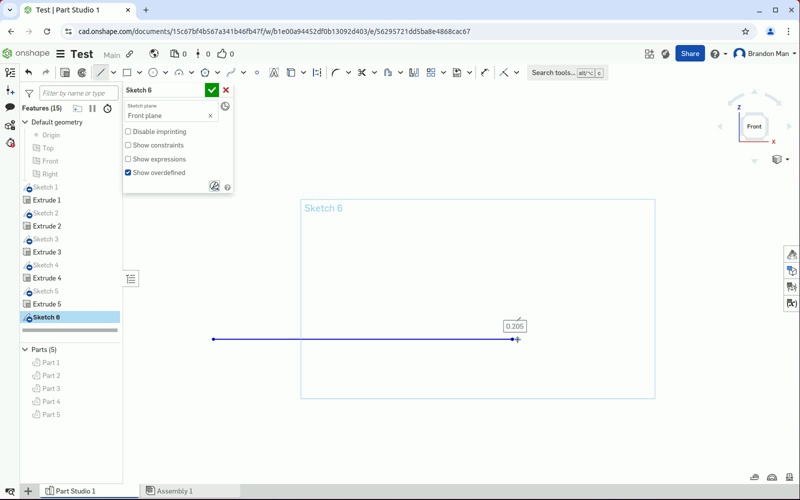
scroll(-6)
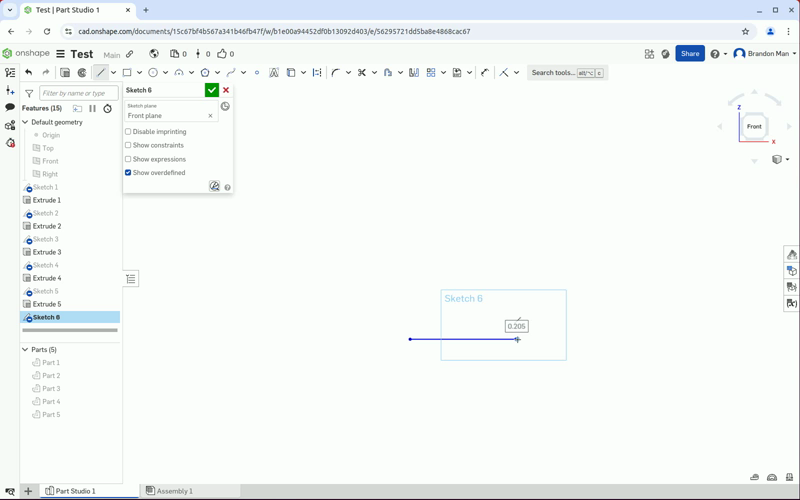
scroll(-6)
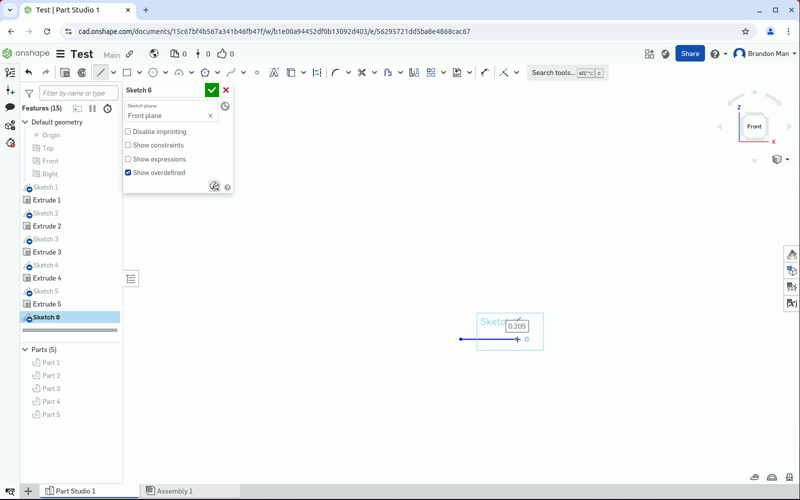
key_up(shift)
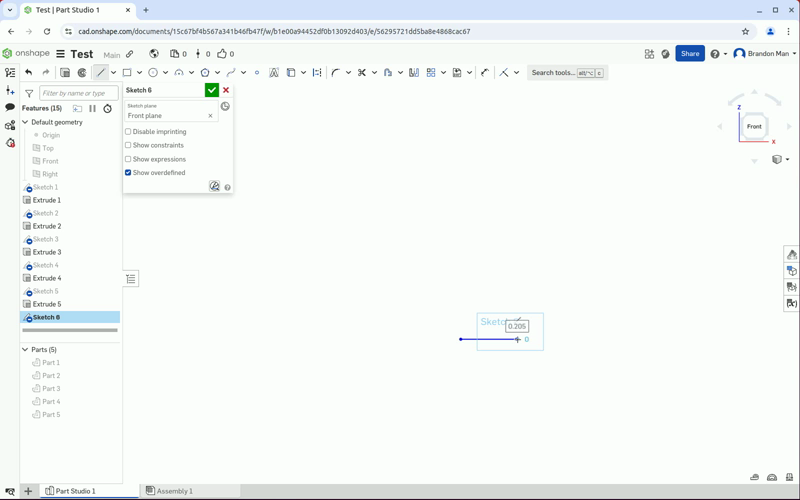
key_down(shift)
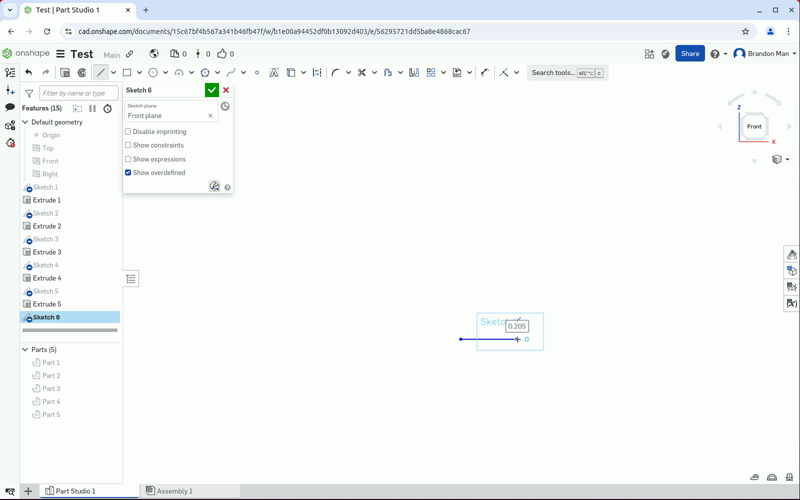
mouse_move(547, 339)
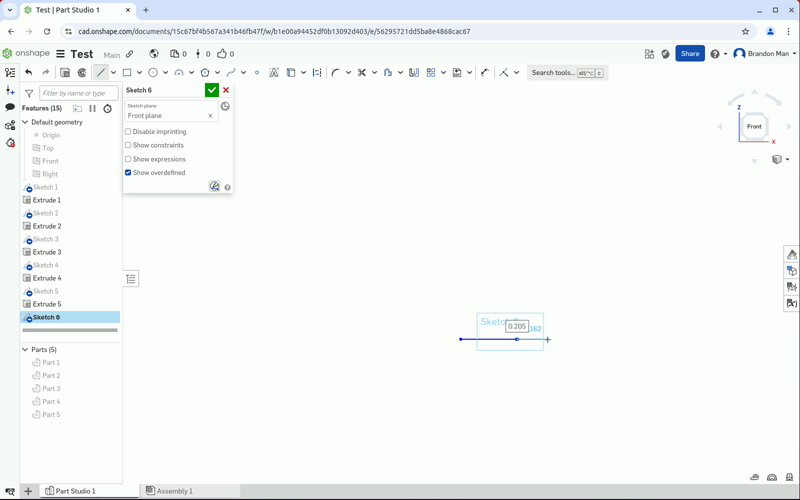
mouse_move(517, 282)
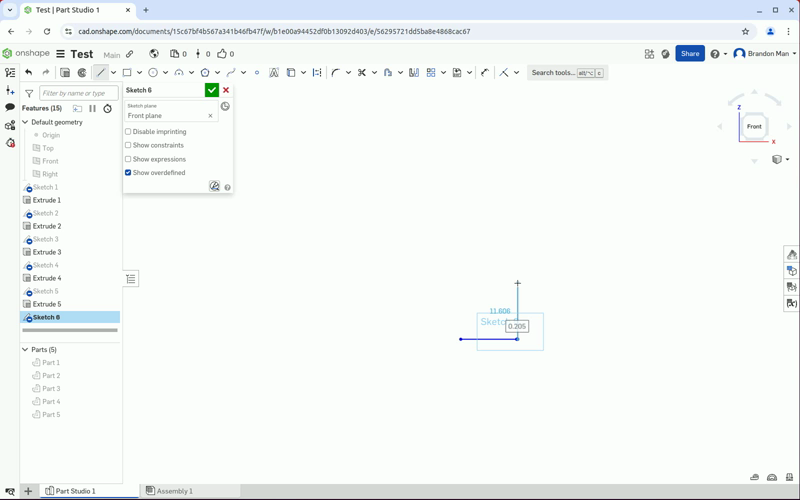
click(517, 282)
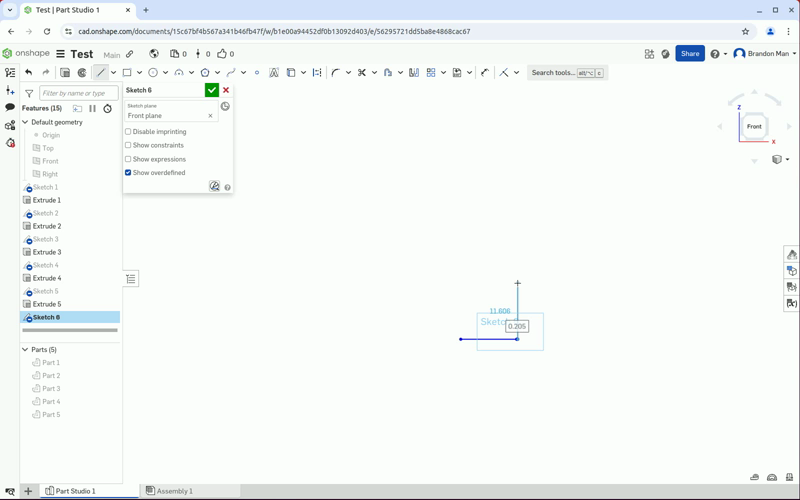
key_up(shift)
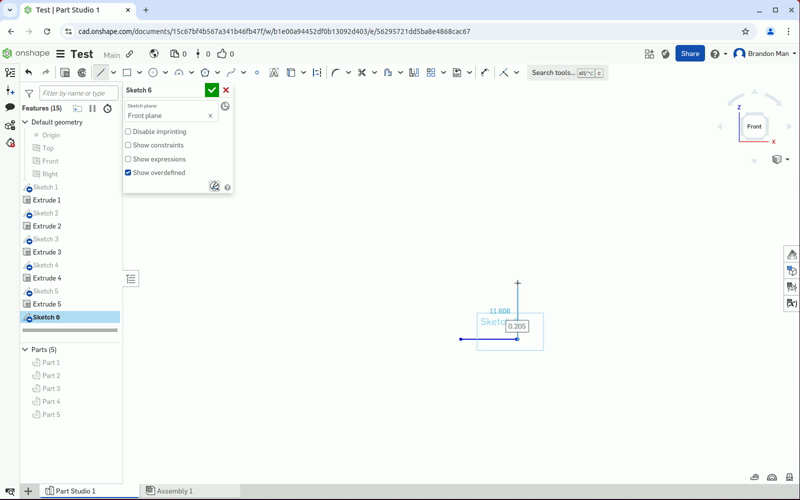
key_down(shift)
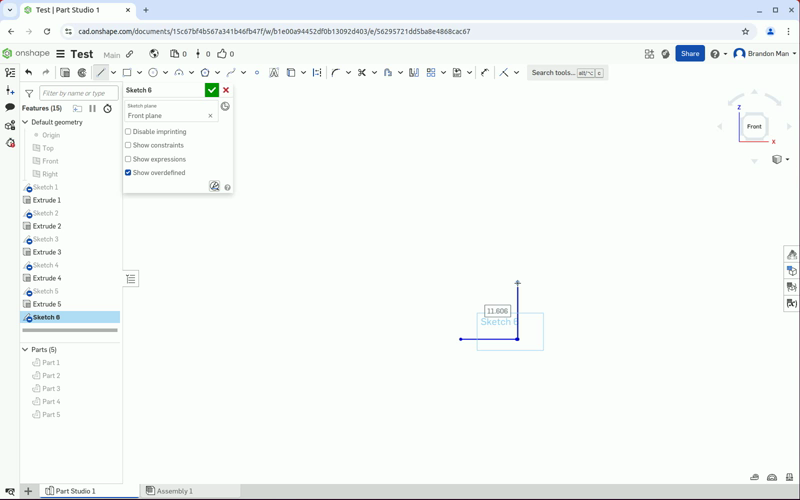
mouse_move(547, 282)
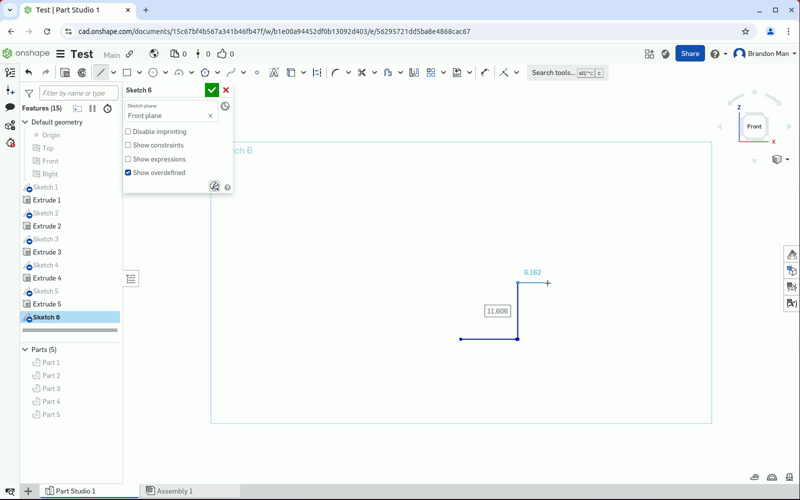
mouse_move(516, 282)
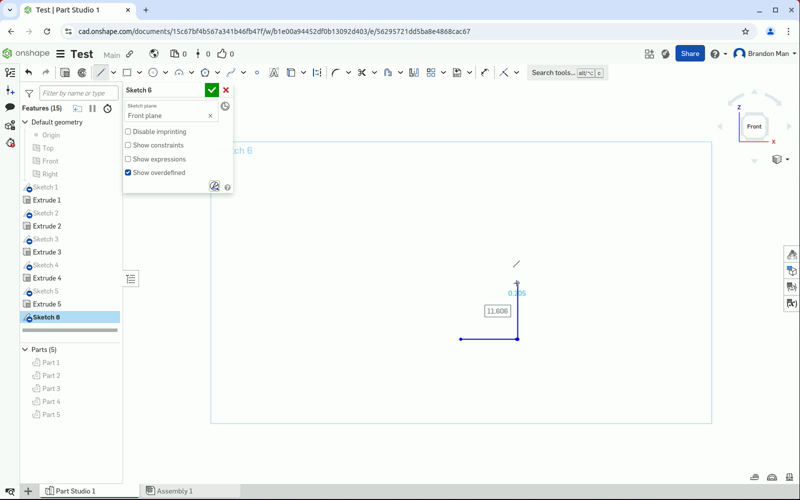
scroll(6)
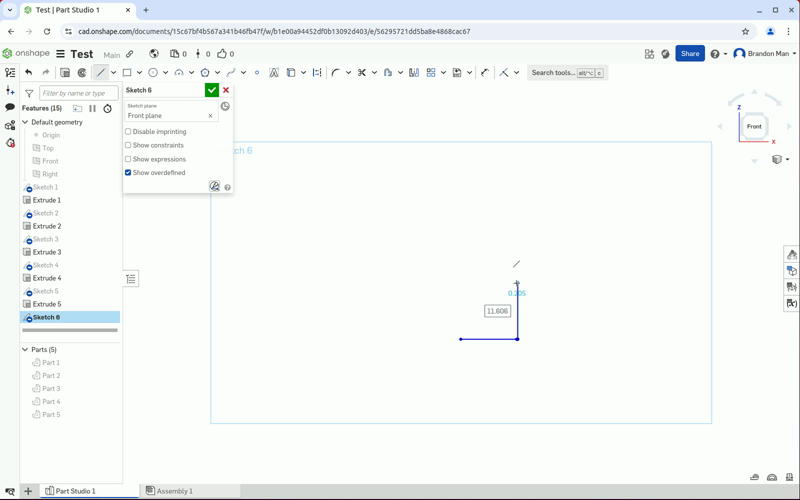
scroll(6)
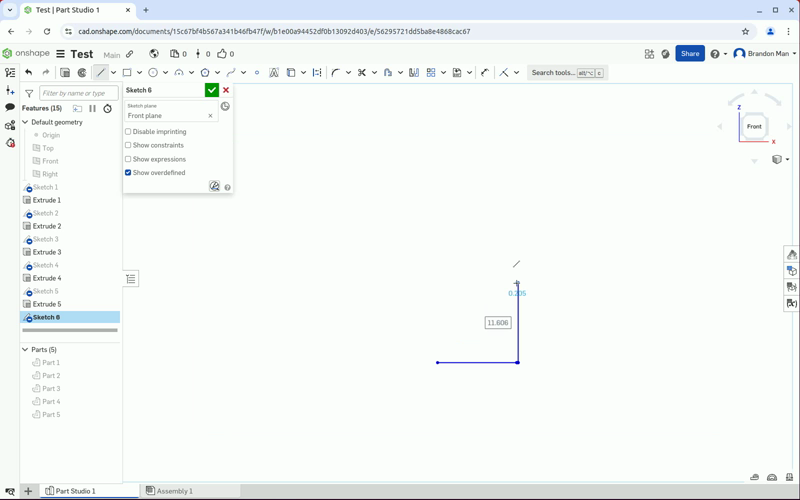
scroll(6)
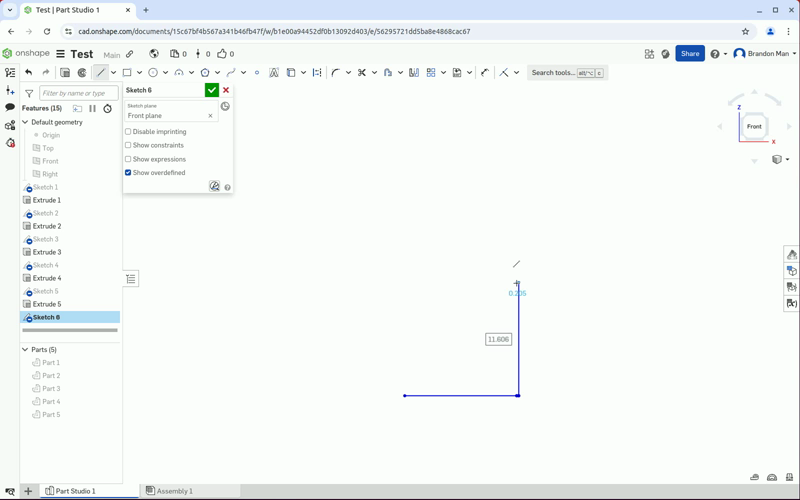
scroll(6)
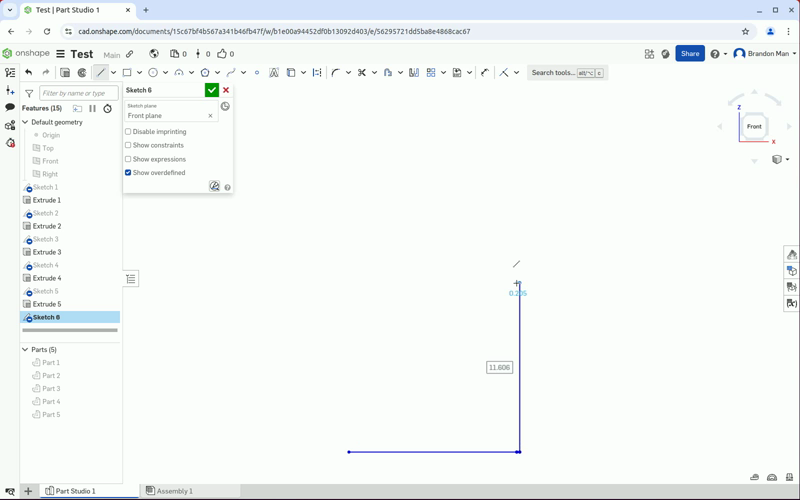
scroll(6)
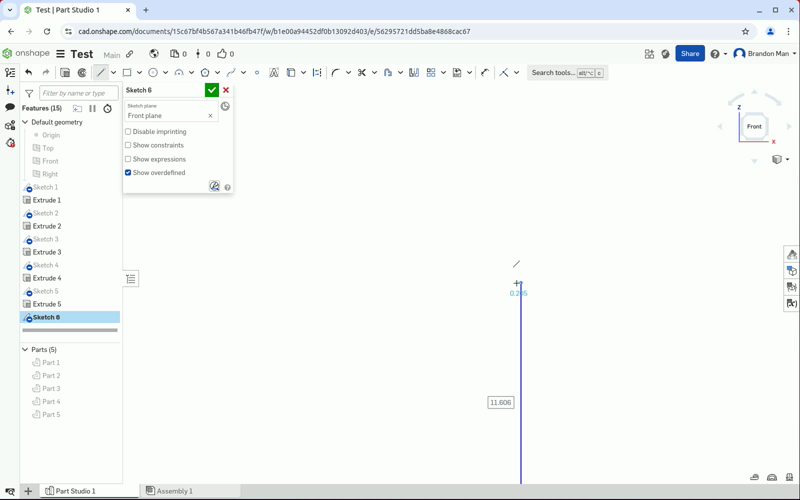
scroll(6)
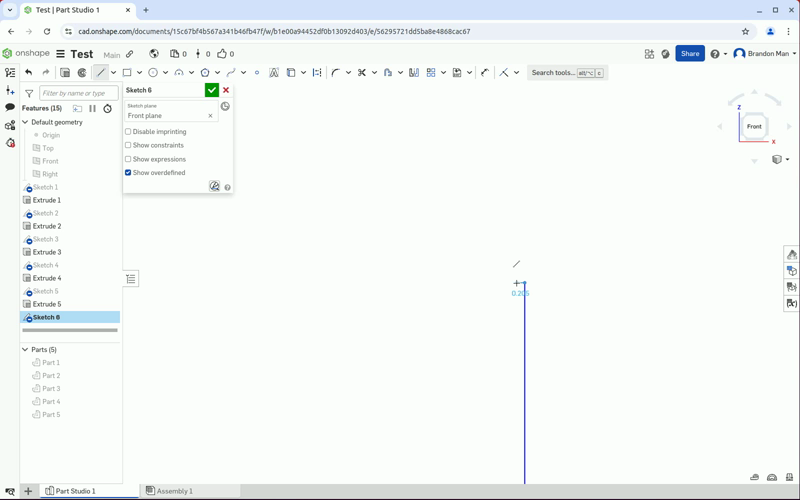
scroll(6)
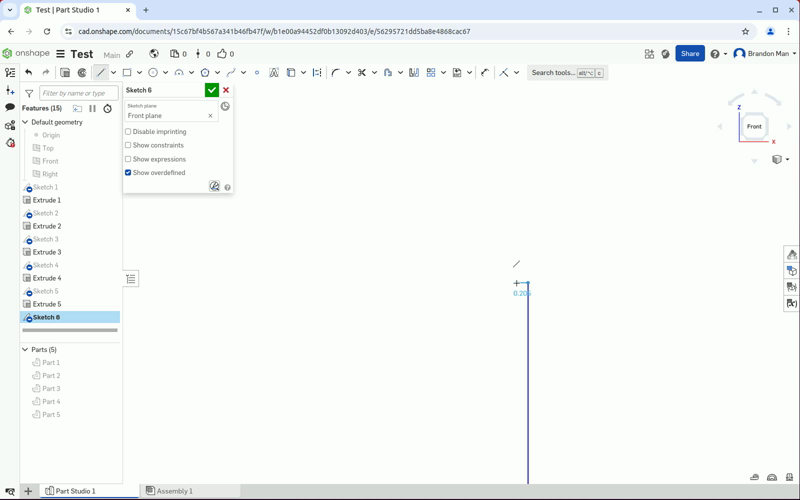
click(516, 282)
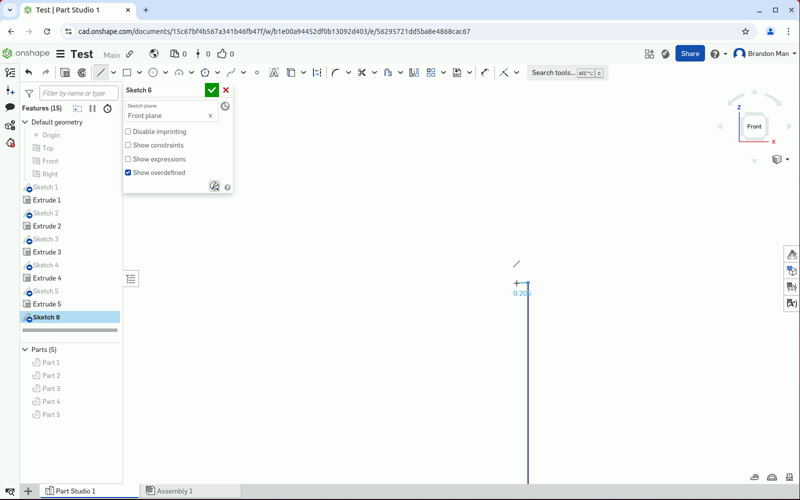
scroll(-6)
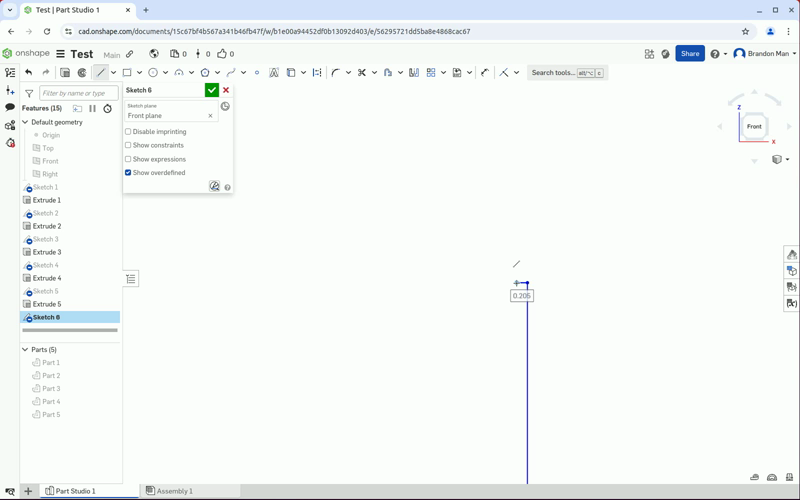
scroll(-6)
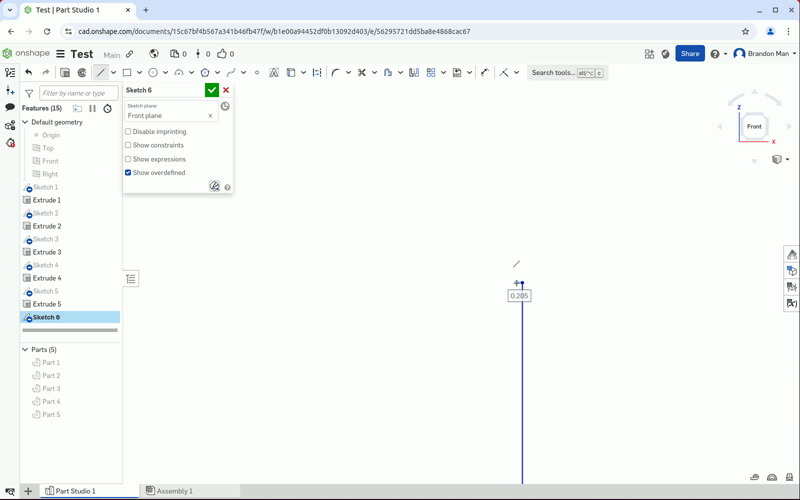
scroll(-6)
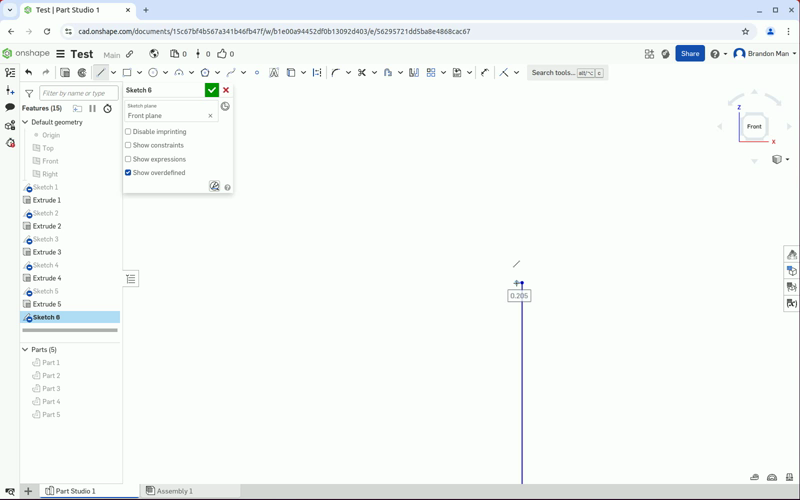
scroll(-6)
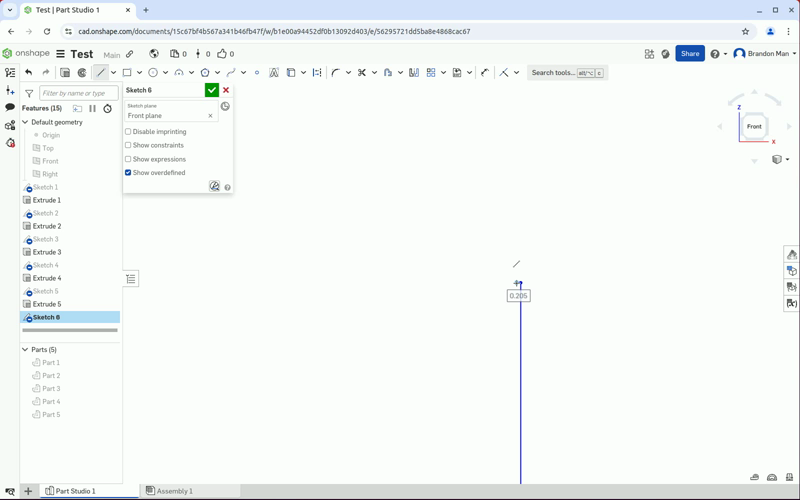
scroll(-6)
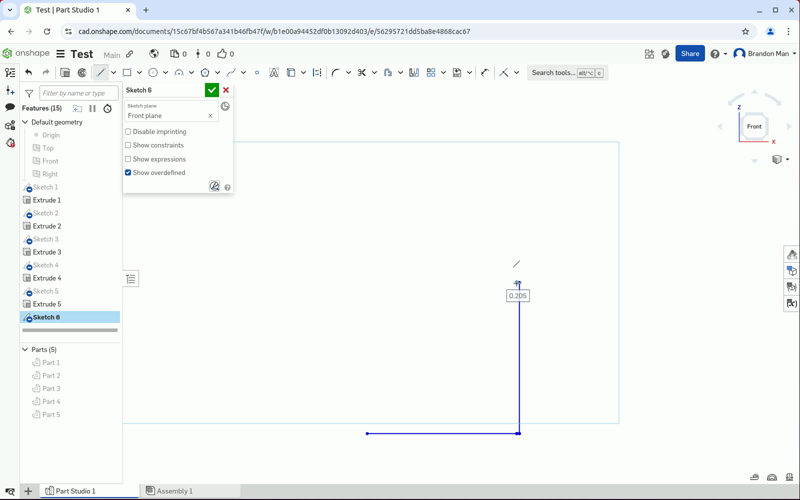
scroll(-6)
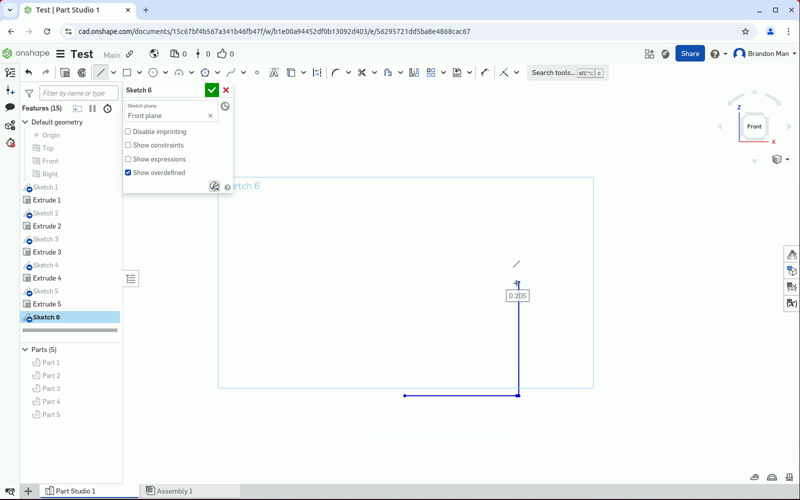
scroll(-6)
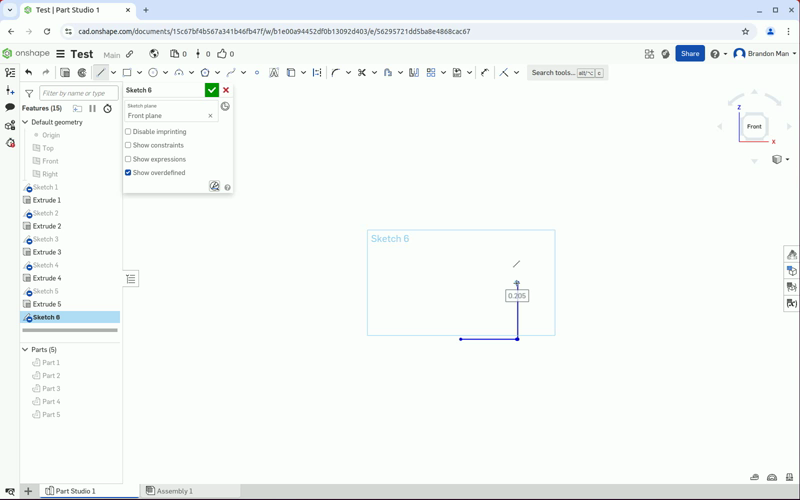
key_up(shift)
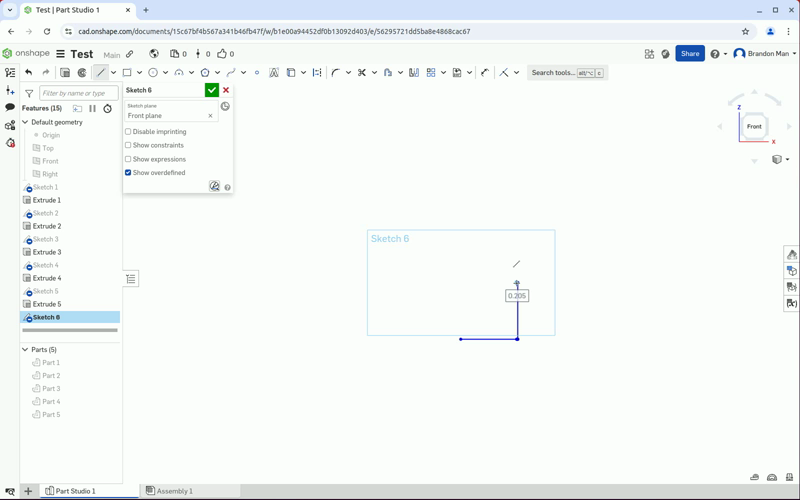
key_down(shift)
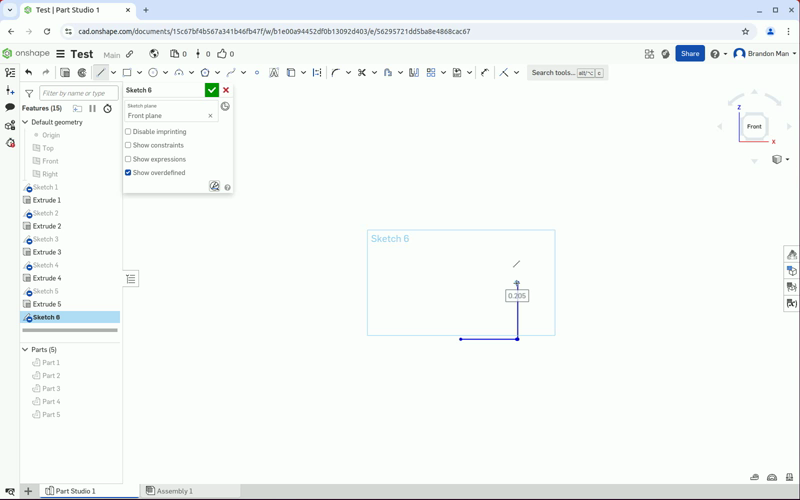
mouse_move(546, 282)
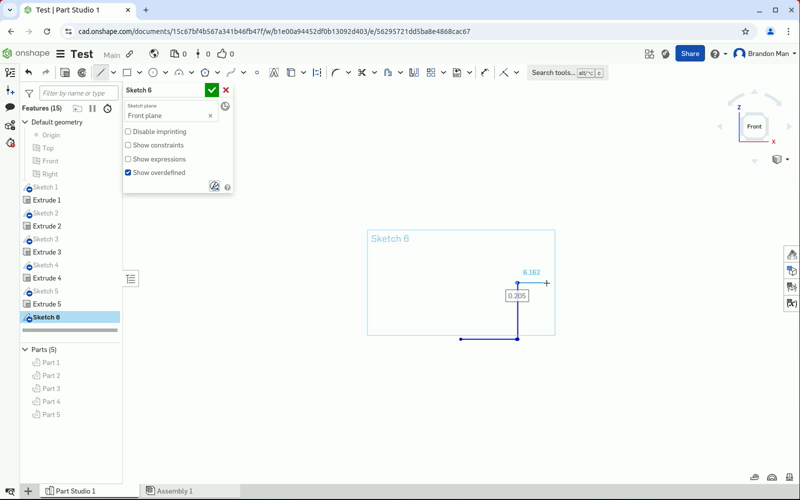
mouse_move(460, 282)
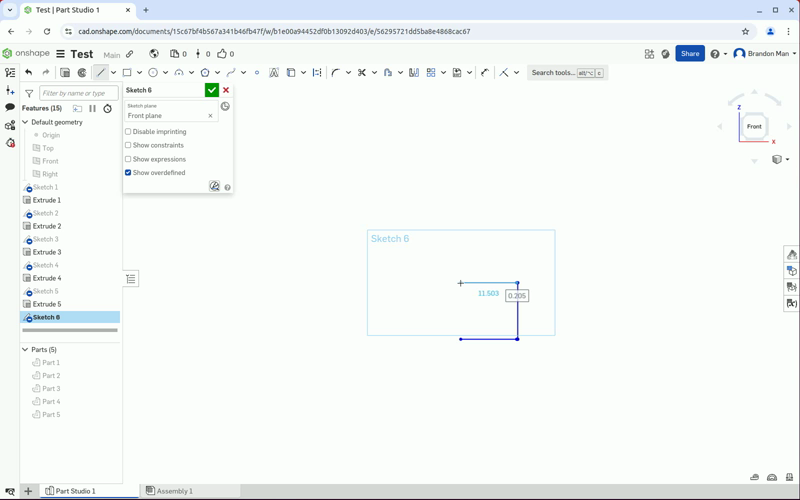
click(460, 282)
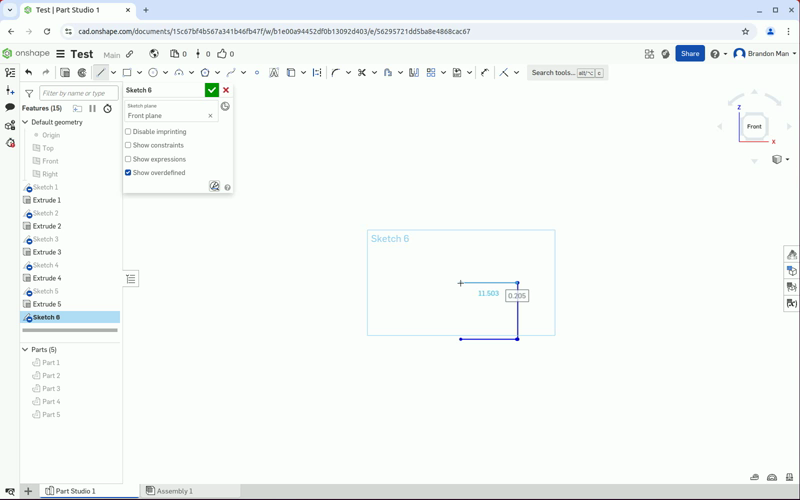
key_up(shift)
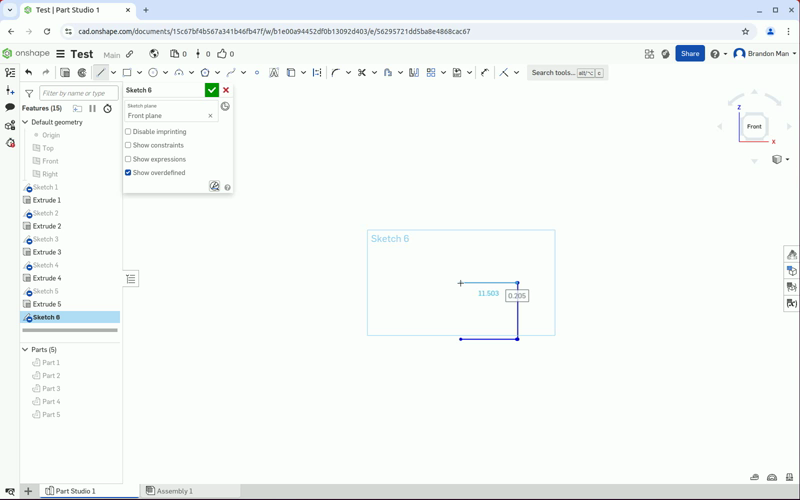
mouse_move(490, 282)
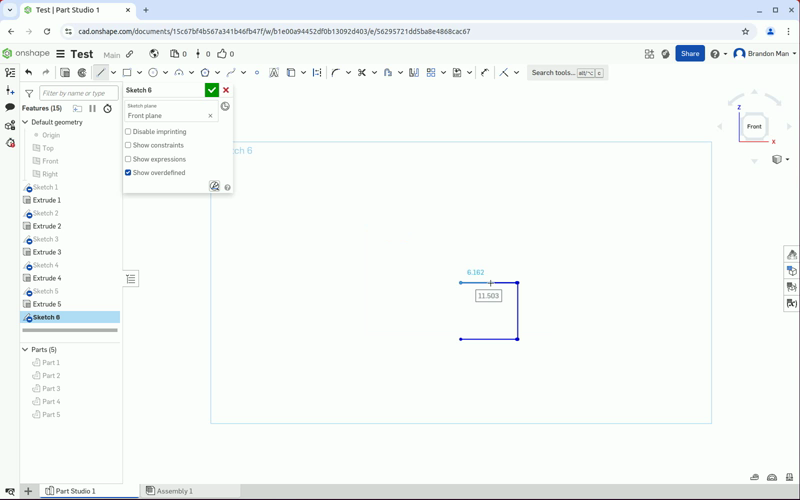
key_down(shift)
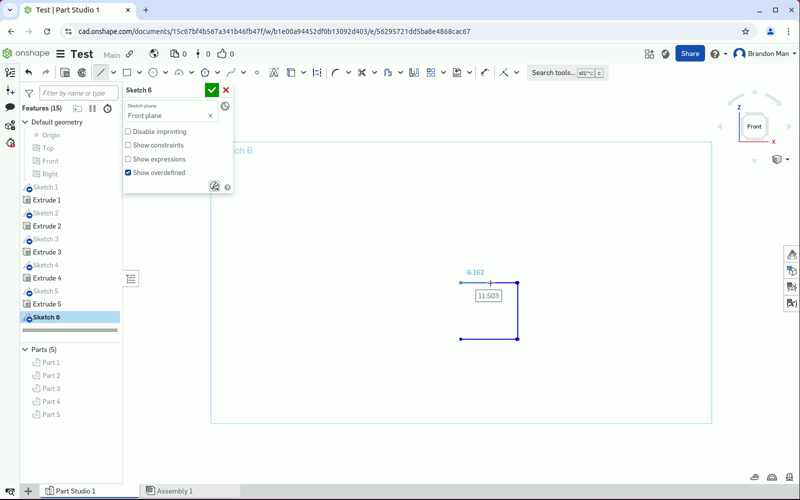
mouse_move(460, 339)
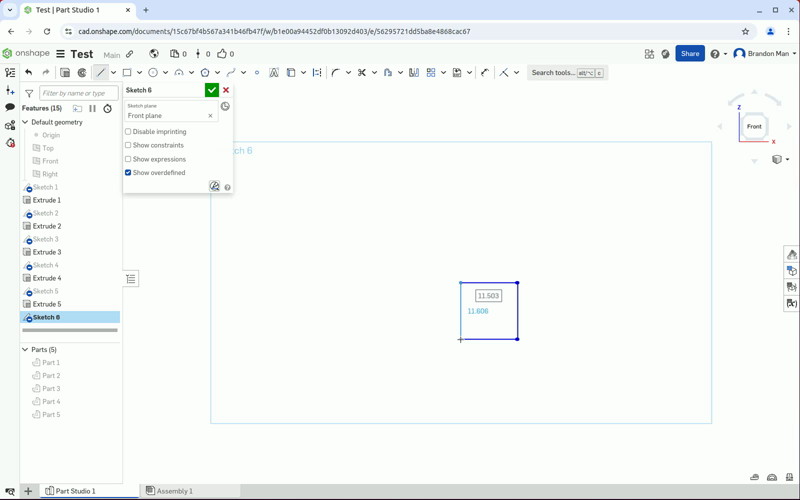
key_up(shift)
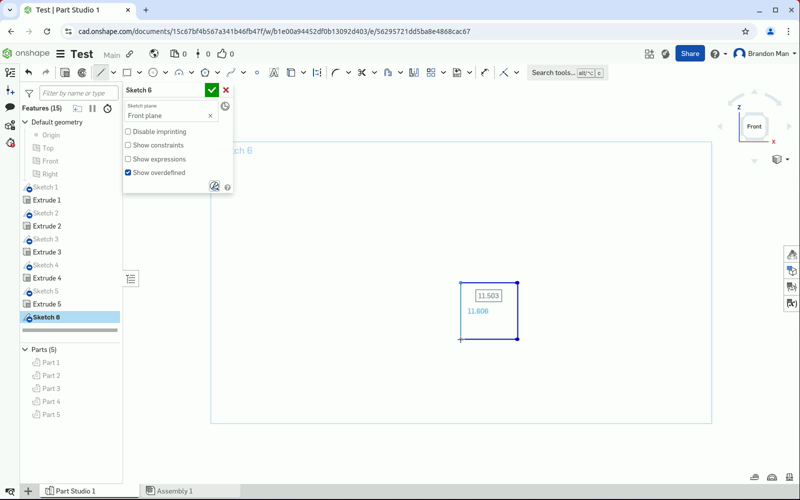
click(460, 339)
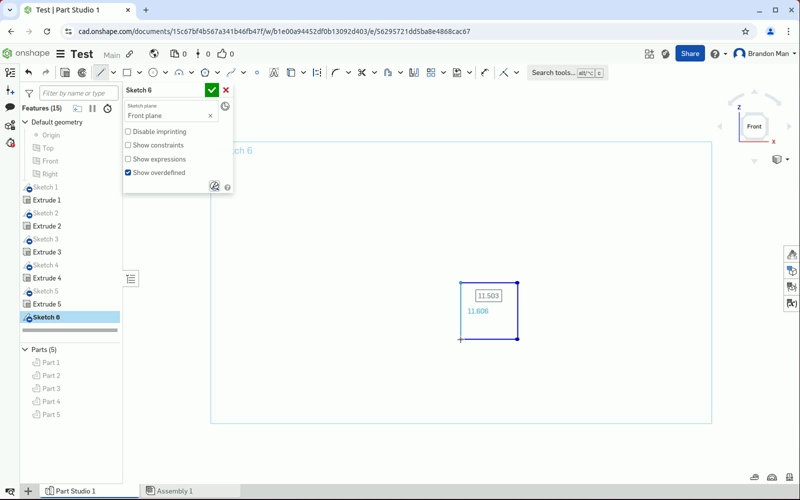
key(esc)
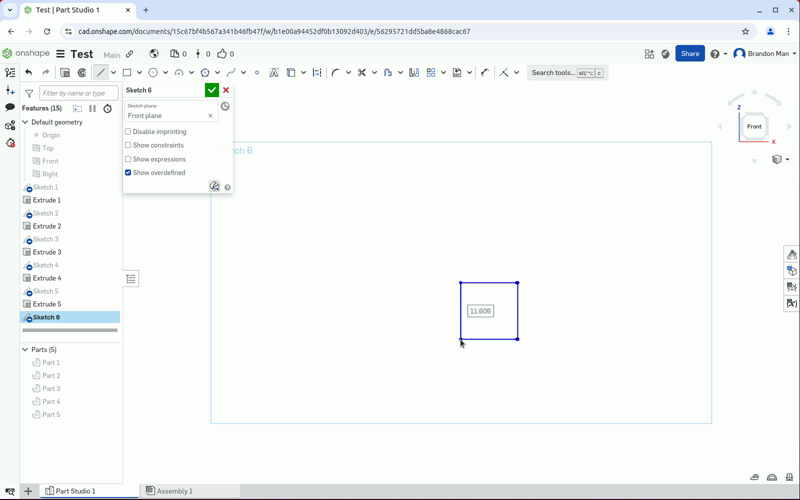
mouse_move(474, 301)
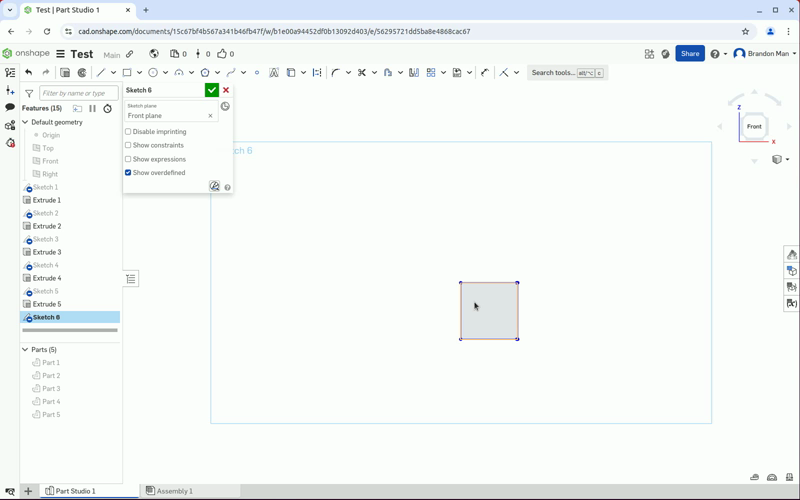
click(474, 301)
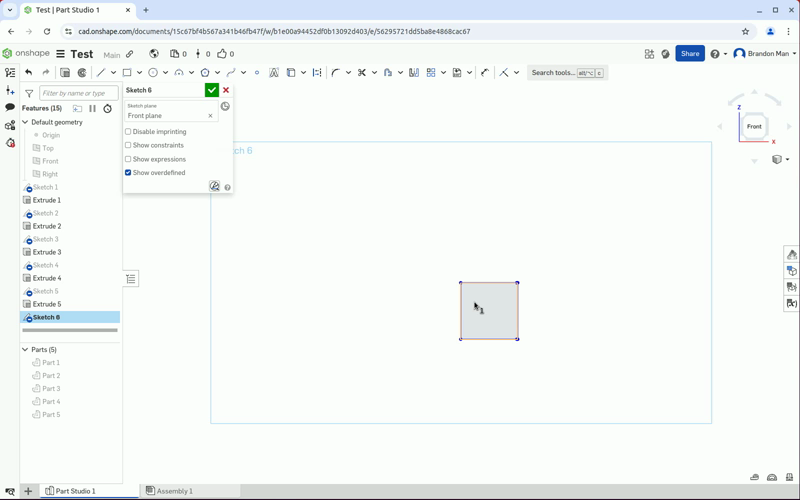
mouse_move(73, 352)
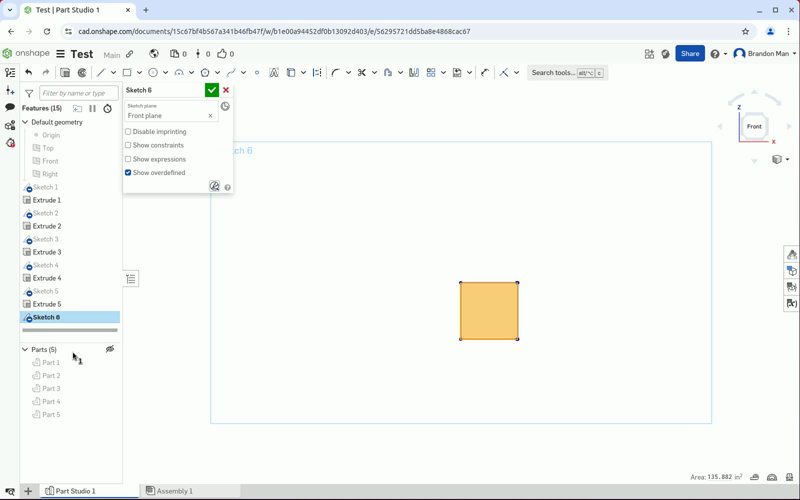
key(shift+y)
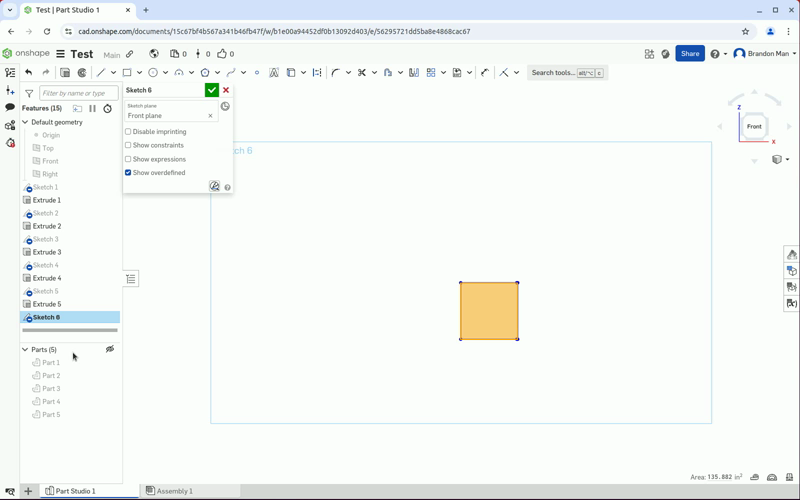
key(shift+e)
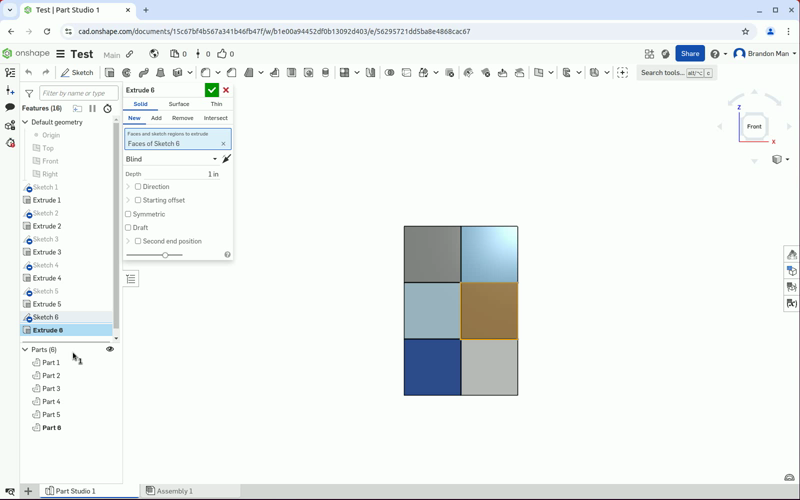
mouse_move(143, 106)
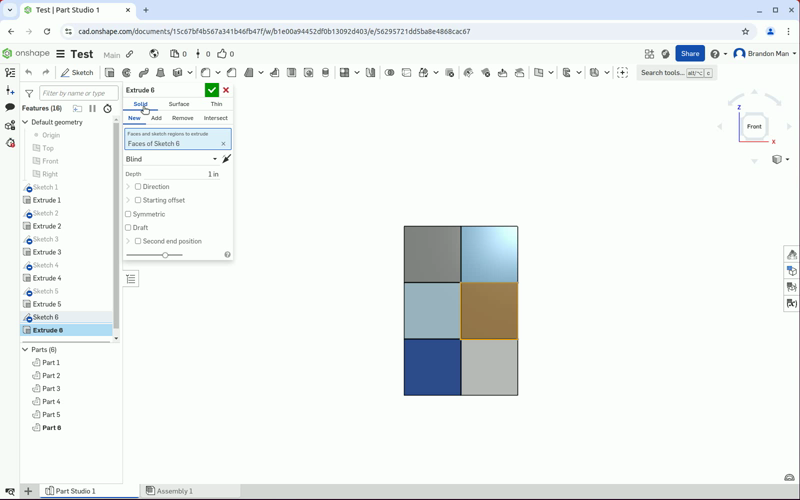
click(143, 106)
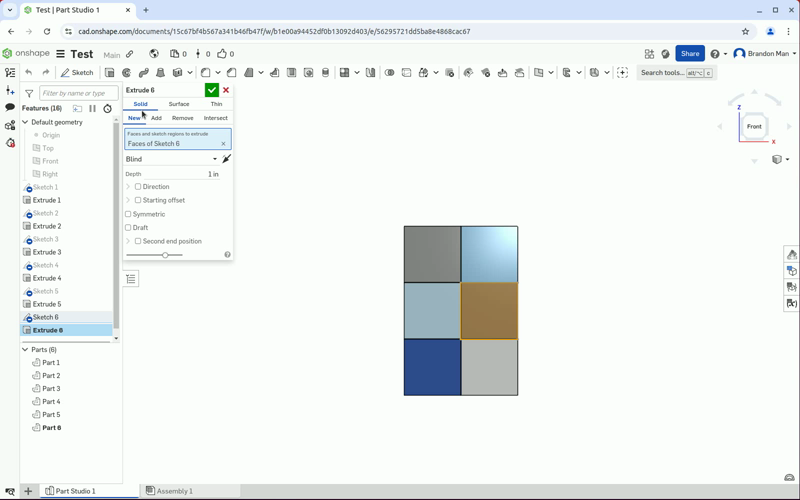
mouse_move(137, 120)
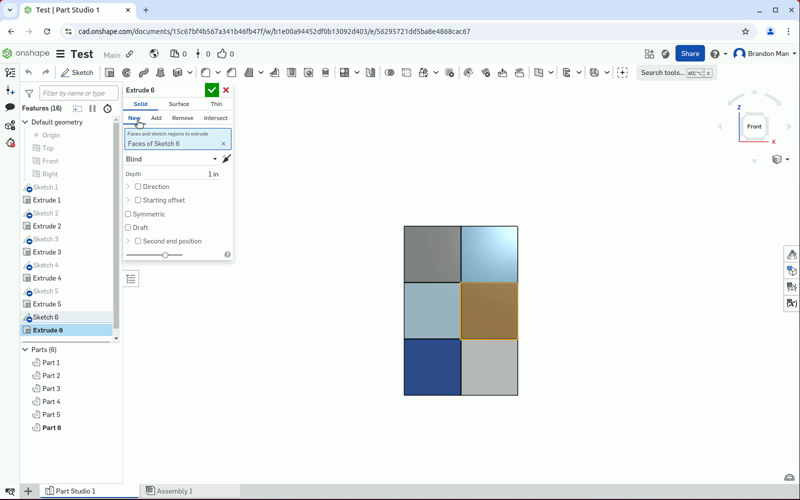
click(137, 120)
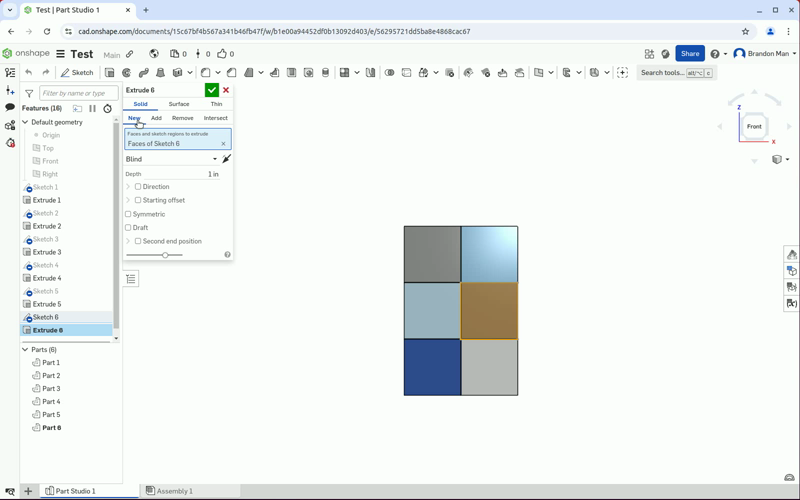
key(tab, 4)
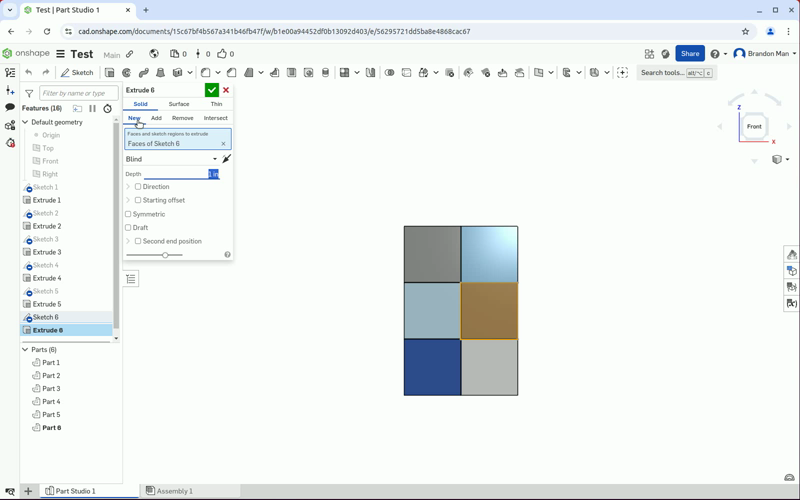
text(11.554)
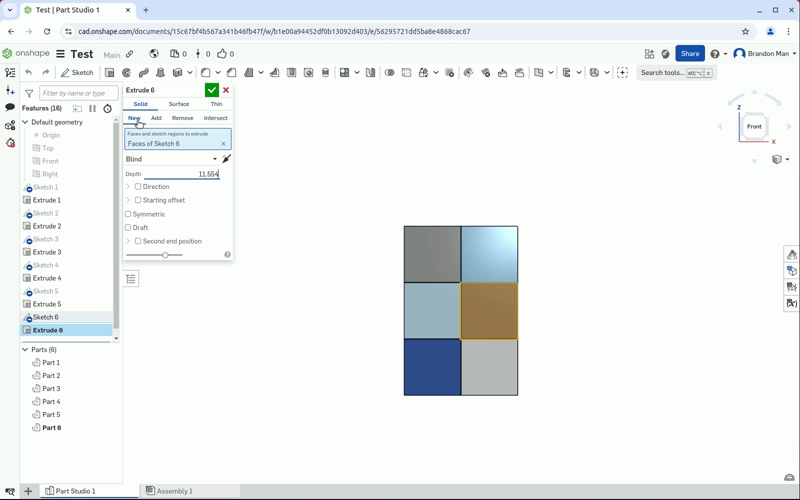
key(enter)
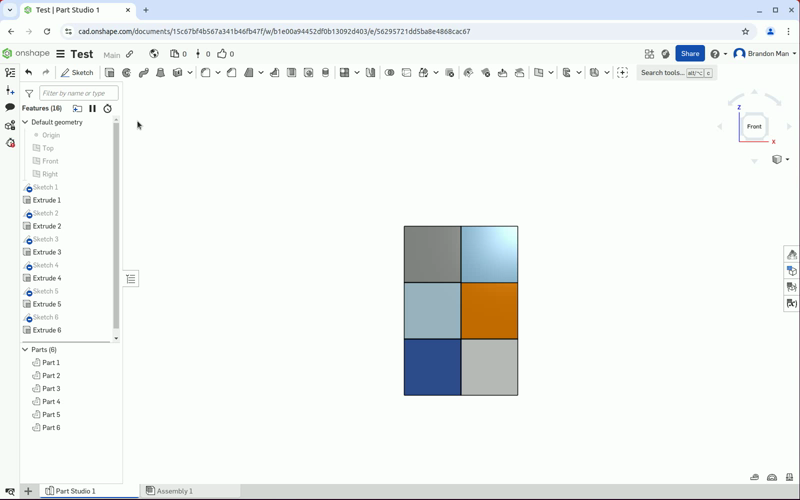
key(shift+h)
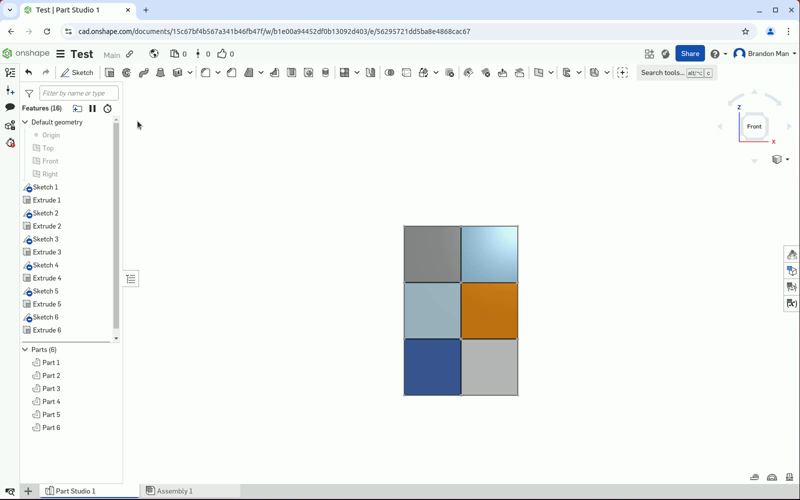
key(shift+h)
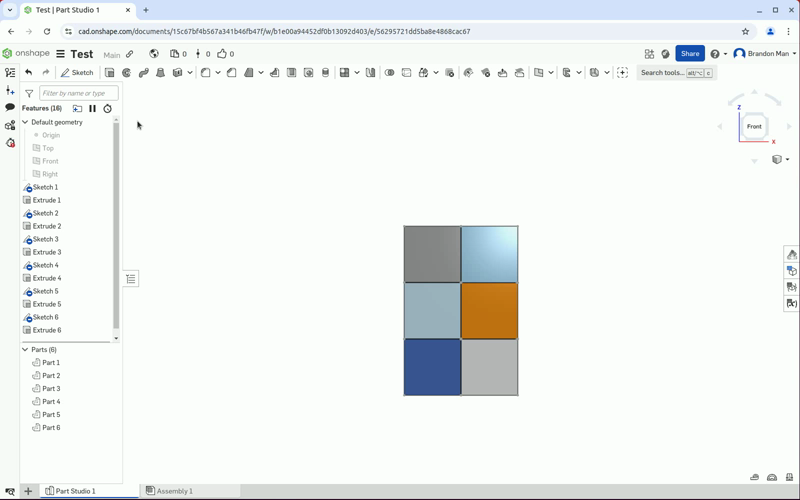
key(shift+7)
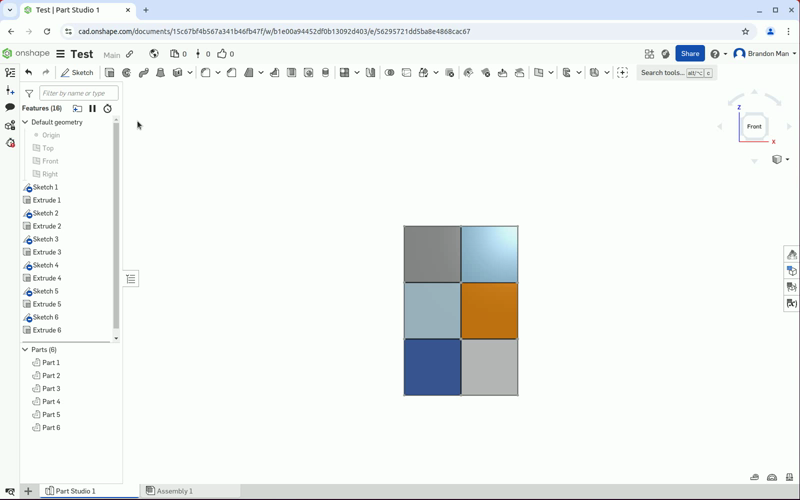
key(left, 2)
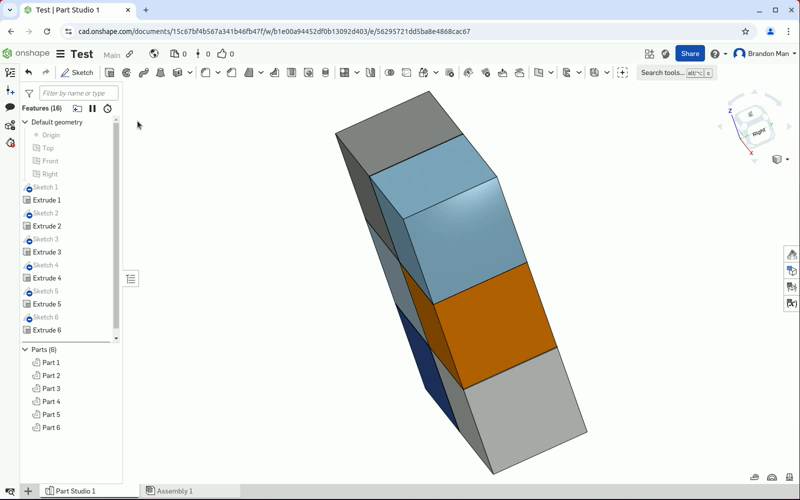
key(down, 2)
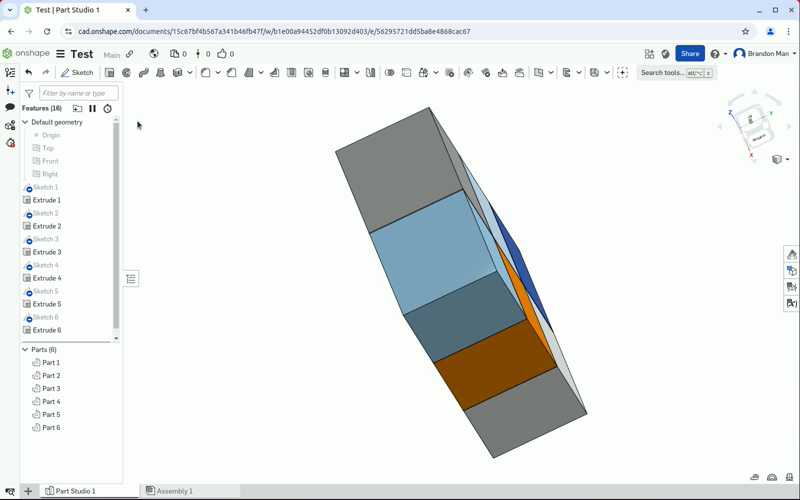
key(up, 2)
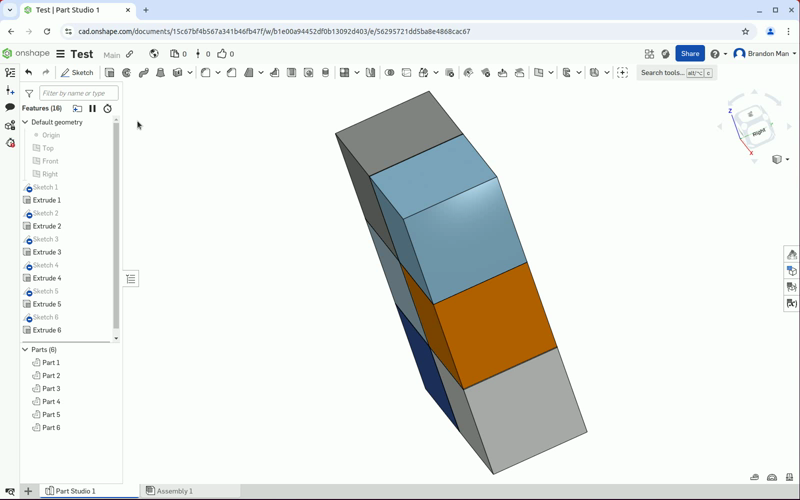
key(right, 2)
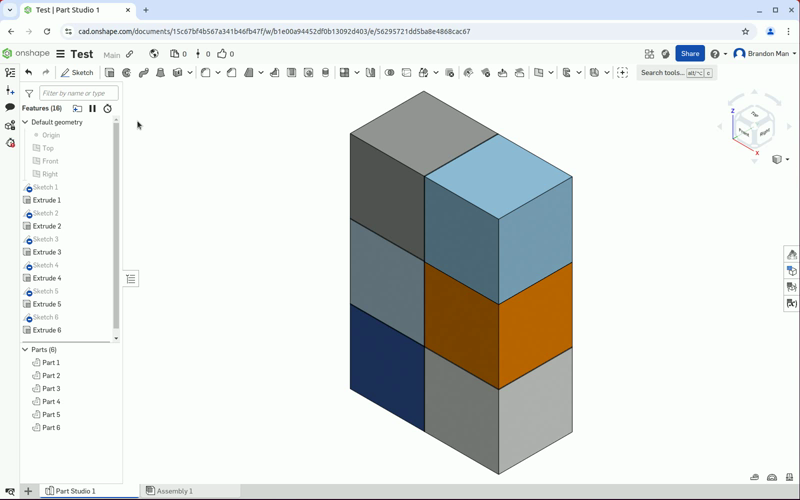
mouse_move(69, 189)
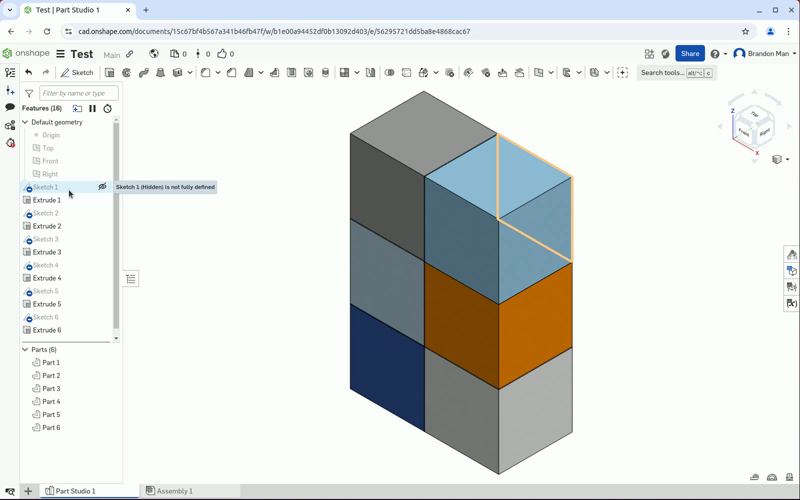
click(69, 189)